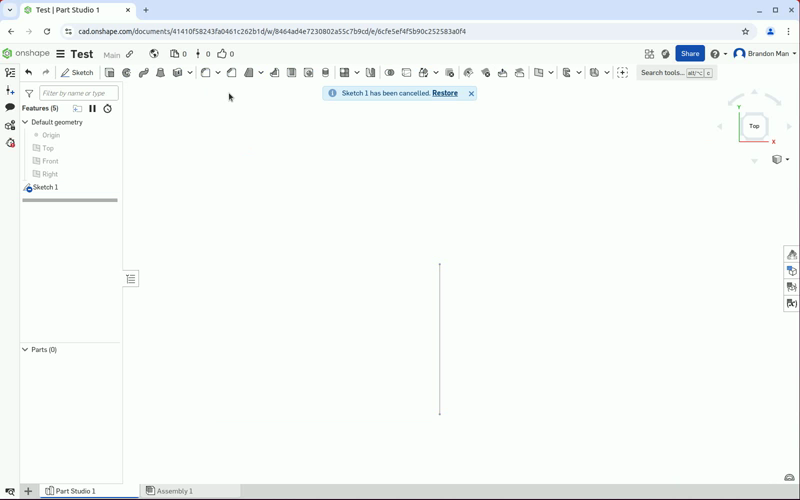
key(shift+h)
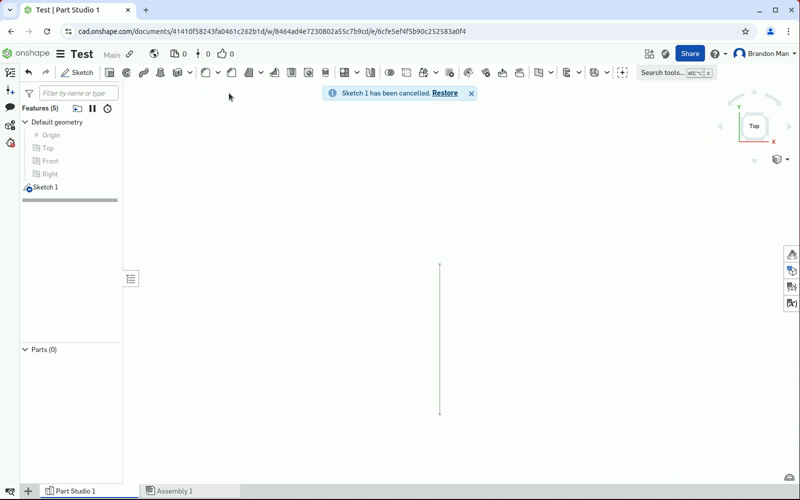
key(shift+s)
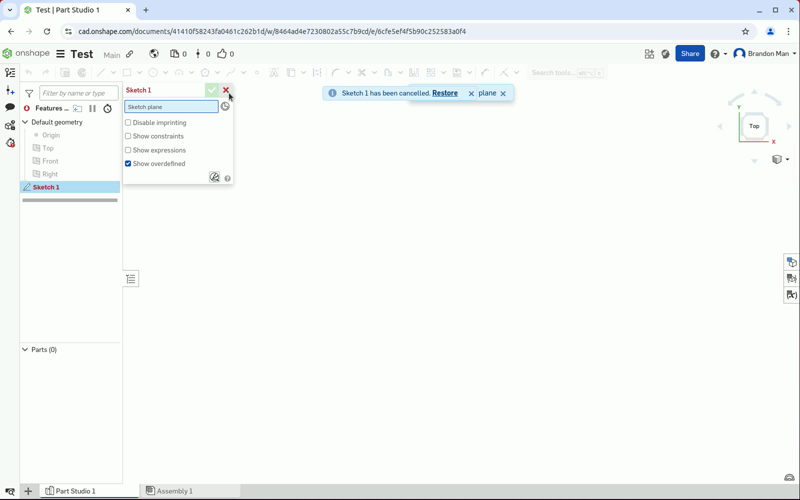
mouse_move(73, 150)
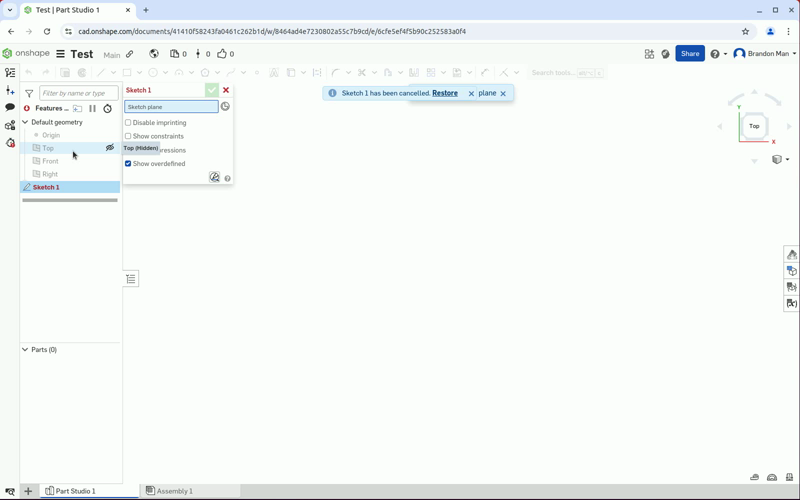
click(73, 150)
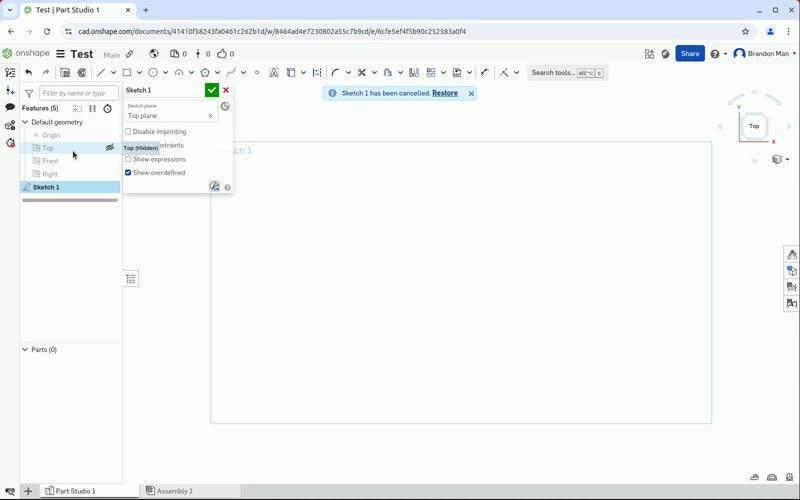
mouse_move(73, 352)
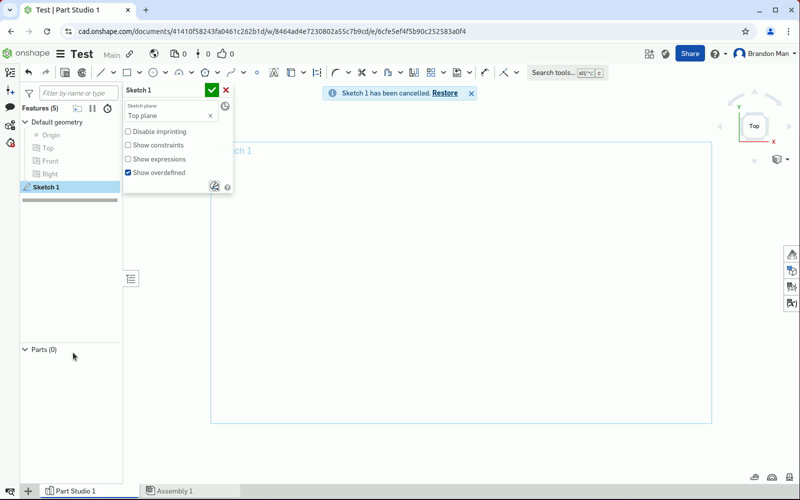
key(y)
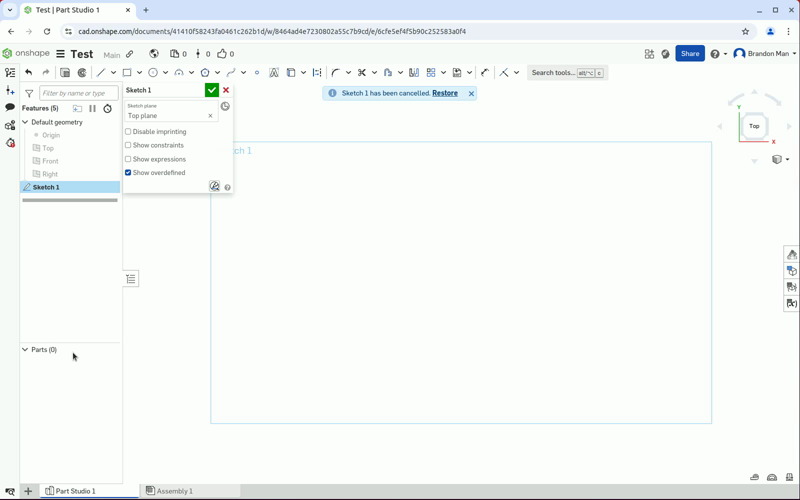
key(l)
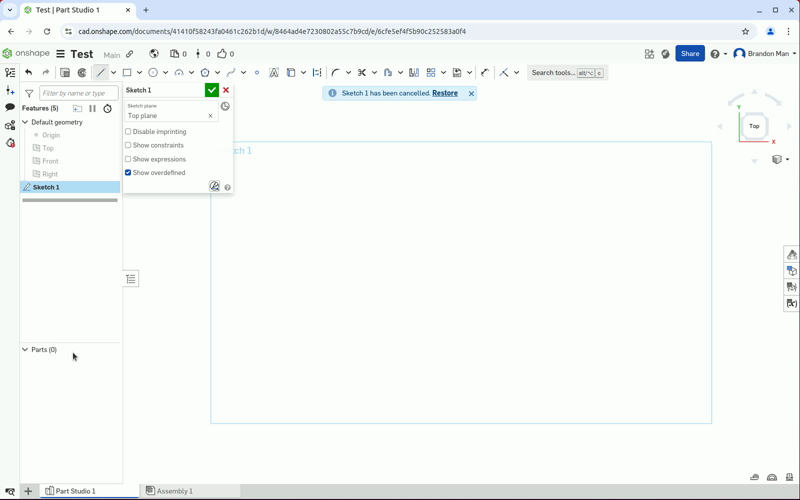
key_down(shift)
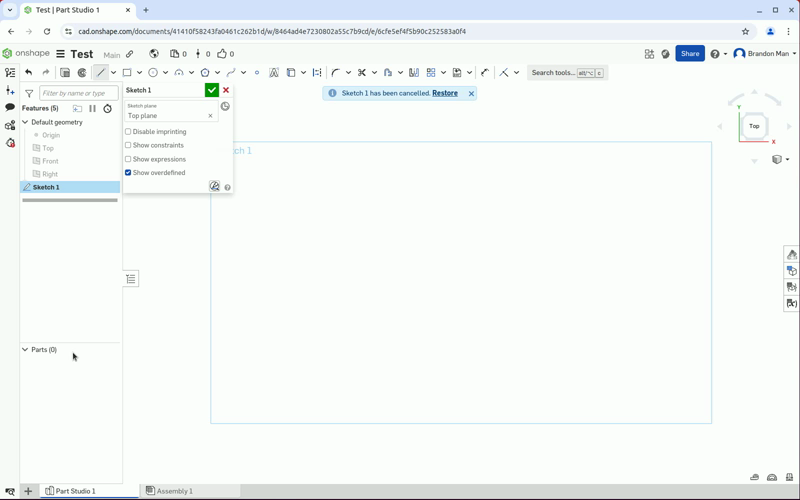
mouse_move(460, 282)
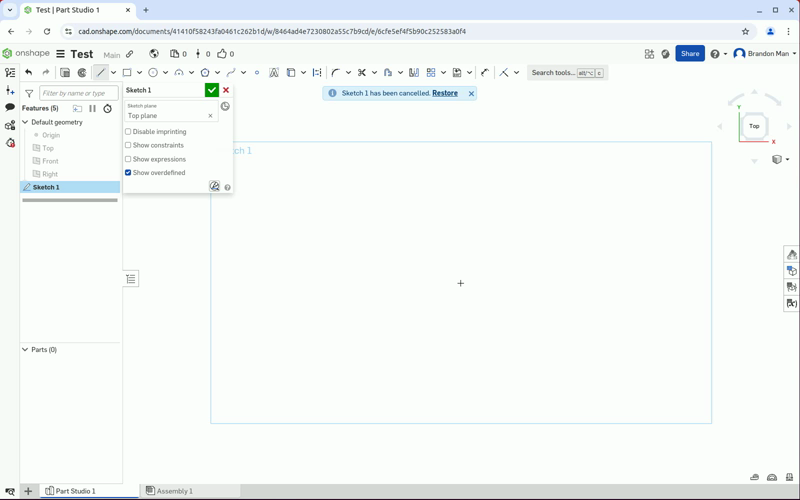
click(460, 282)
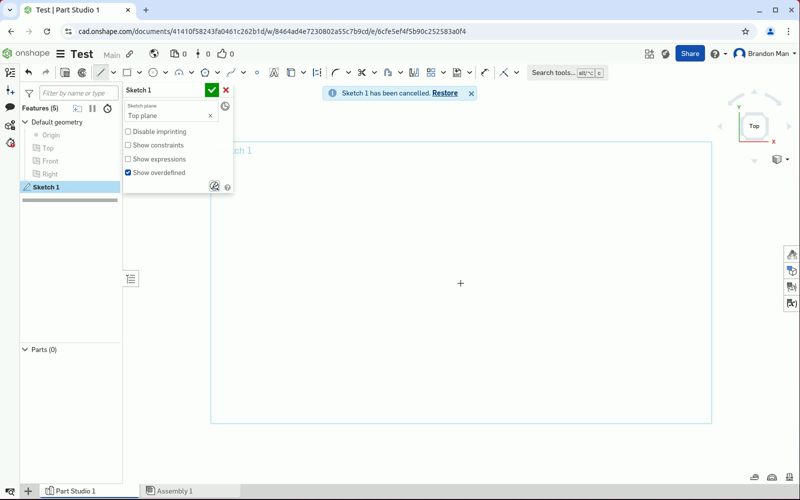
key_up(shift)
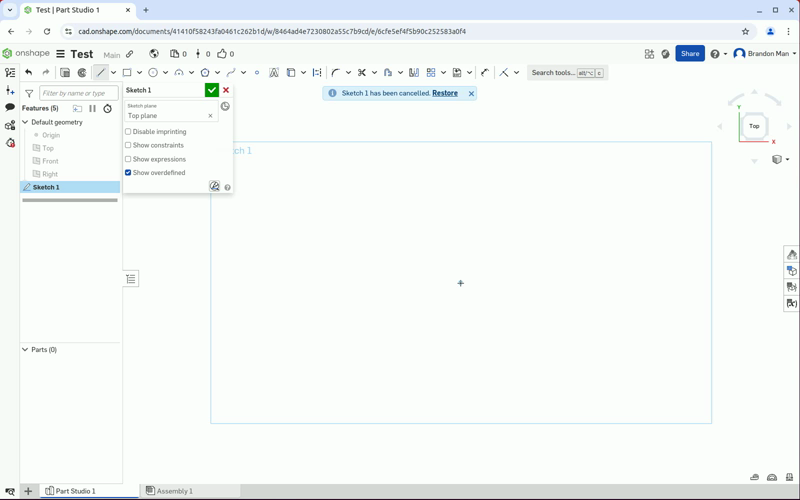
key_down(shift)
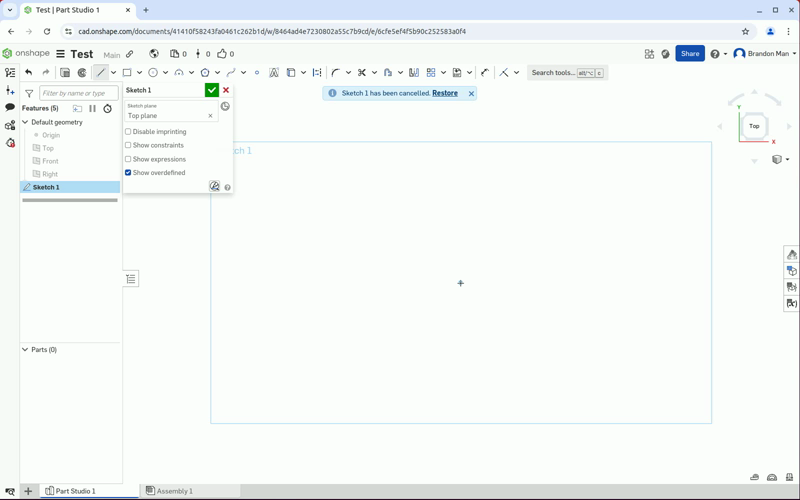
mouse_move(490, 282)
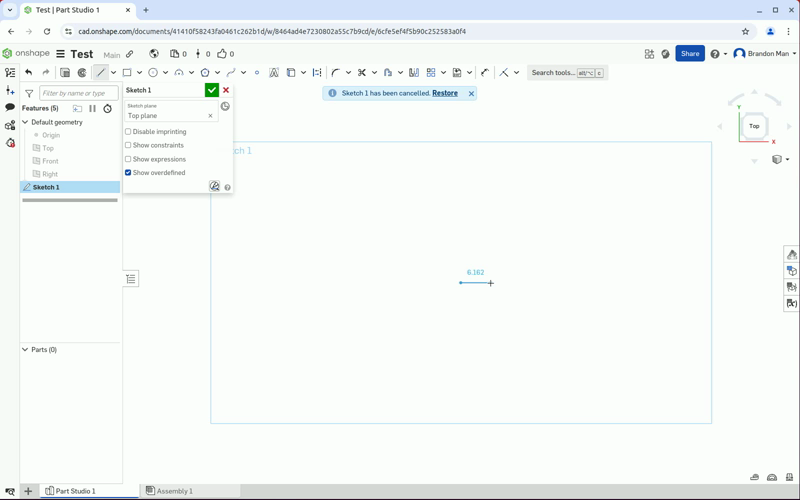
mouse_move(462, 282)
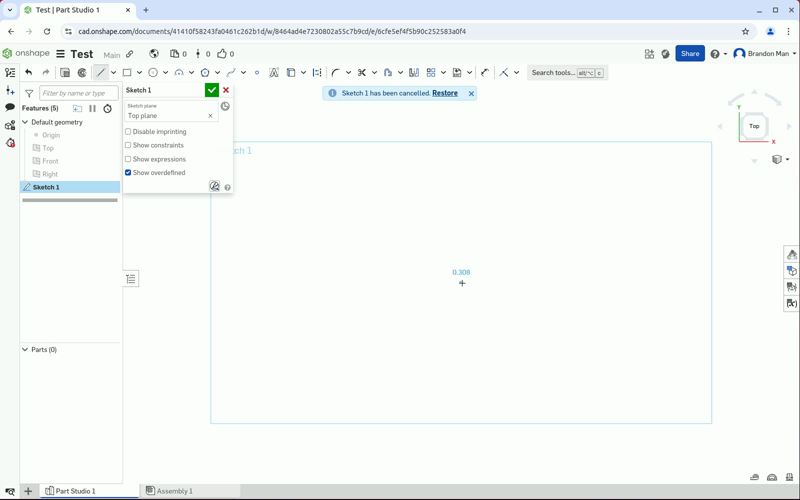
scroll(6)
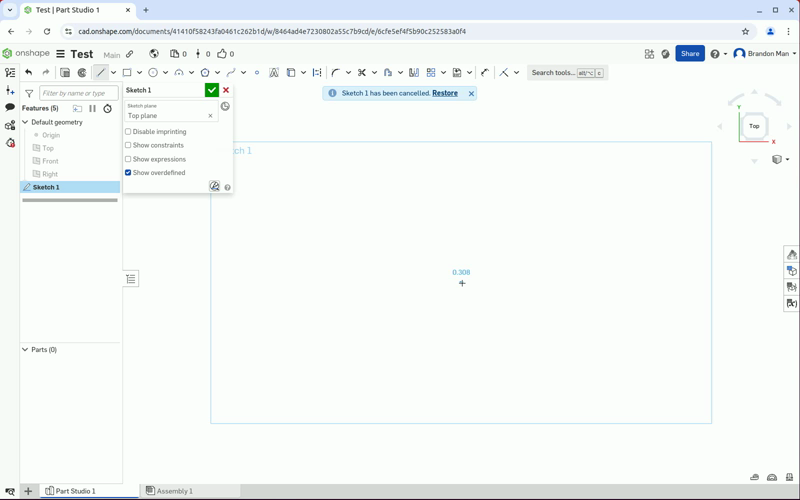
scroll(6)
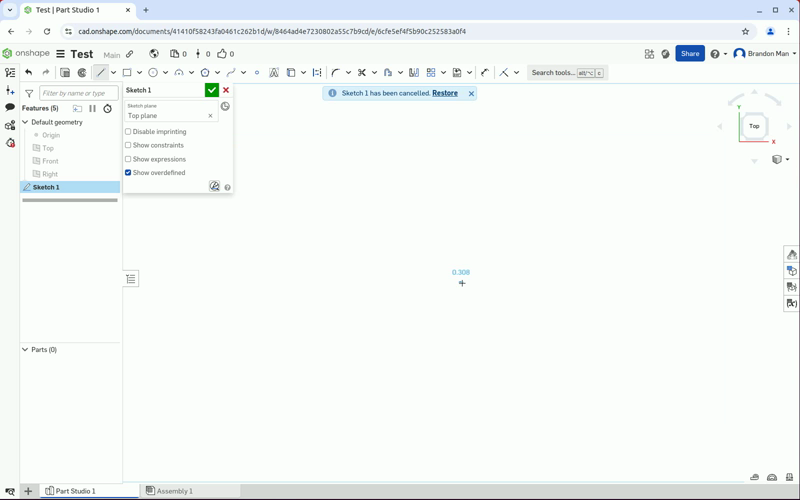
scroll(6)
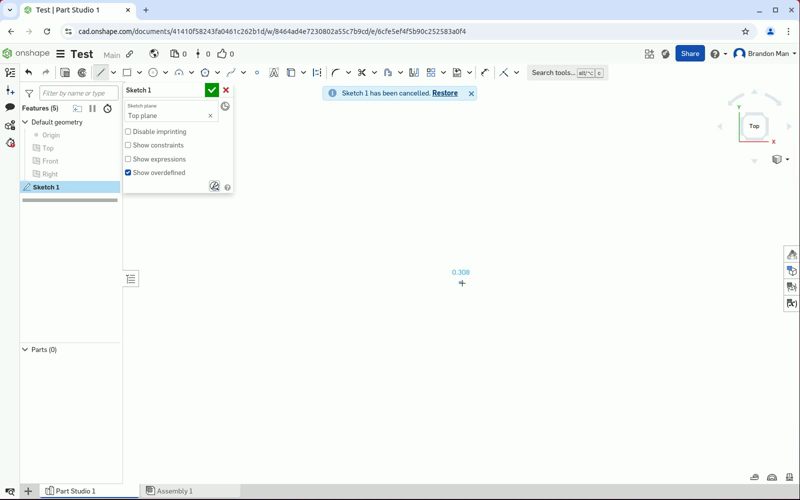
scroll(6)
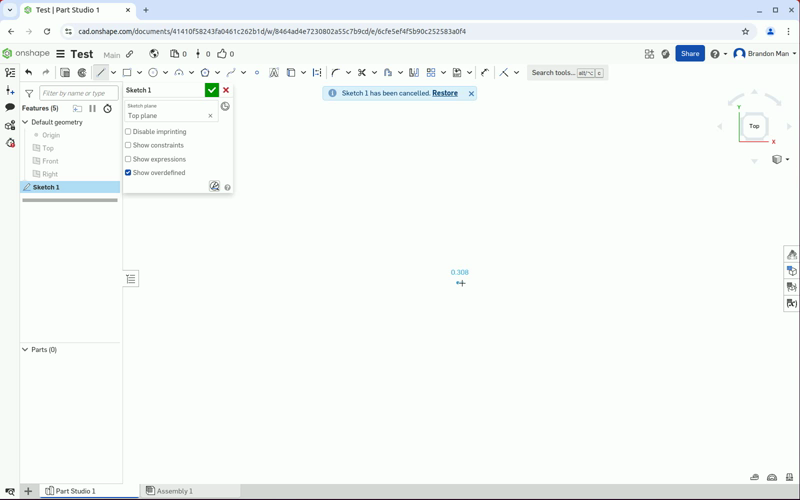
scroll(6)
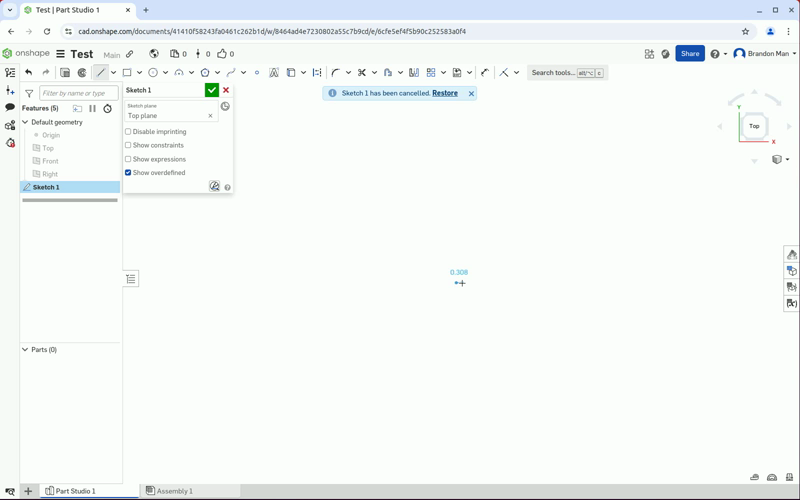
scroll(6)
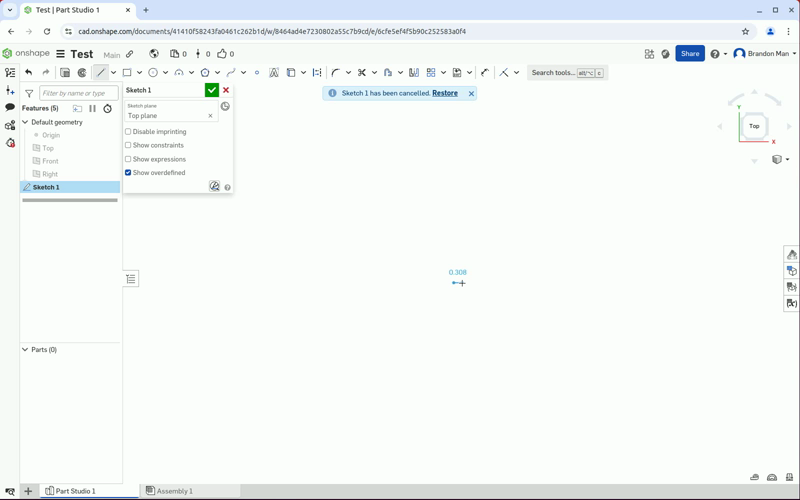
scroll(6)
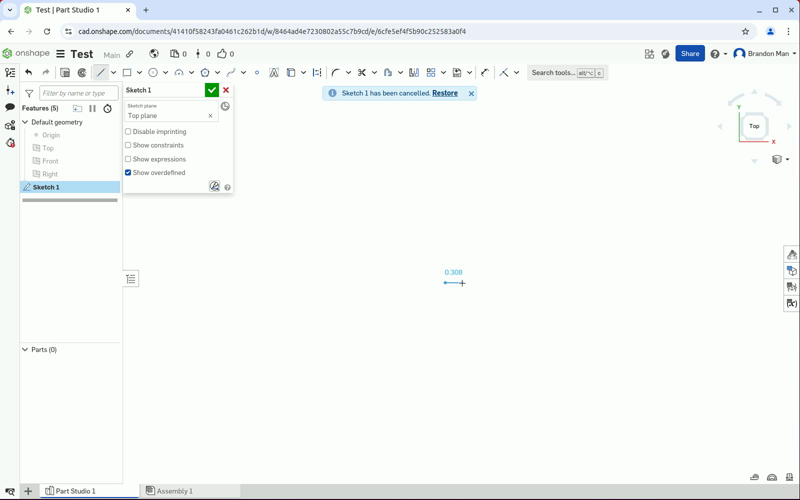
click(462, 282)
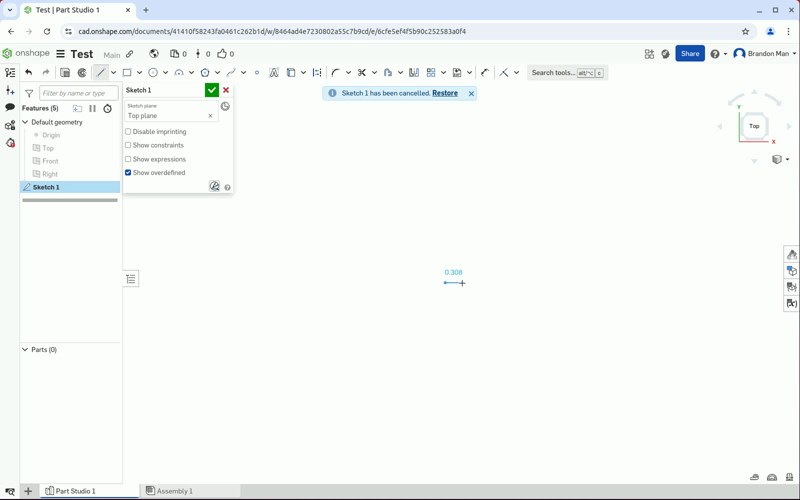
scroll(-6)
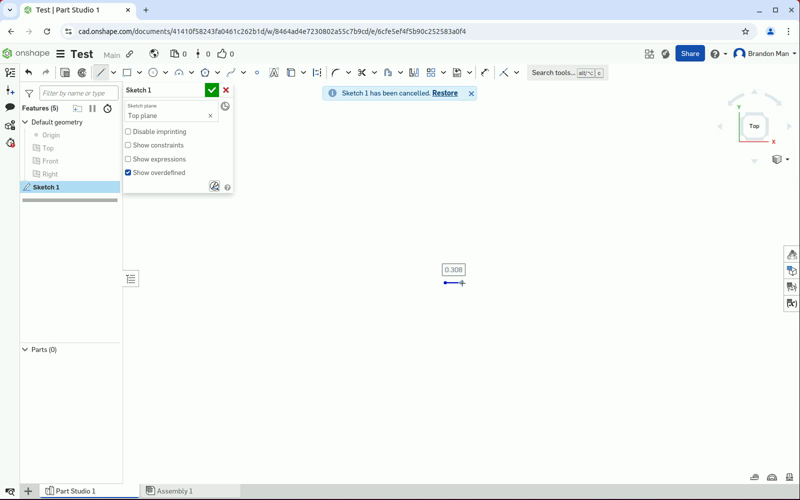
scroll(-6)
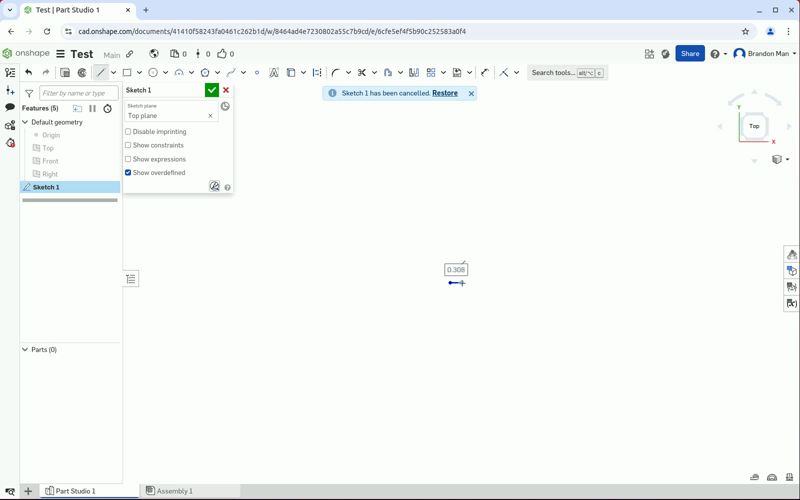
scroll(-6)
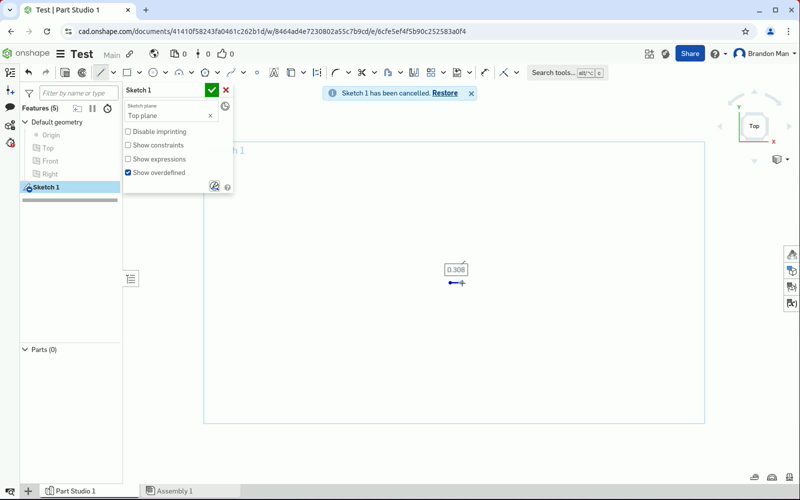
scroll(-6)
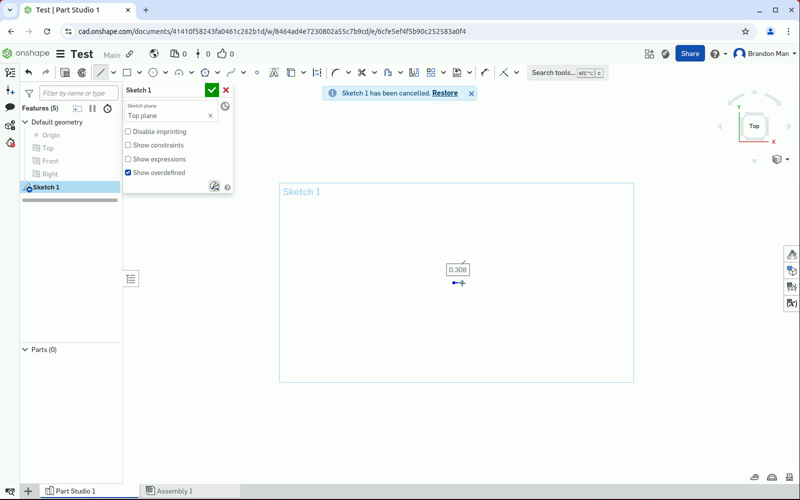
scroll(-6)
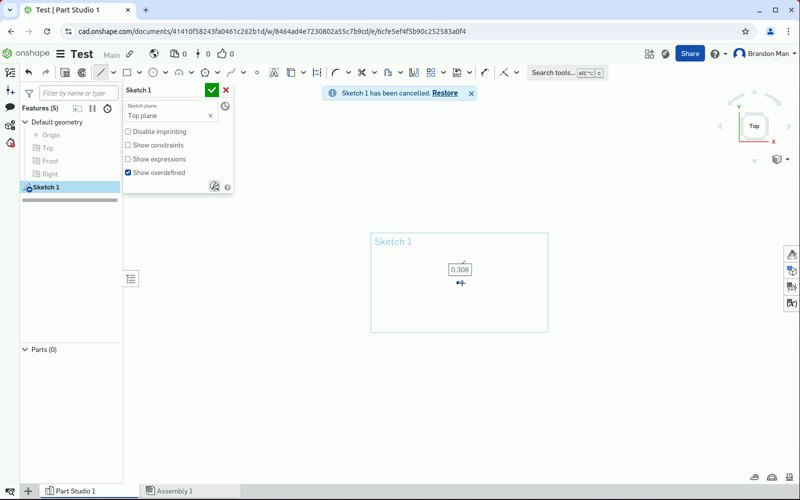
scroll(-6)
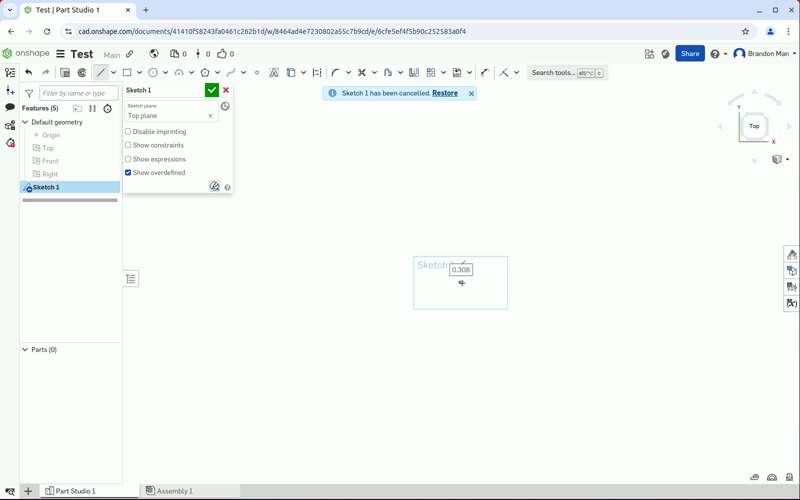
scroll(-6)
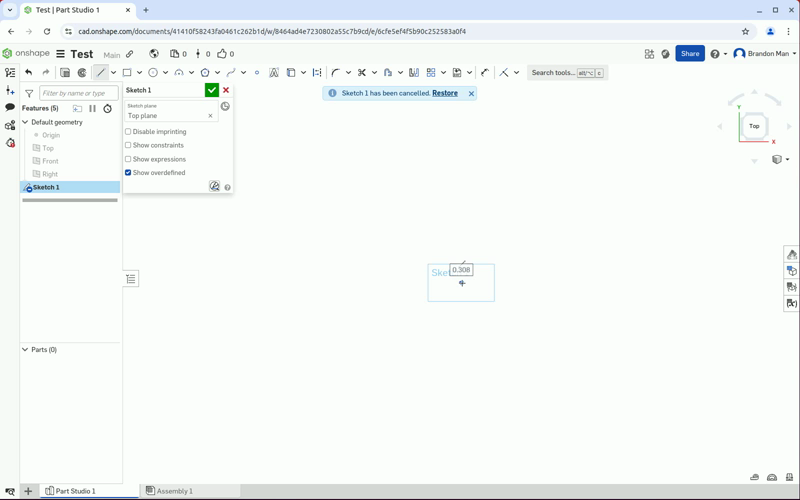
key_up(shift)
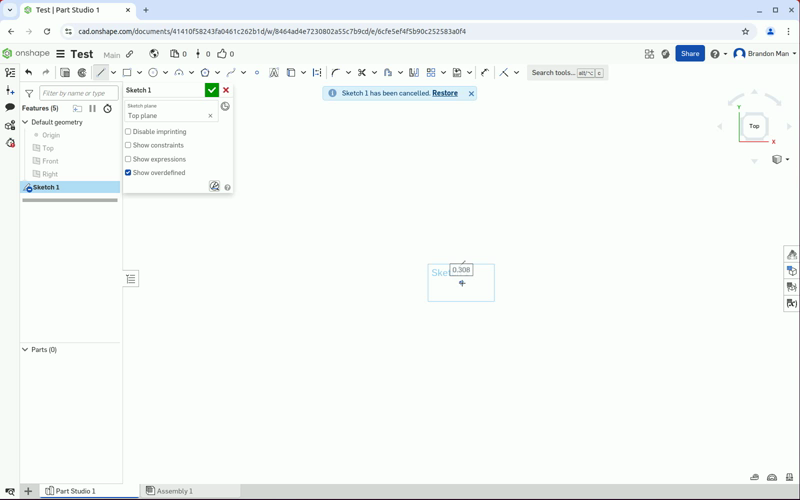
key_down(shift)
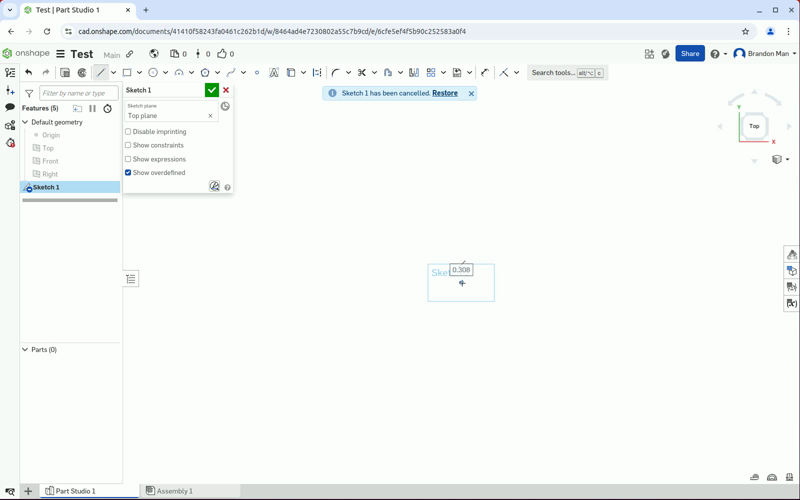
mouse_move(492, 282)
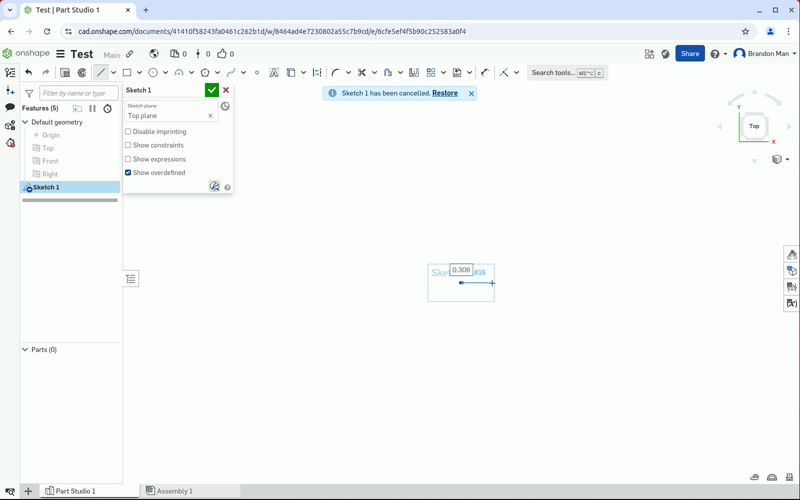
mouse_move(462, 278)
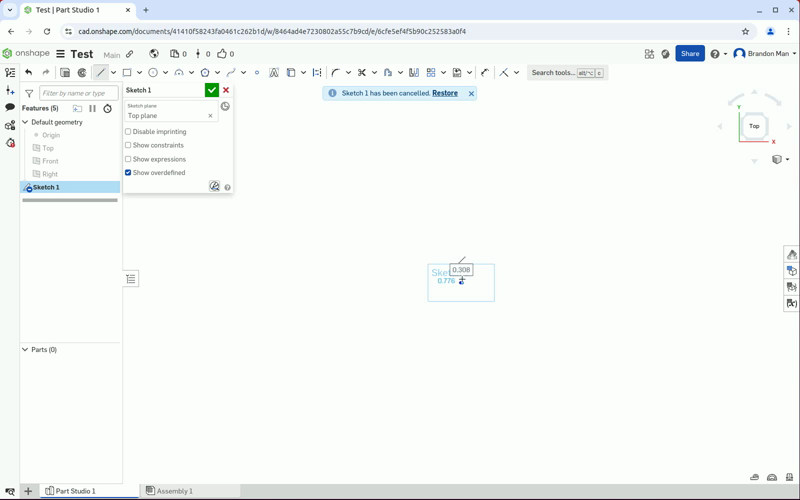
scroll(6)
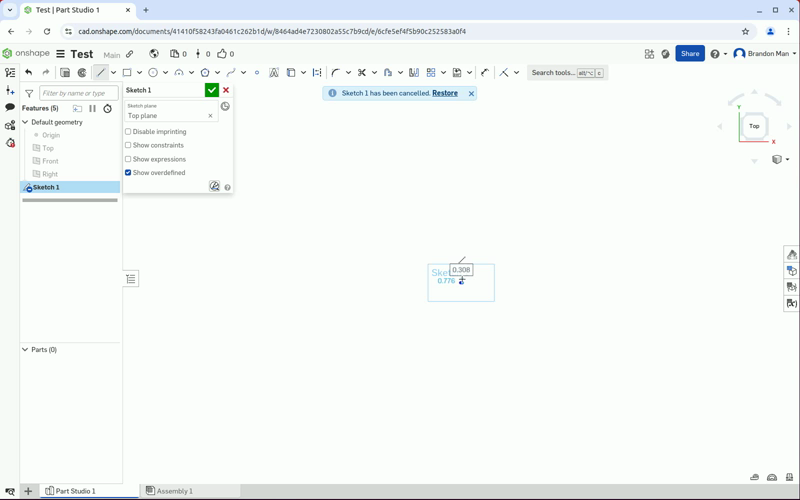
scroll(6)
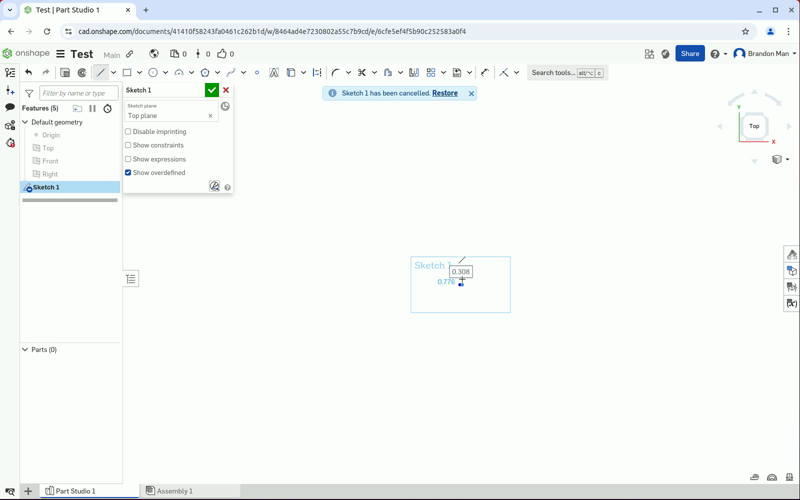
scroll(6)
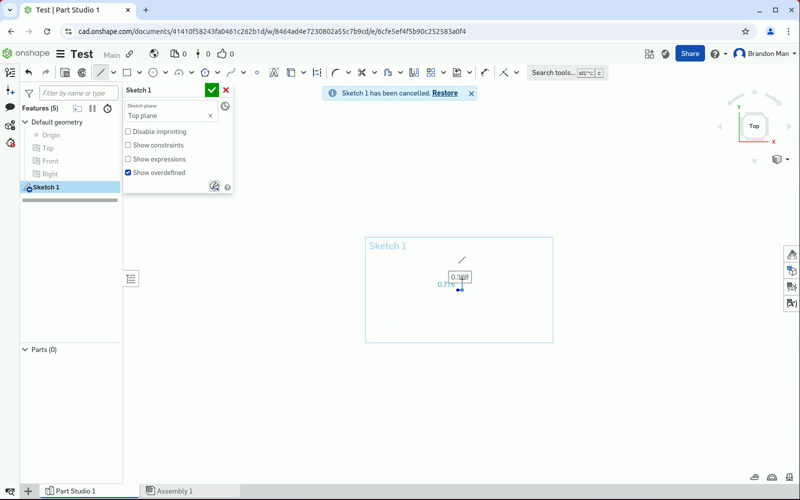
scroll(6)
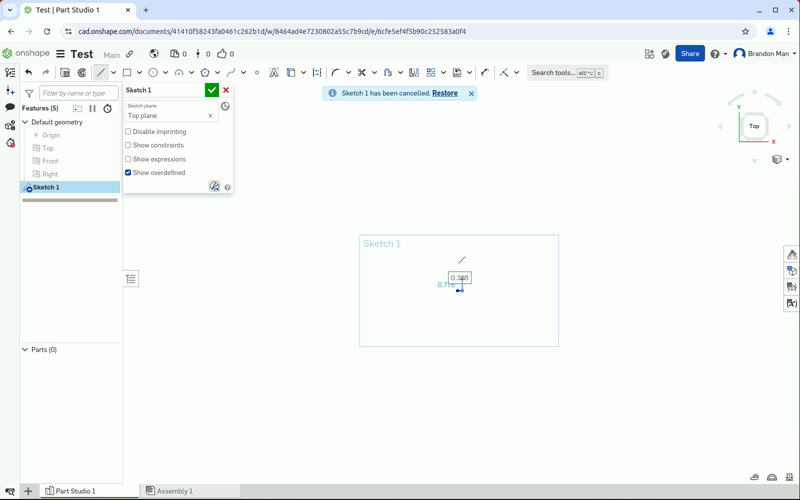
scroll(6)
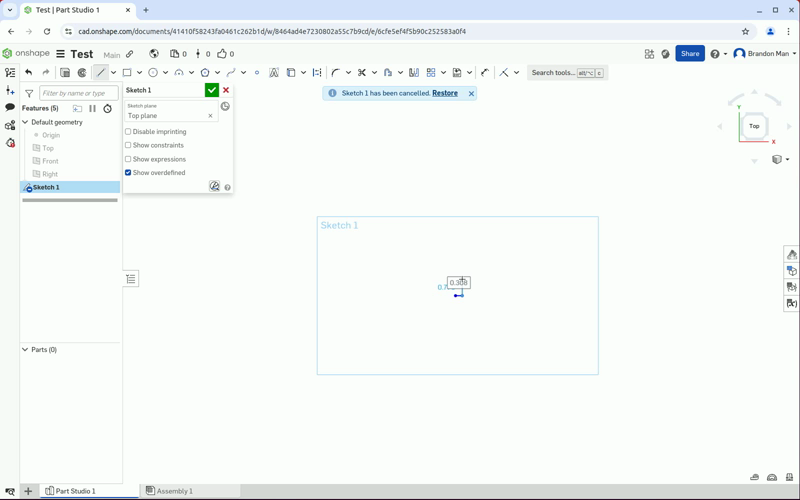
scroll(6)
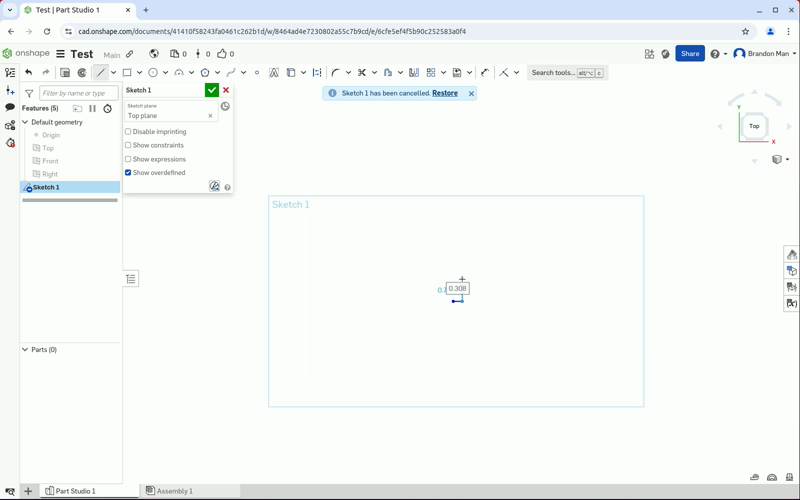
scroll(6)
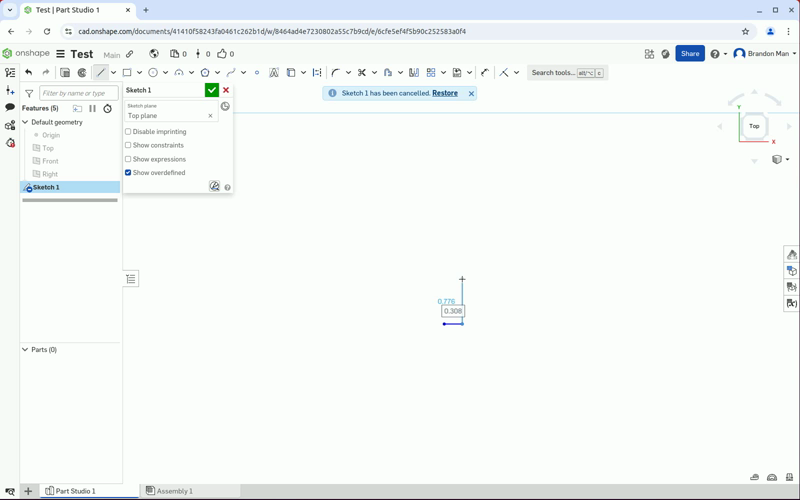
click(462, 278)
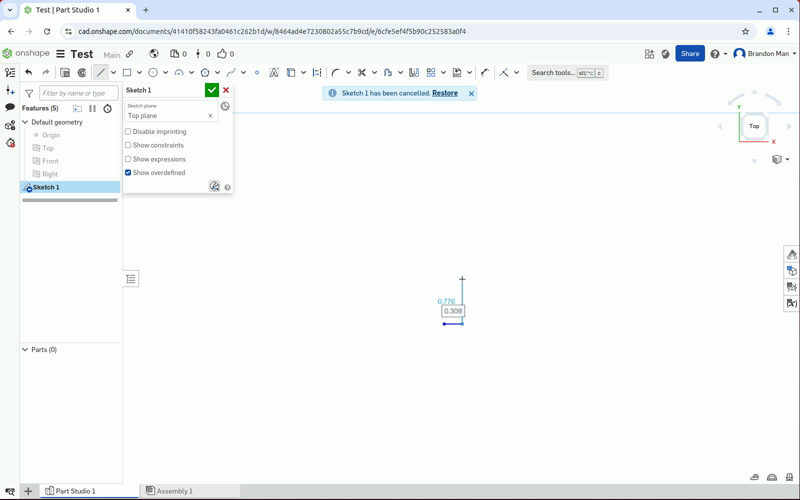
scroll(-6)
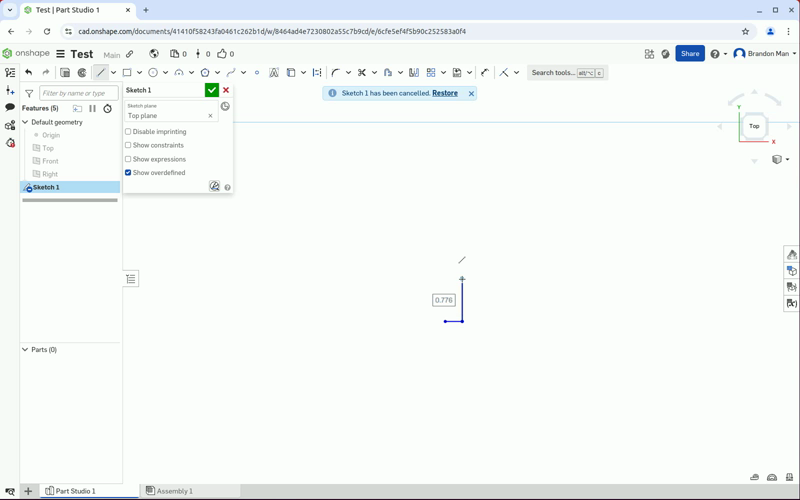
scroll(-6)
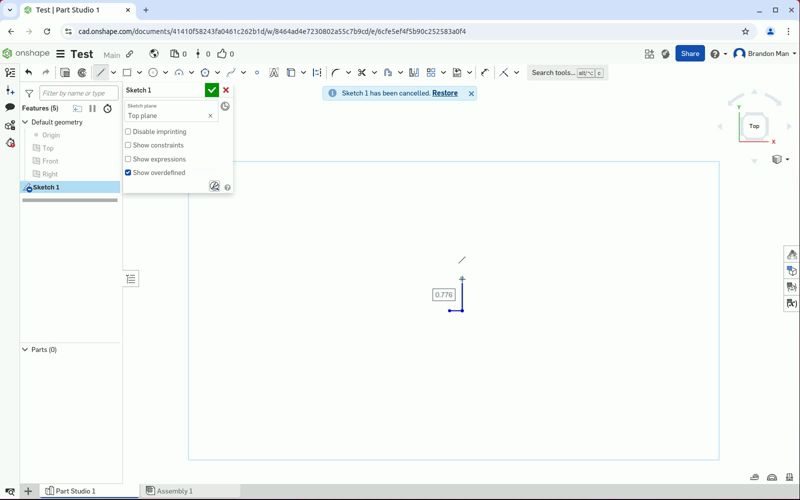
scroll(-6)
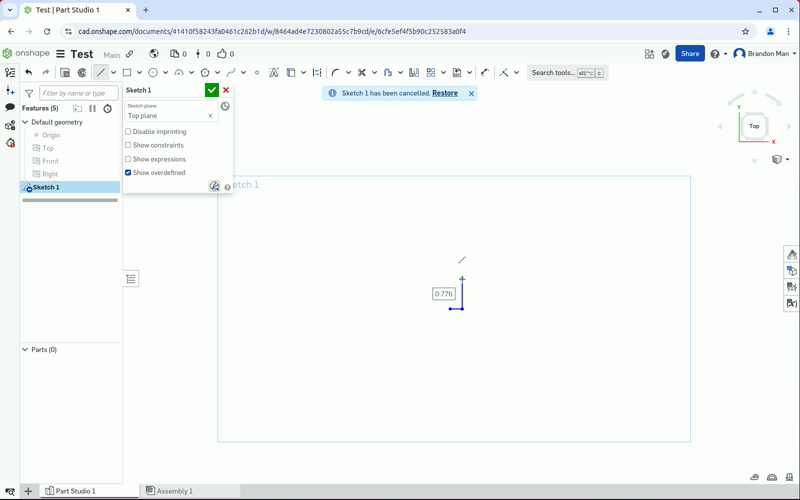
scroll(-6)
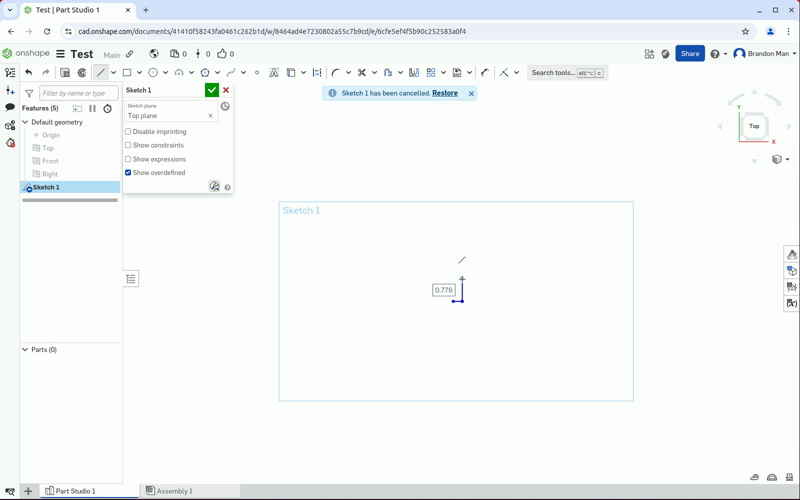
scroll(-6)
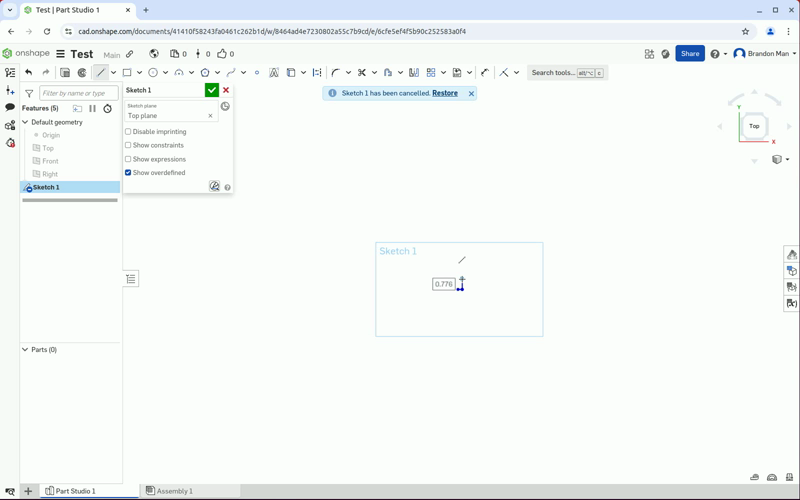
scroll(-6)
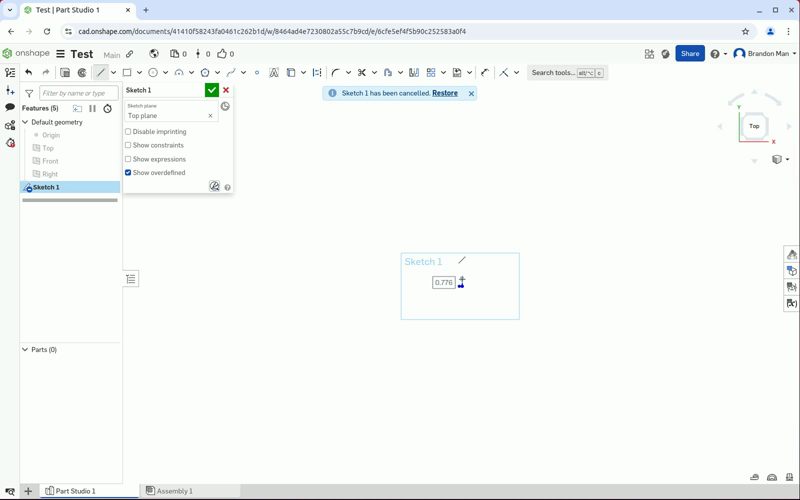
scroll(-6)
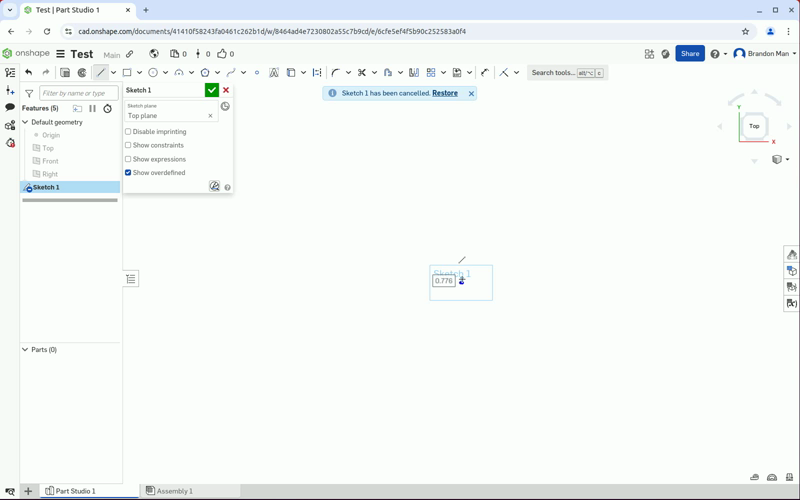
key_up(shift)
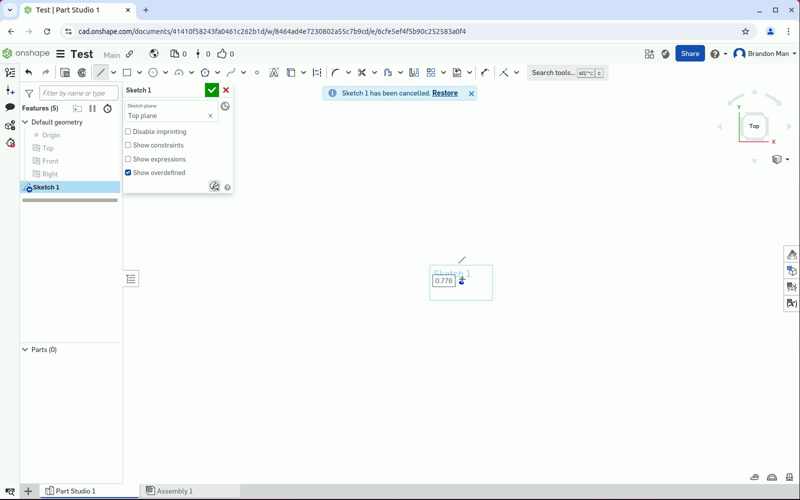
key_down(shift)
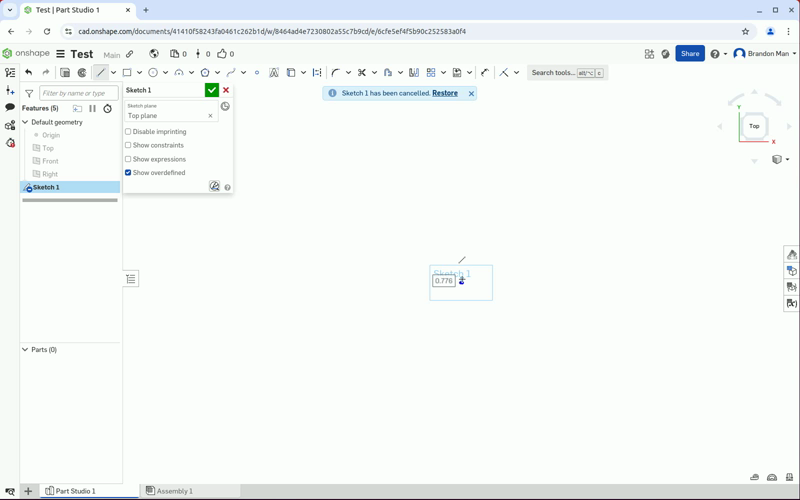
mouse_move(492, 278)
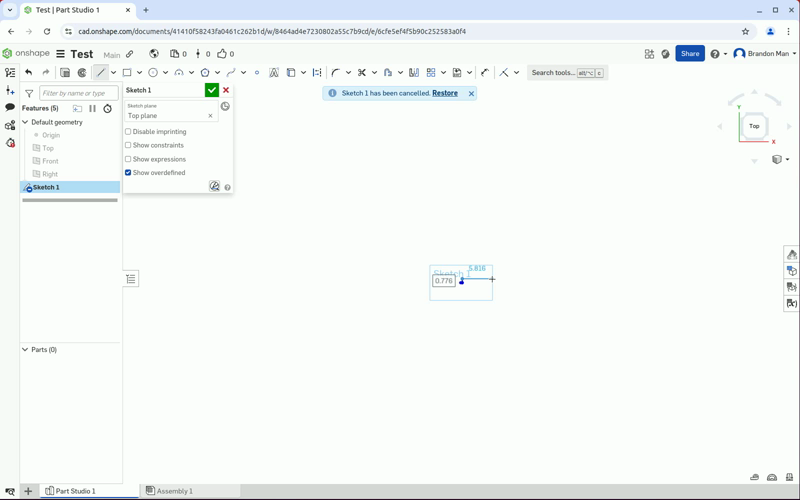
mouse_move(466, 278)
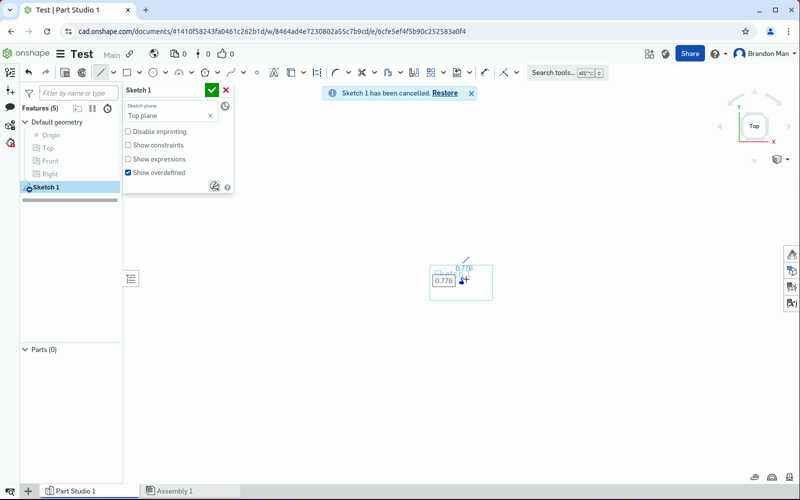
scroll(6)
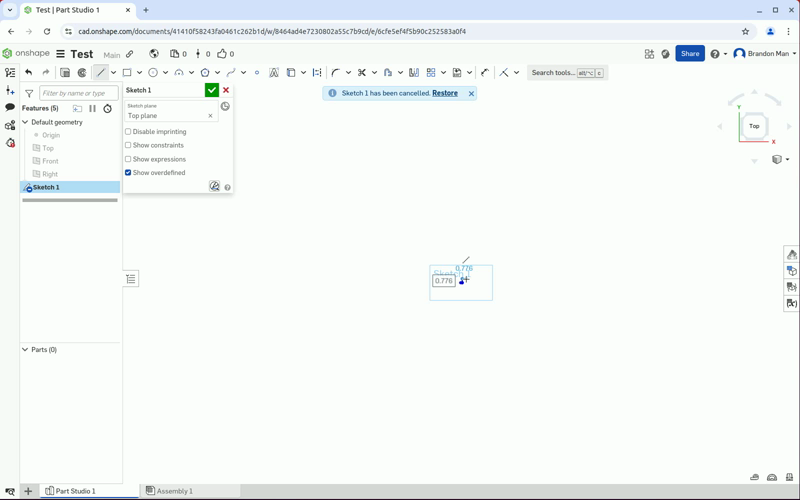
scroll(6)
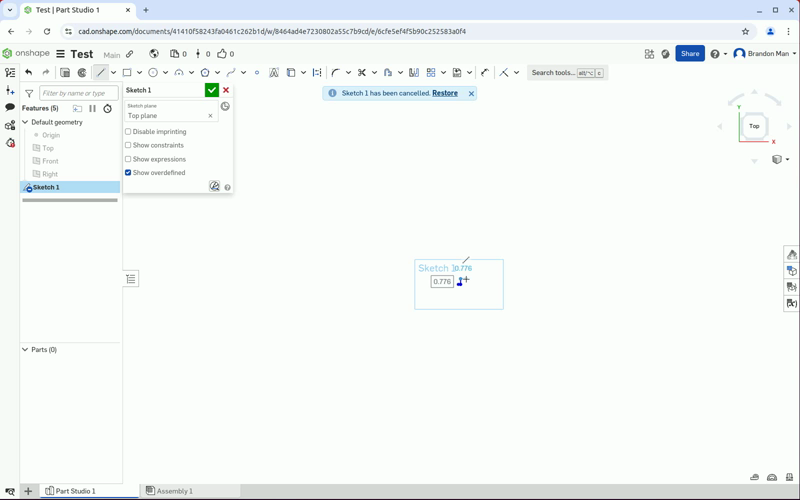
scroll(6)
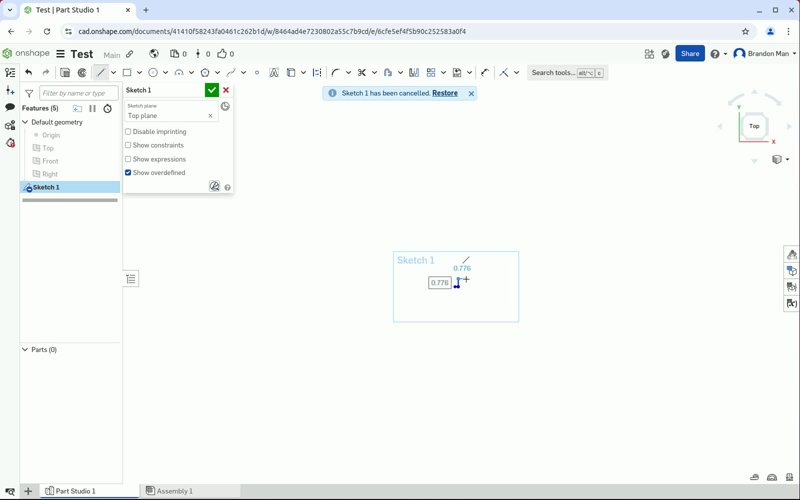
scroll(6)
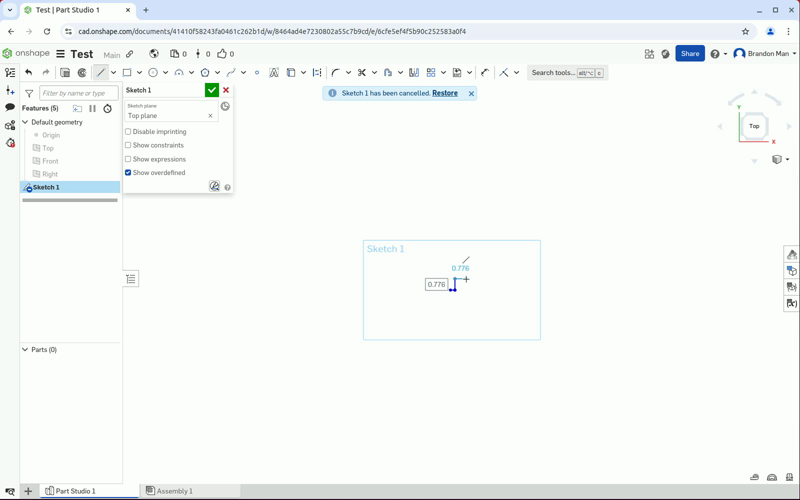
scroll(6)
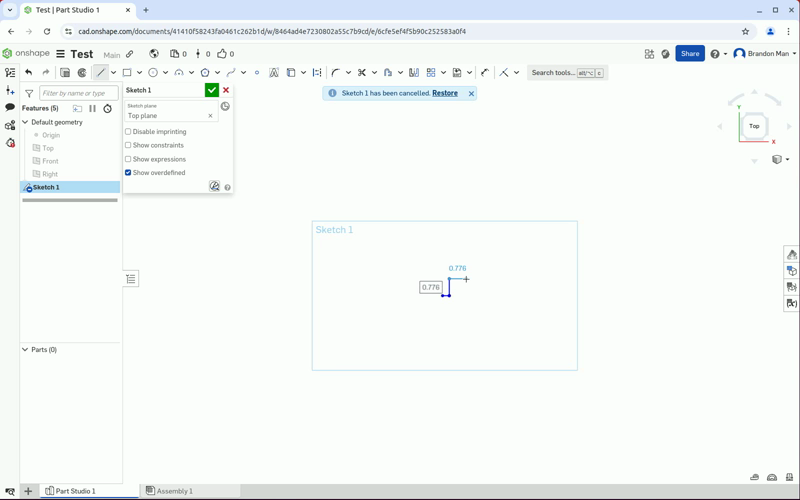
scroll(6)
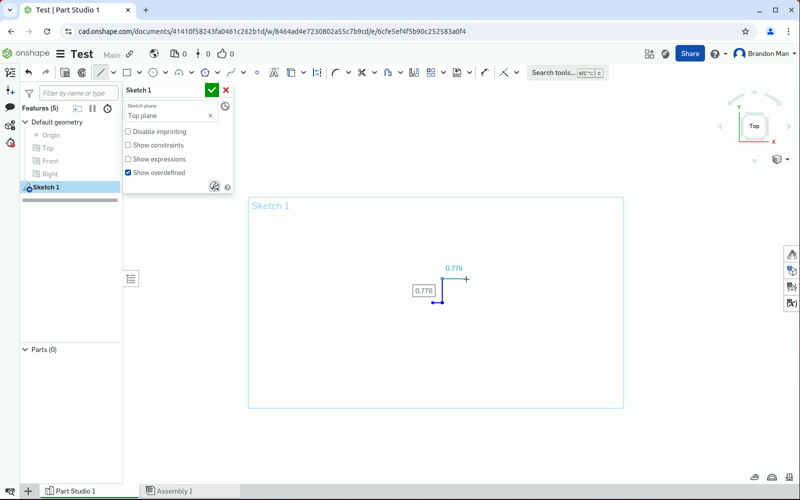
scroll(6)
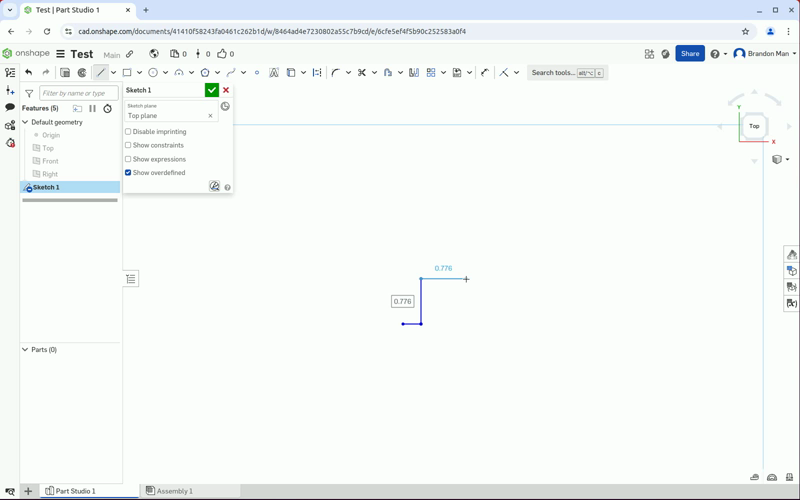
click(466, 278)
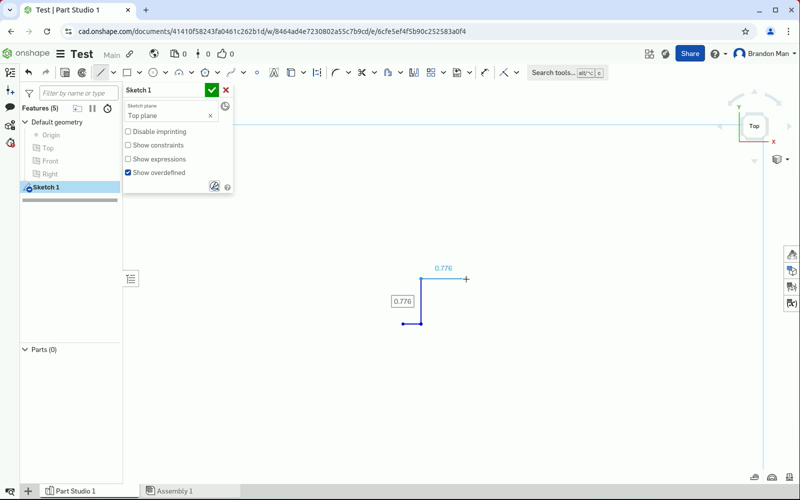
scroll(-6)
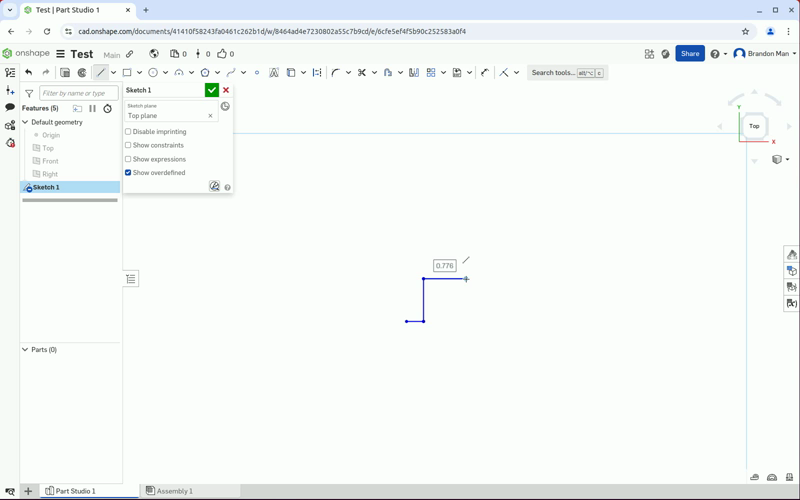
scroll(-6)
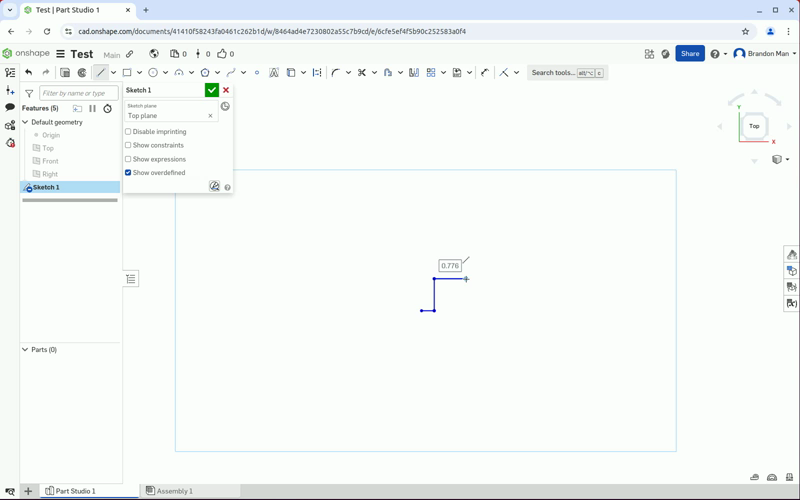
scroll(-6)
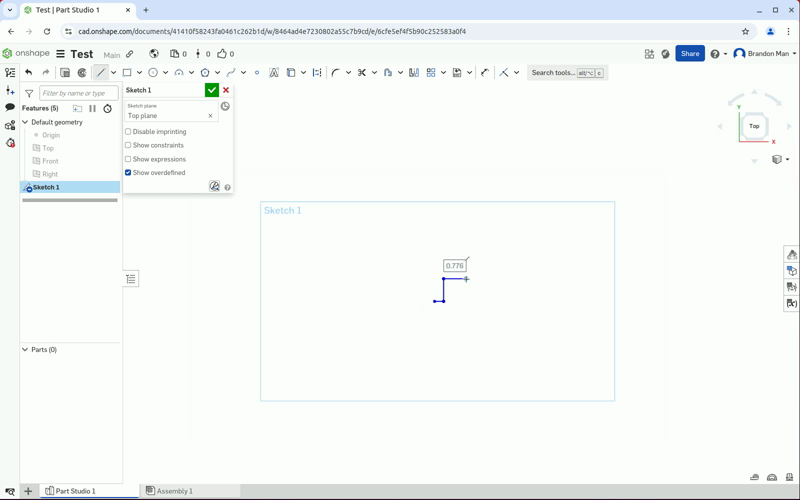
scroll(-6)
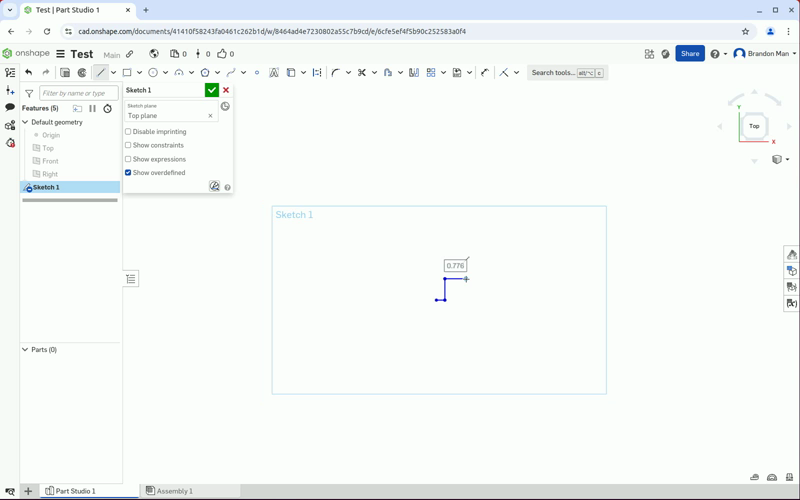
scroll(-6)
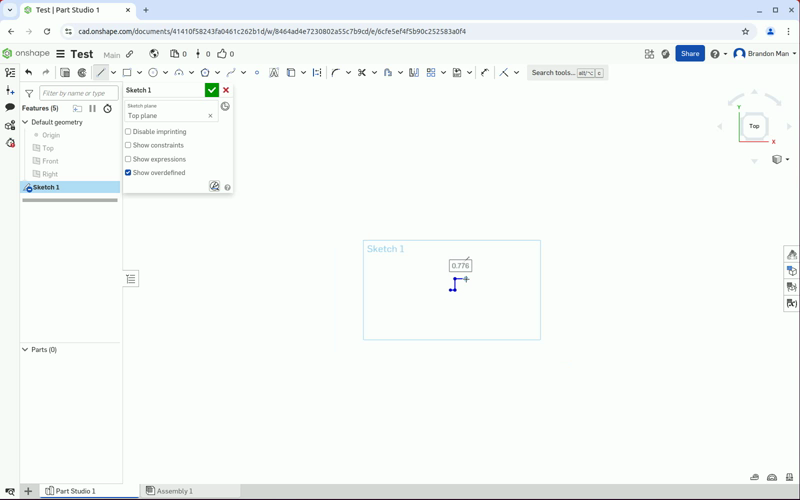
scroll(-6)
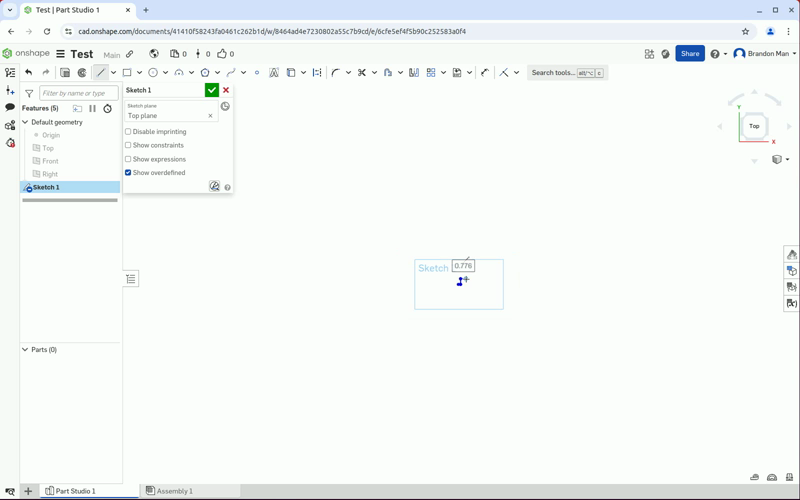
scroll(-6)
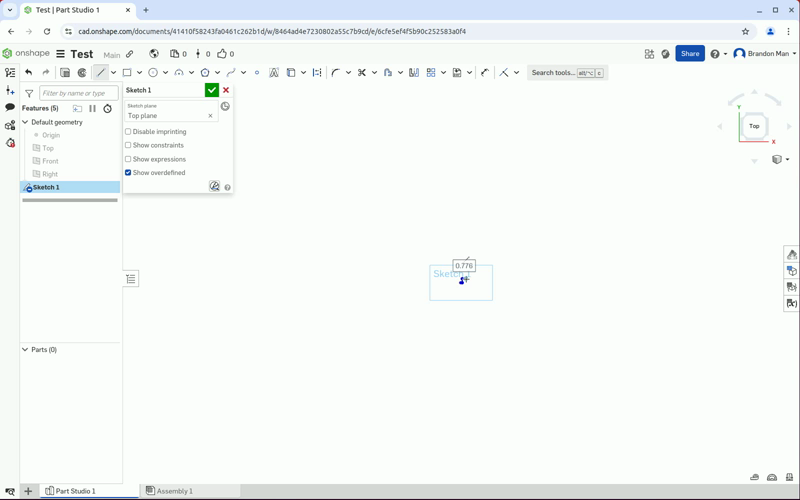
key_up(shift)
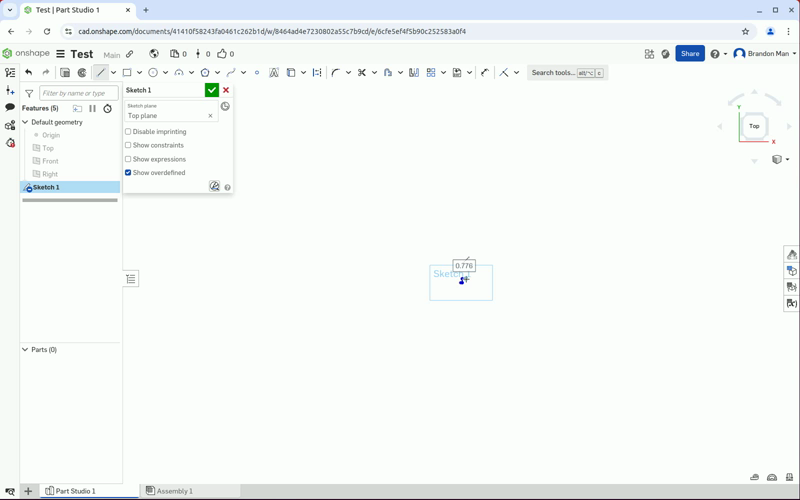
key_down(shift)
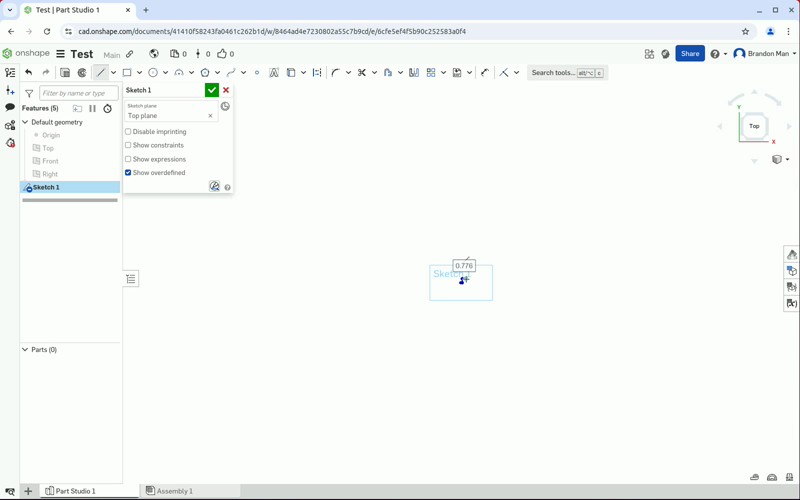
mouse_move(496, 278)
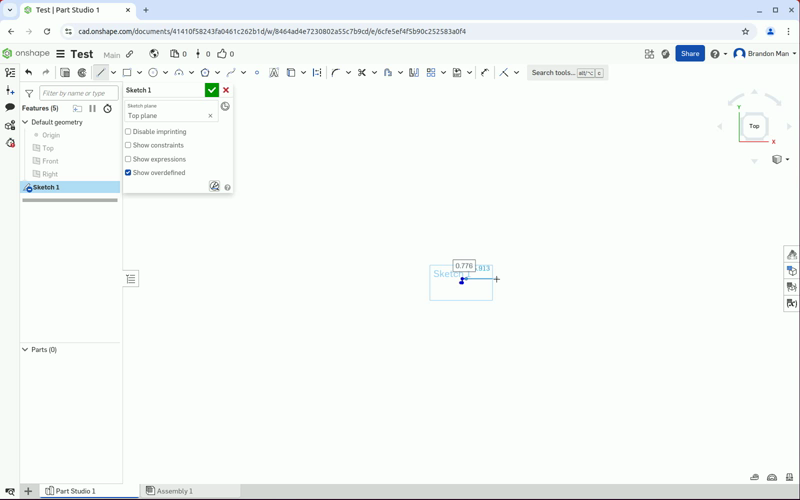
mouse_move(466, 277)
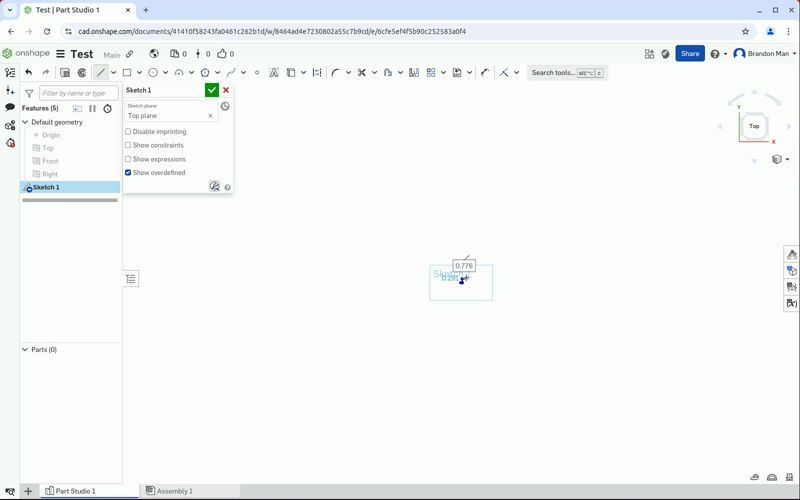
scroll(6)
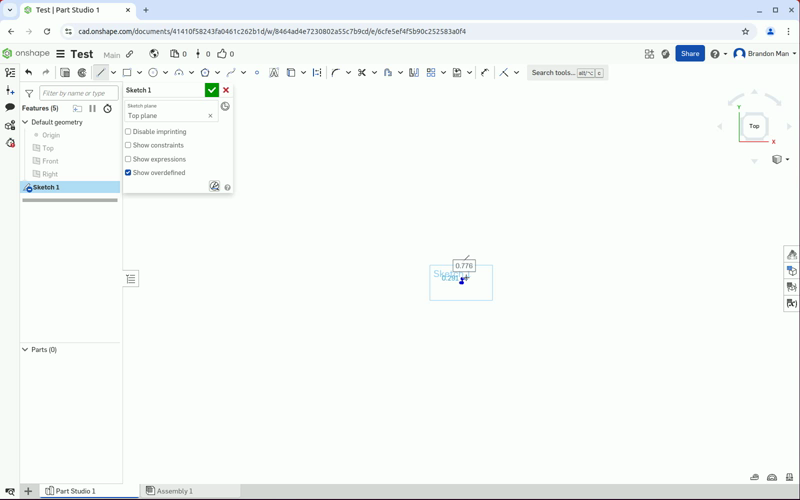
scroll(6)
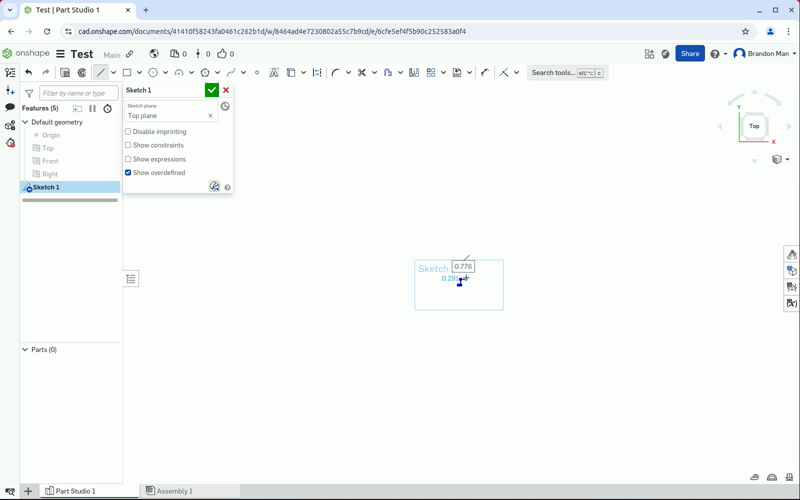
scroll(6)
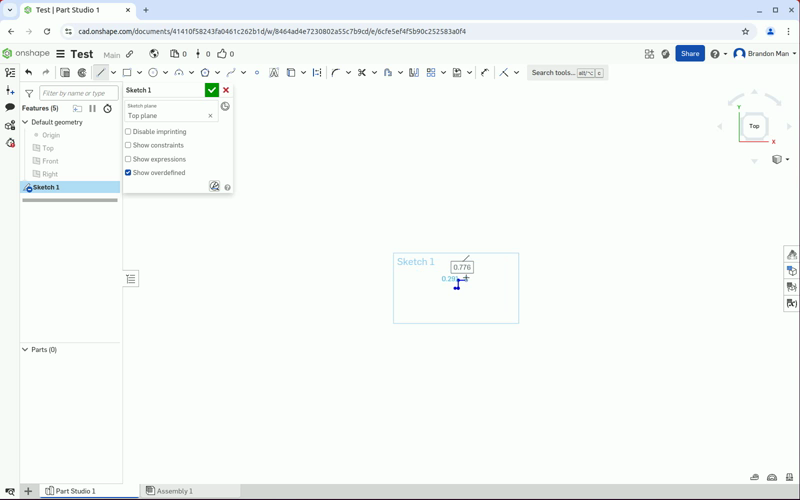
scroll(6)
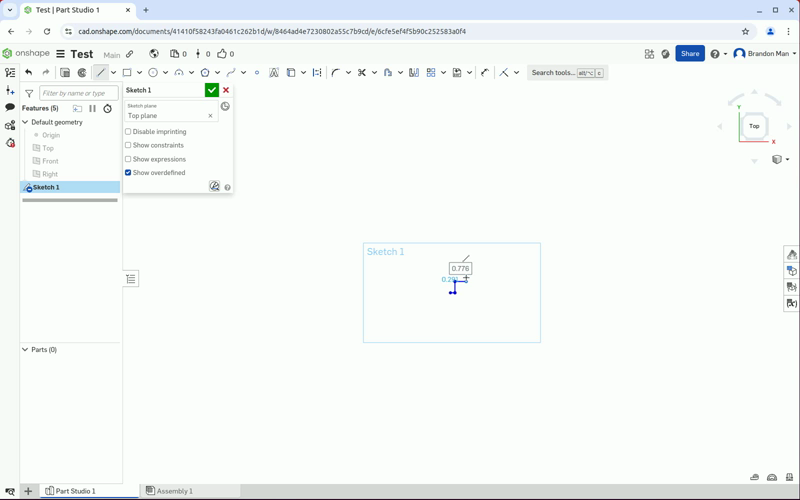
scroll(6)
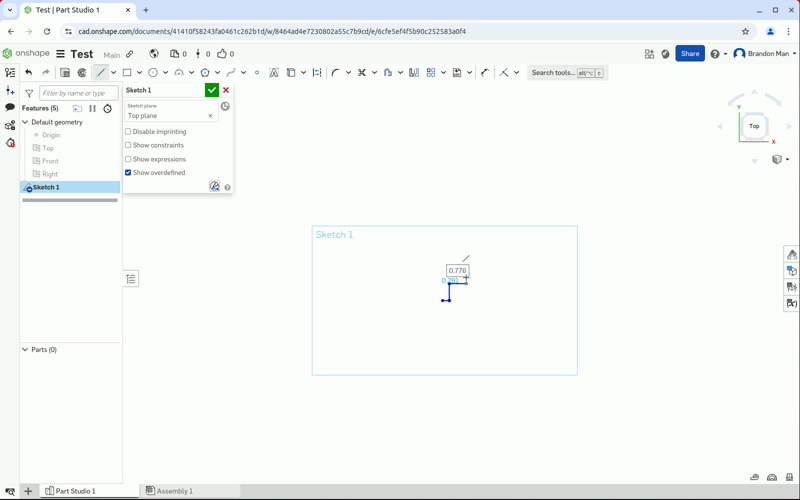
scroll(6)
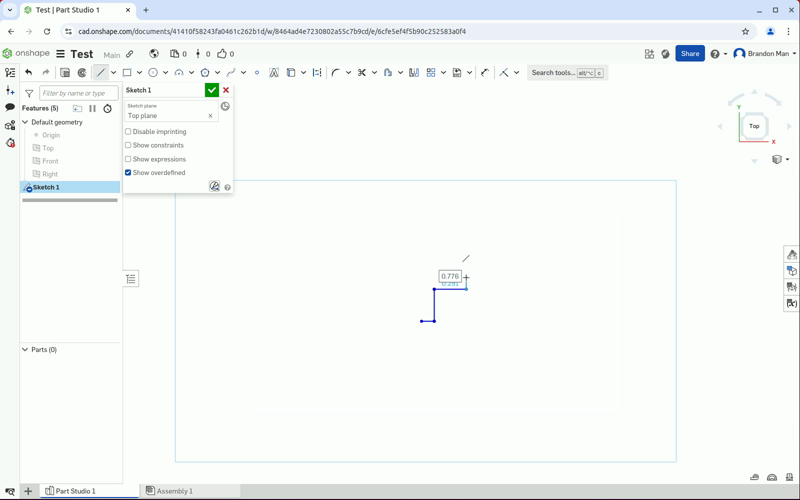
scroll(6)
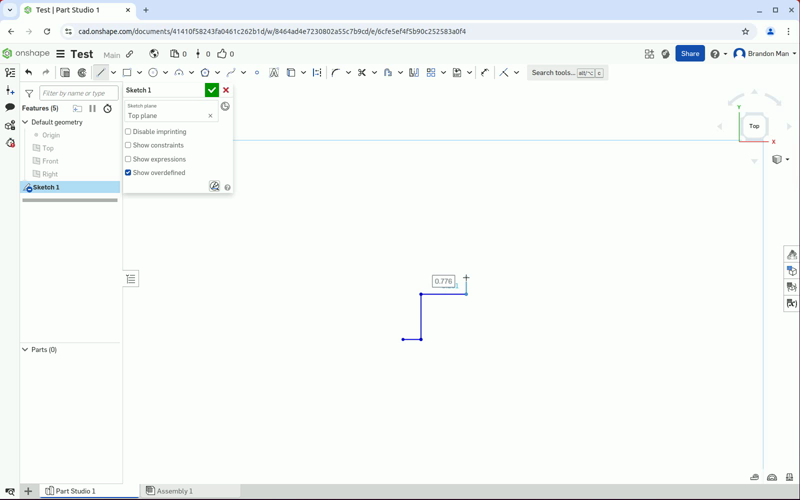
click(466, 277)
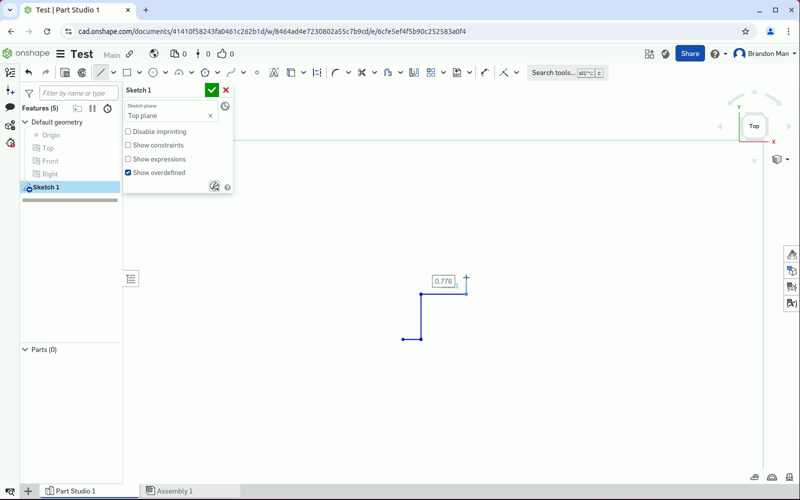
scroll(-6)
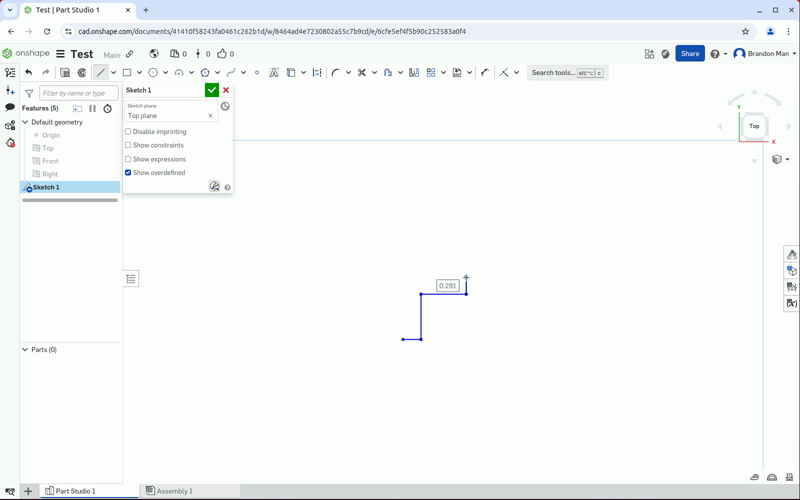
scroll(-6)
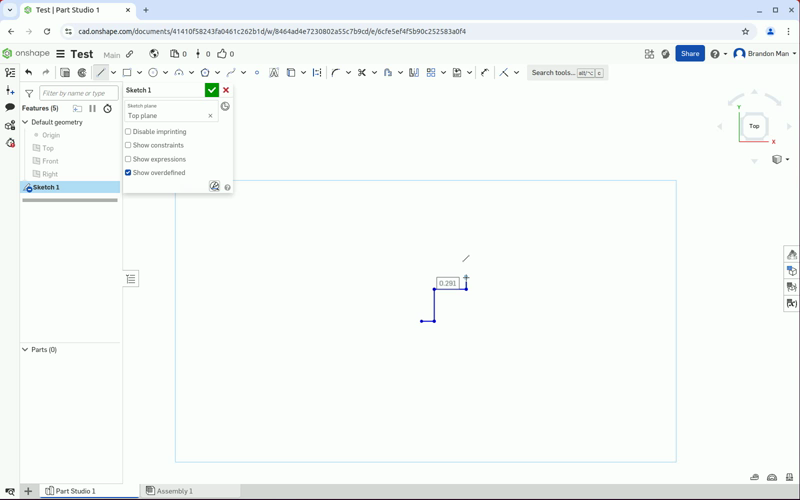
scroll(-6)
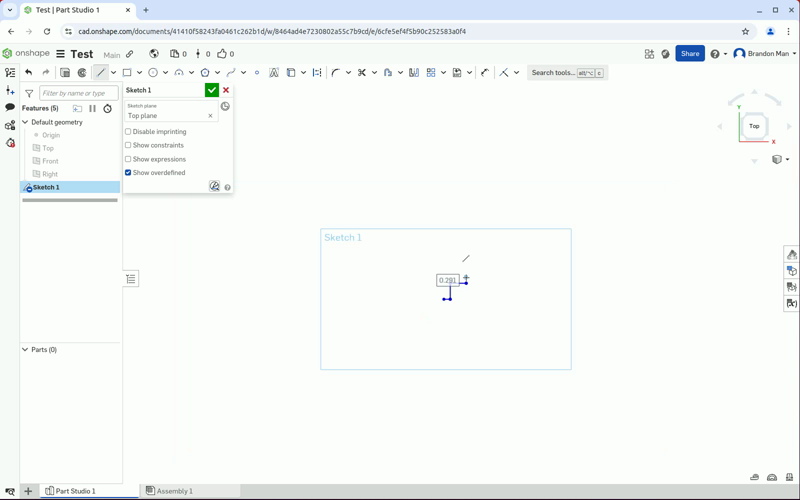
scroll(-6)
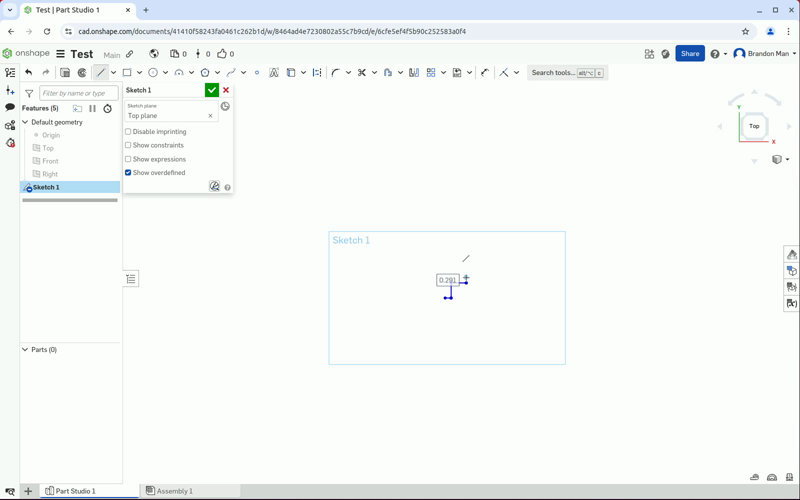
scroll(-6)
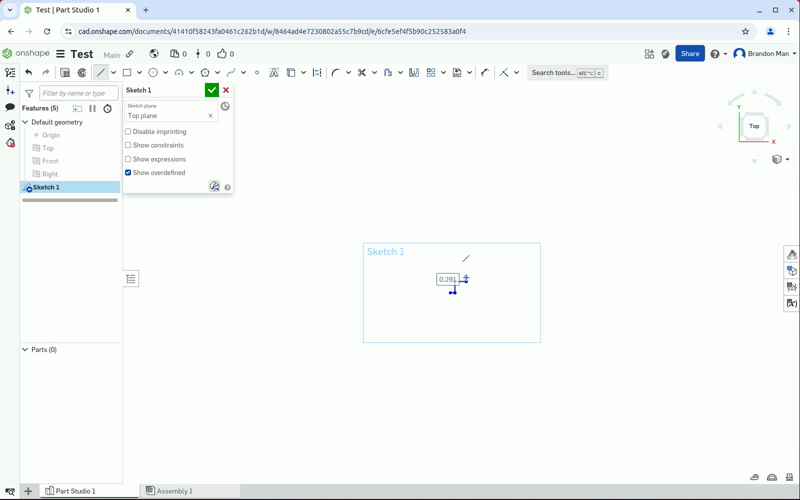
scroll(-6)
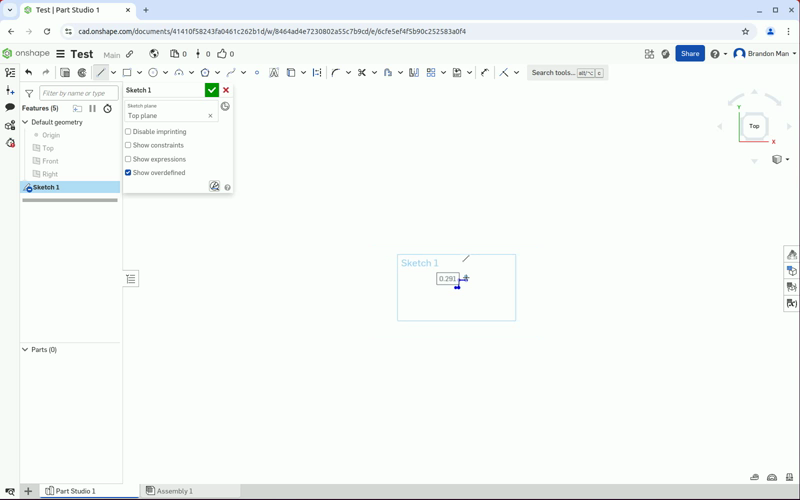
scroll(-6)
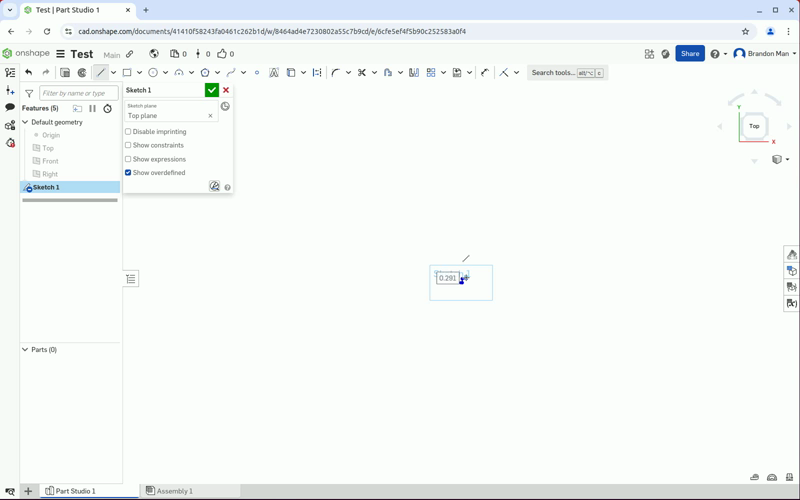
key_up(shift)
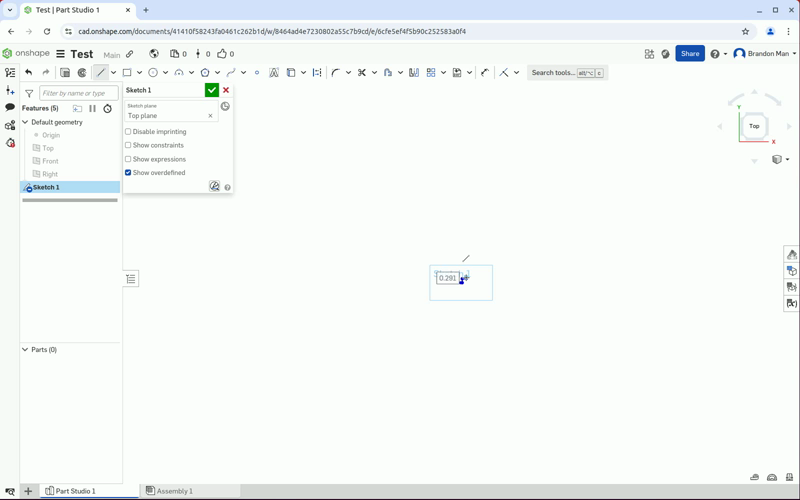
key_down(shift)
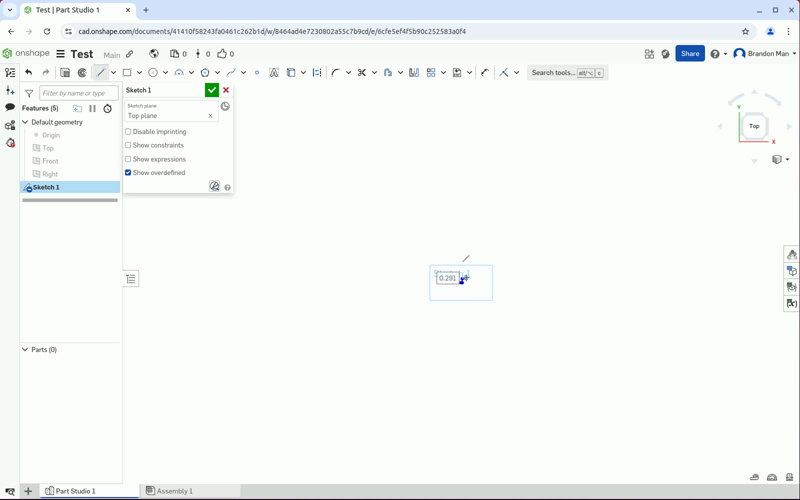
mouse_move(496, 277)
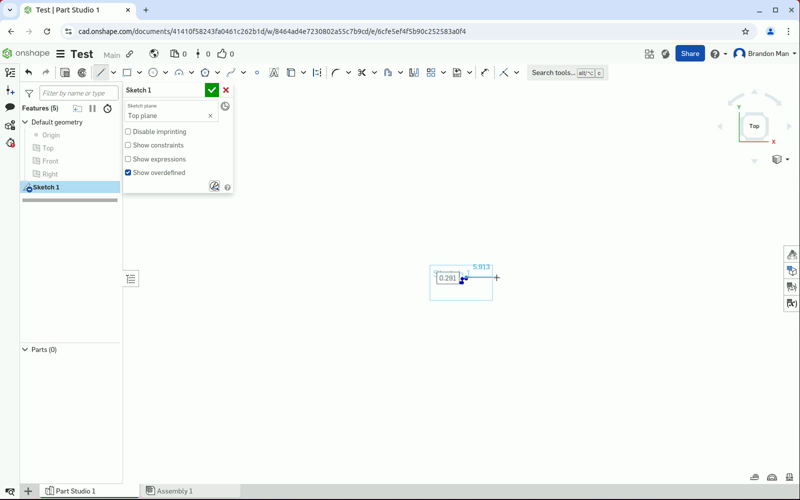
mouse_move(460, 277)
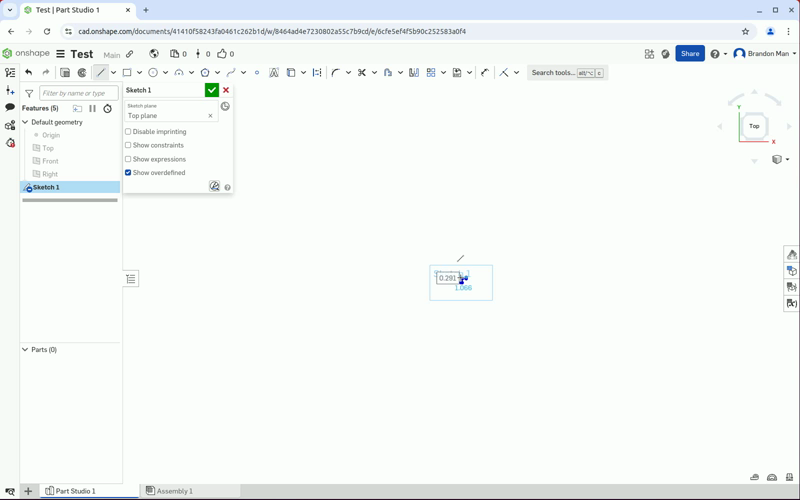
scroll(6)
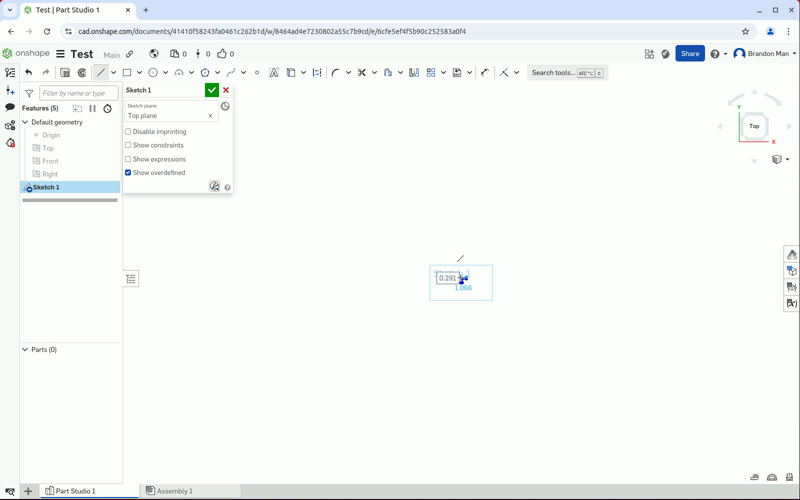
scroll(6)
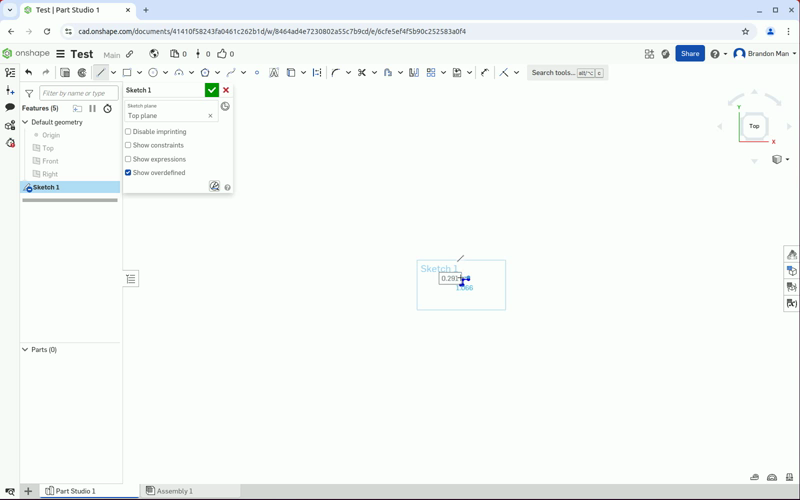
scroll(6)
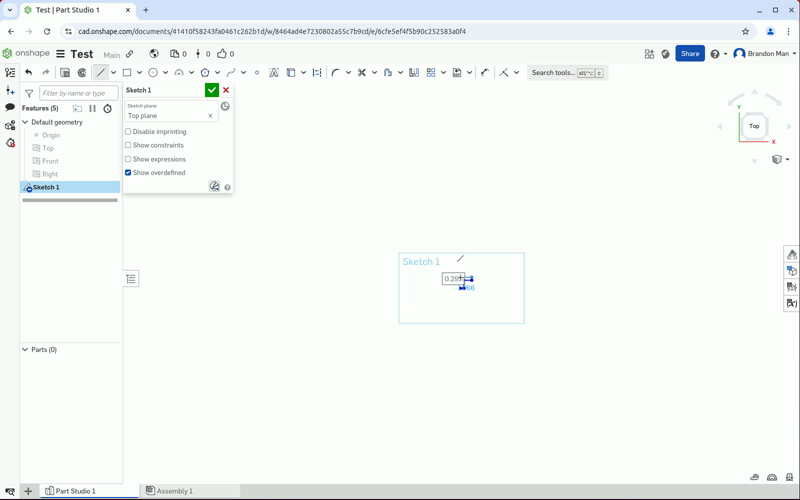
scroll(6)
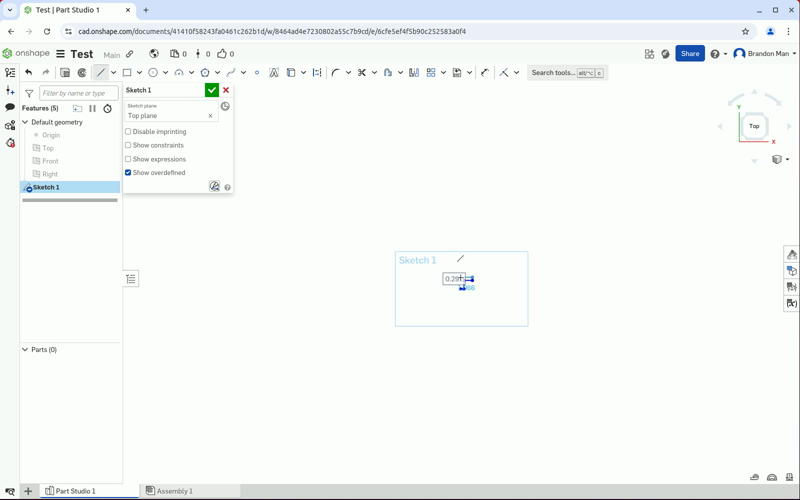
scroll(6)
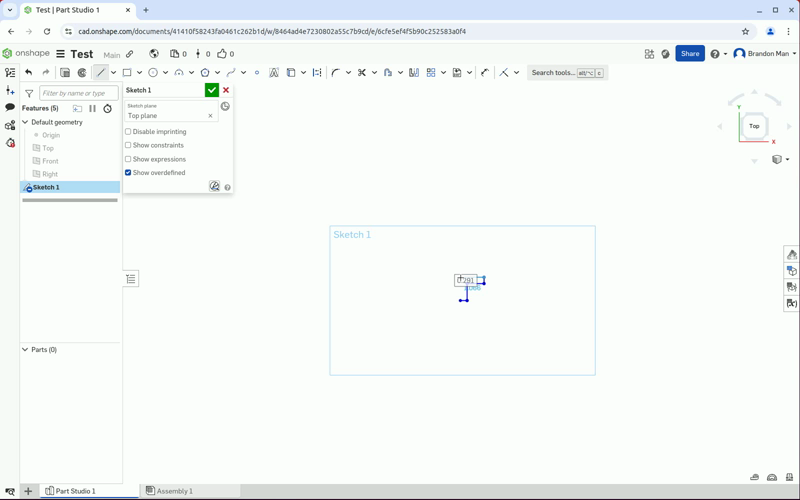
scroll(6)
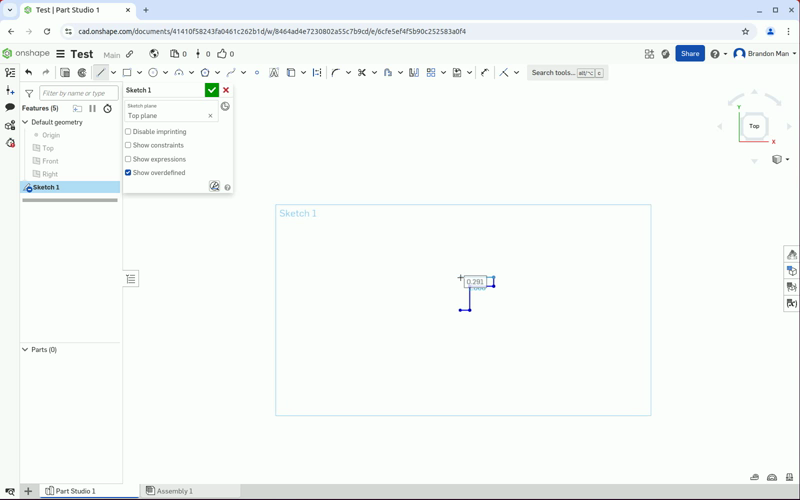
scroll(6)
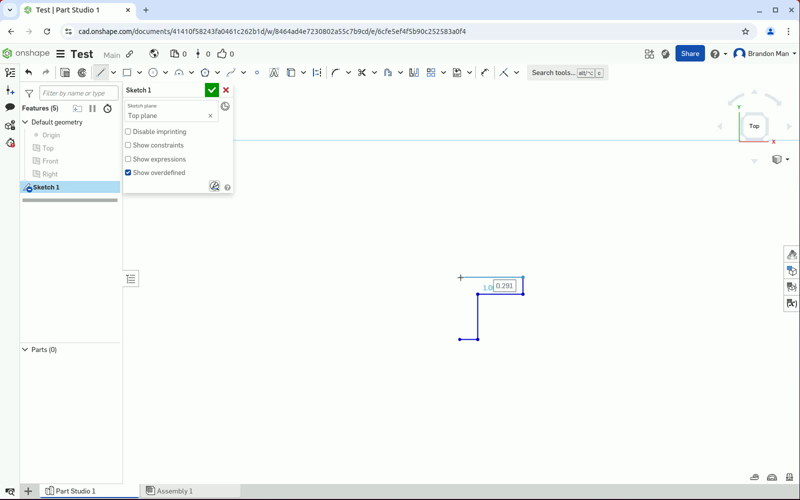
click(460, 277)
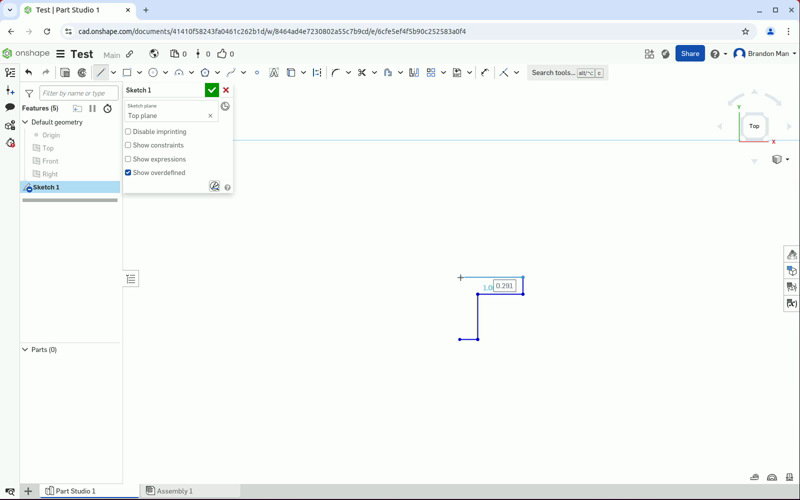
scroll(-6)
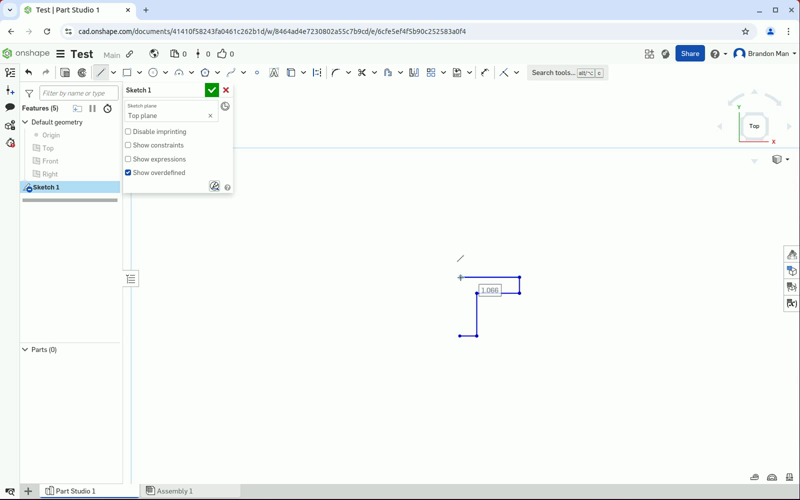
scroll(-6)
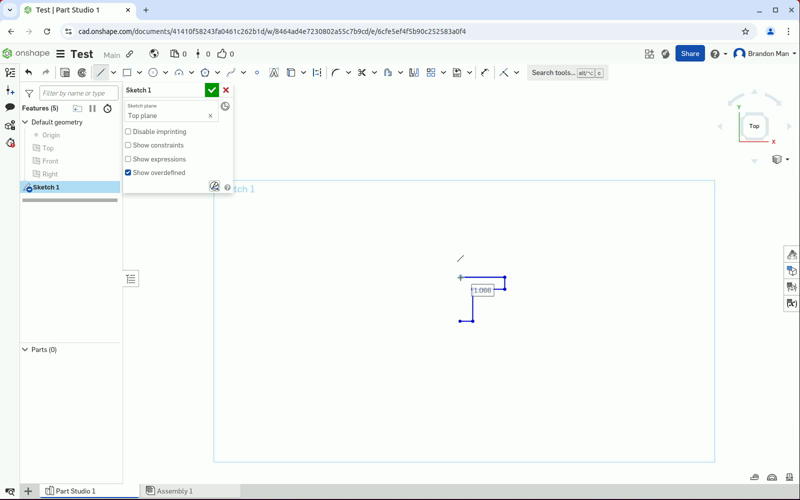
scroll(-6)
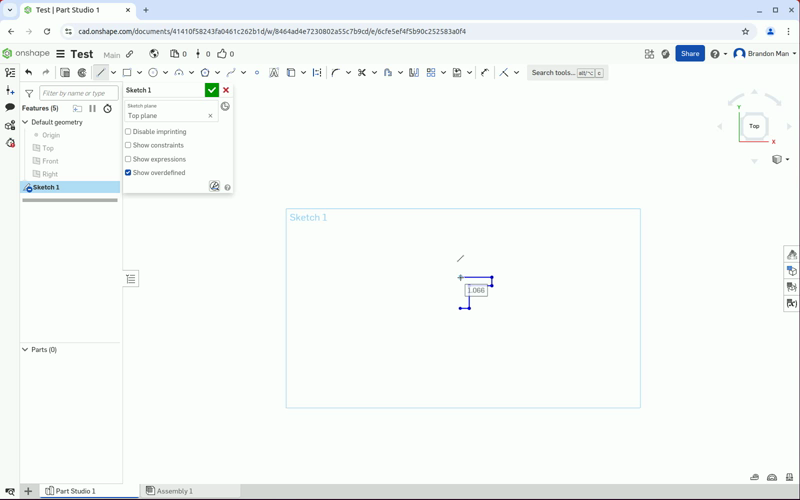
scroll(-6)
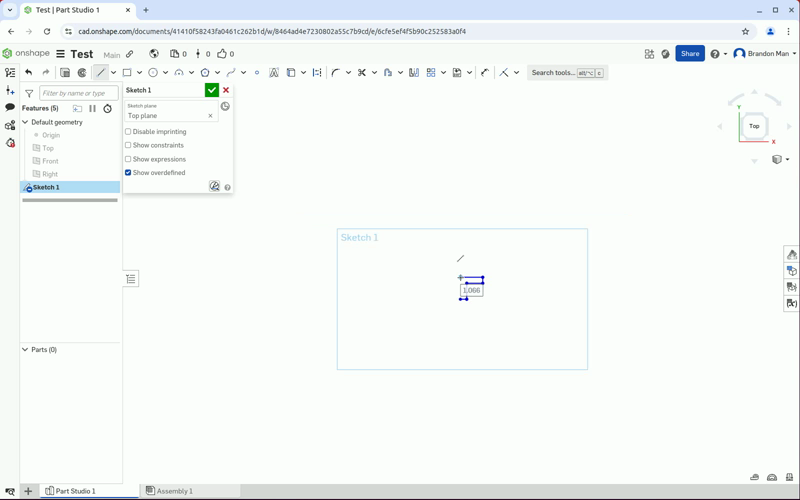
scroll(-6)
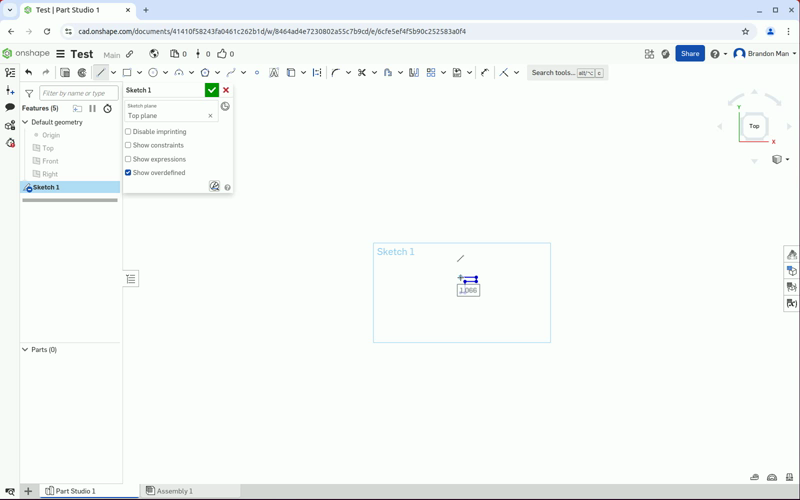
scroll(-6)
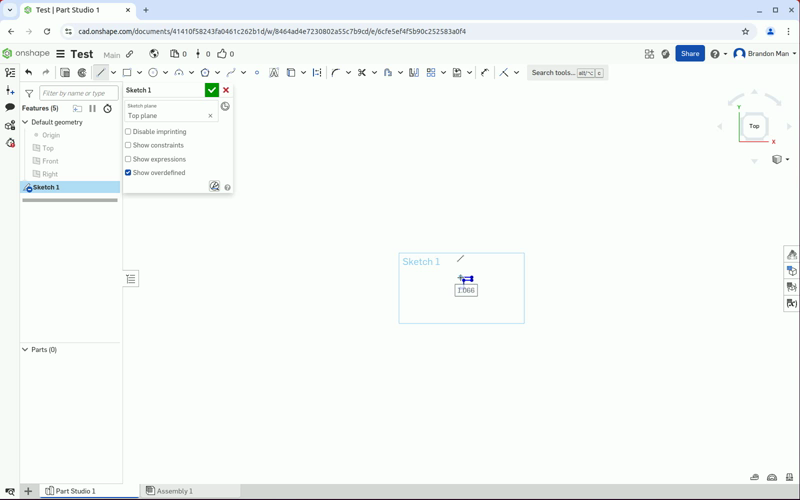
scroll(-6)
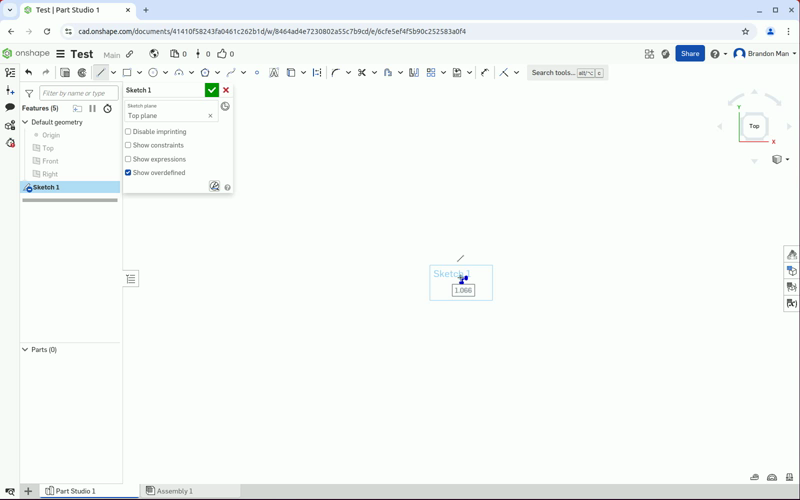
key_up(shift)
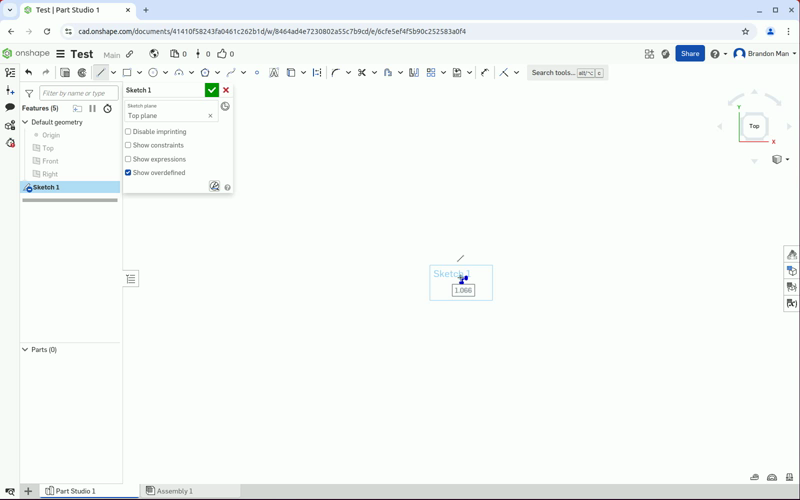
mouse_move(490, 277)
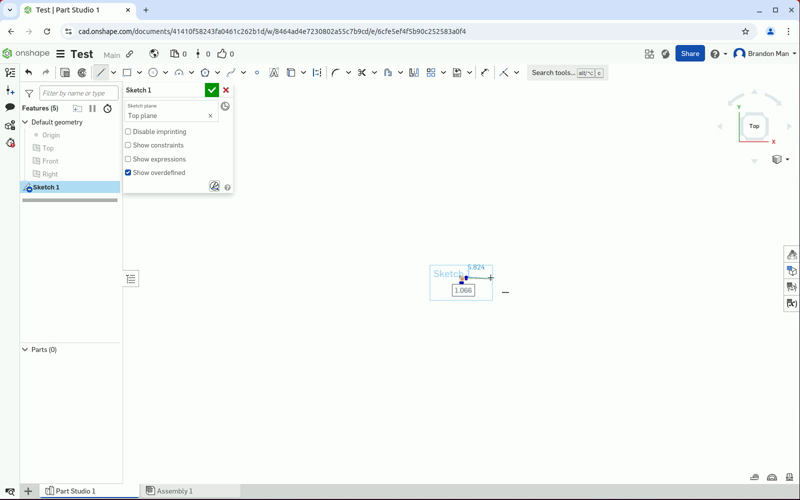
key_down(shift)
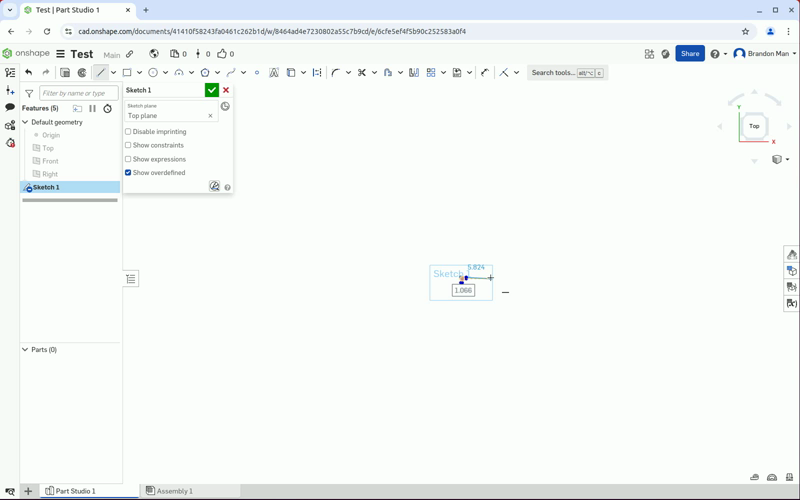
mouse_move(460, 282)
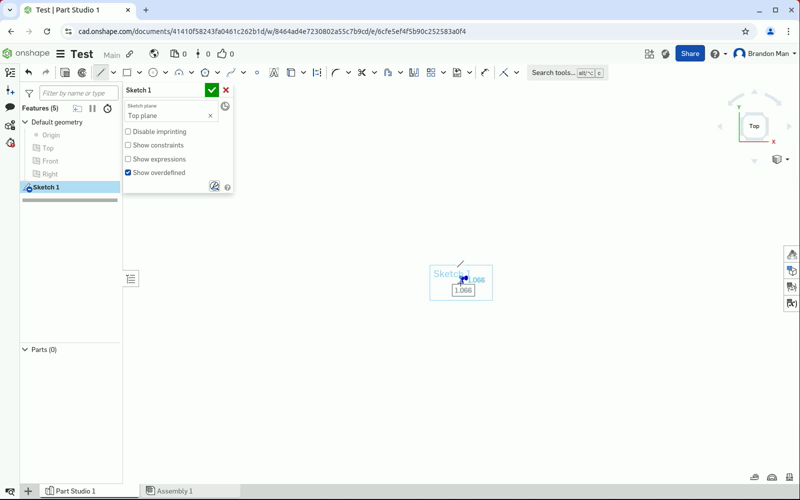
scroll(6)
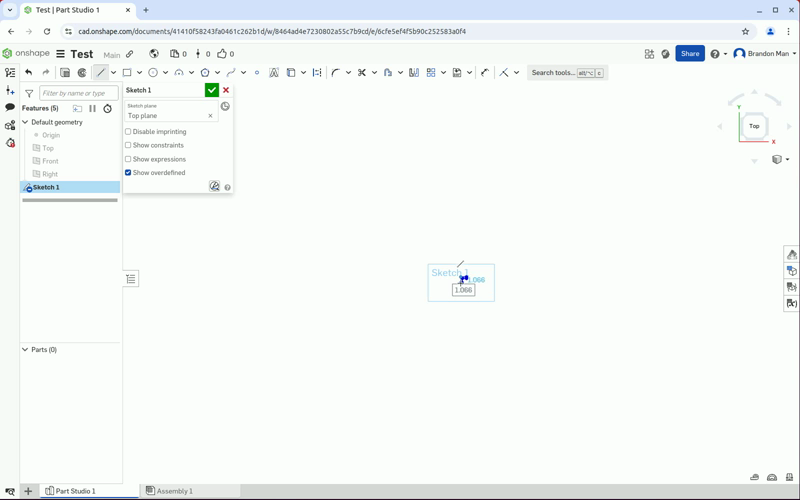
scroll(6)
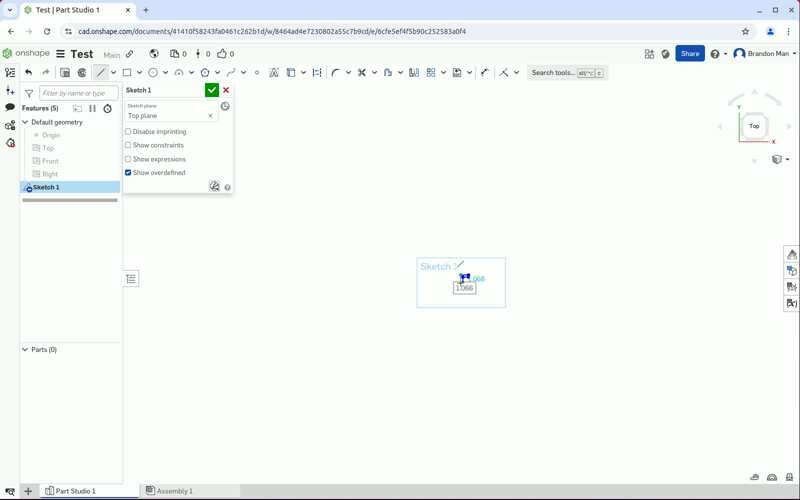
scroll(6)
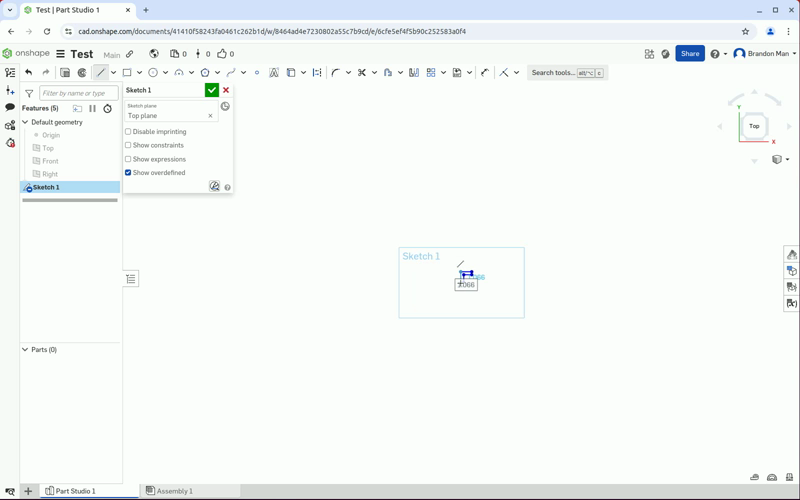
scroll(6)
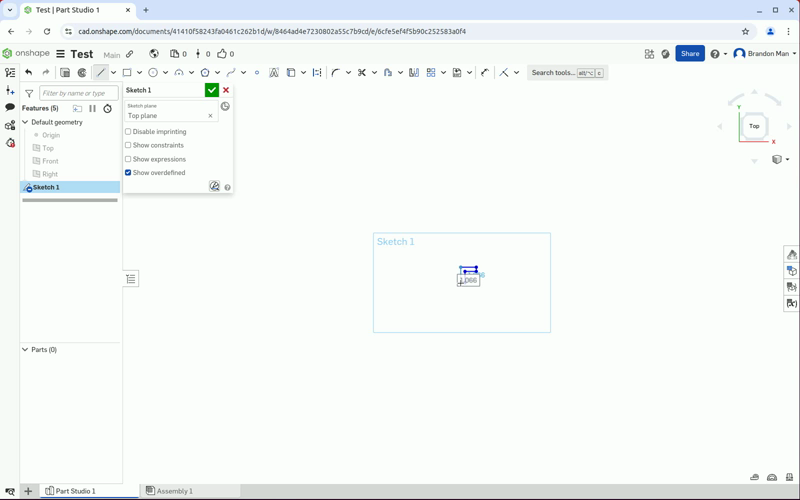
scroll(6)
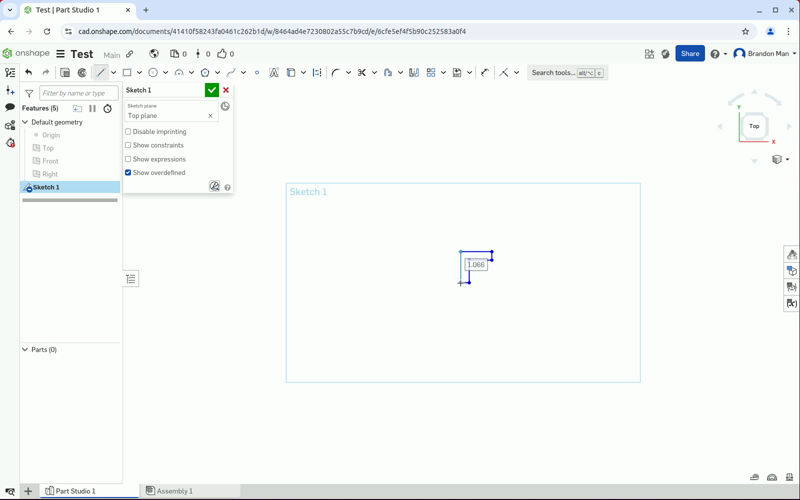
scroll(6)
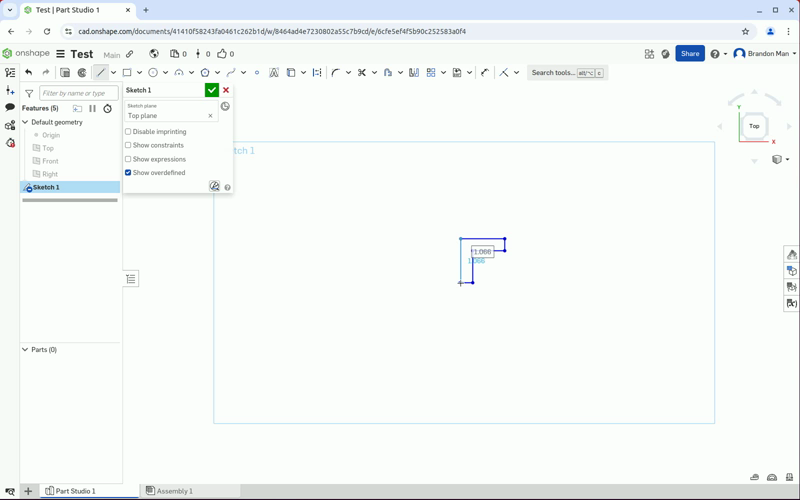
scroll(6)
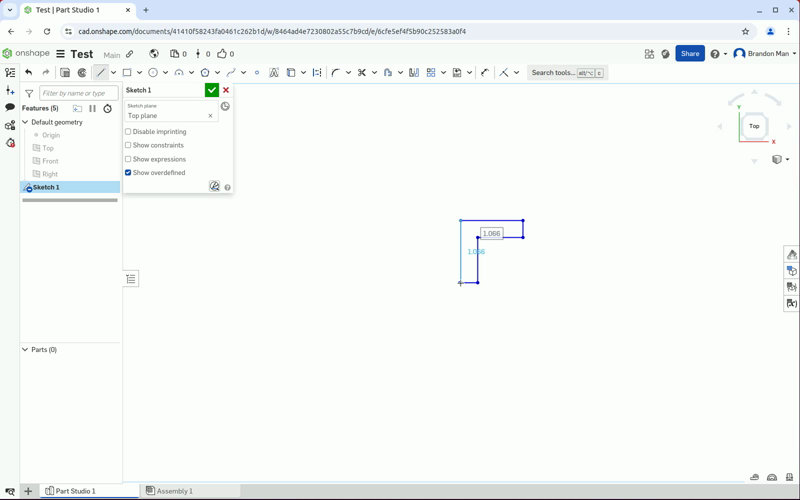
key_up(shift)
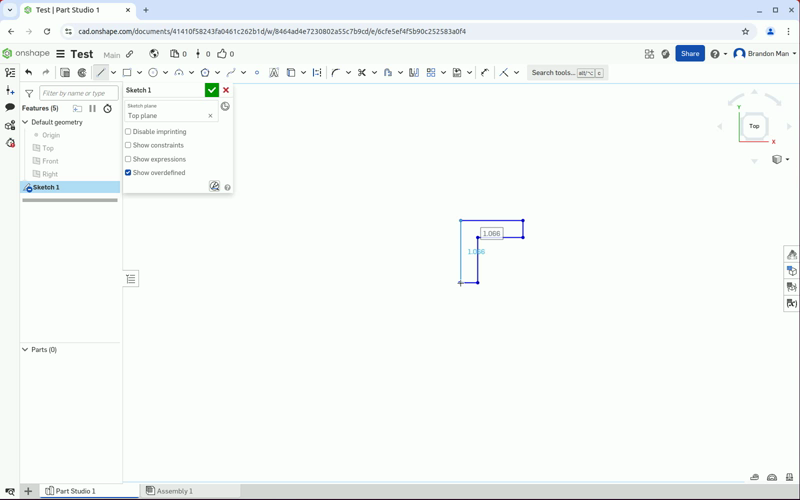
click(460, 282)
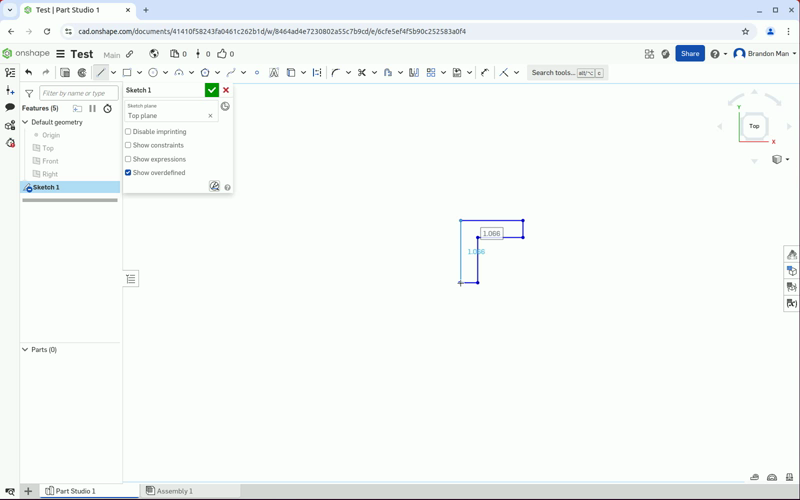
scroll(-6)
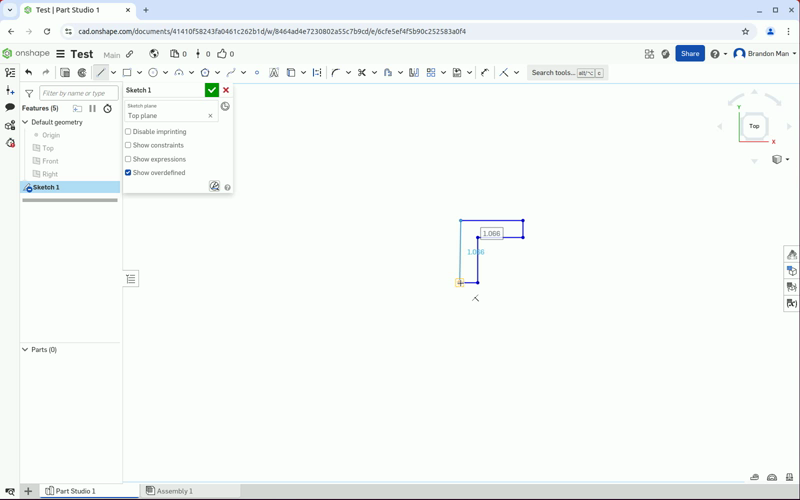
scroll(-6)
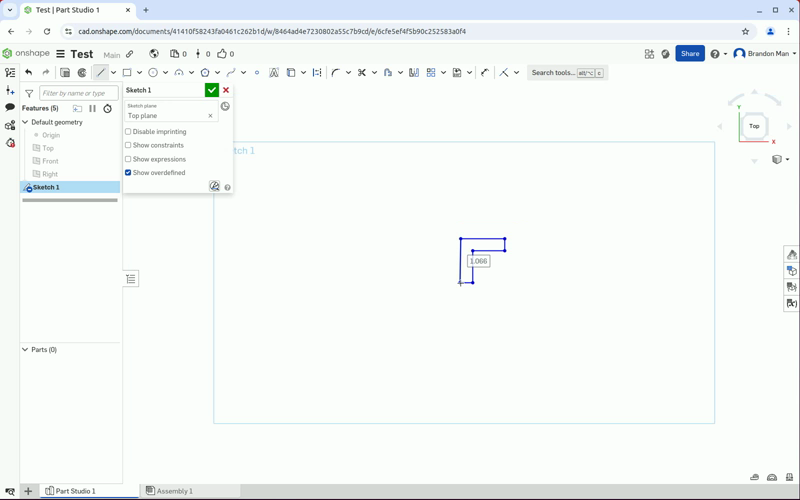
scroll(-6)
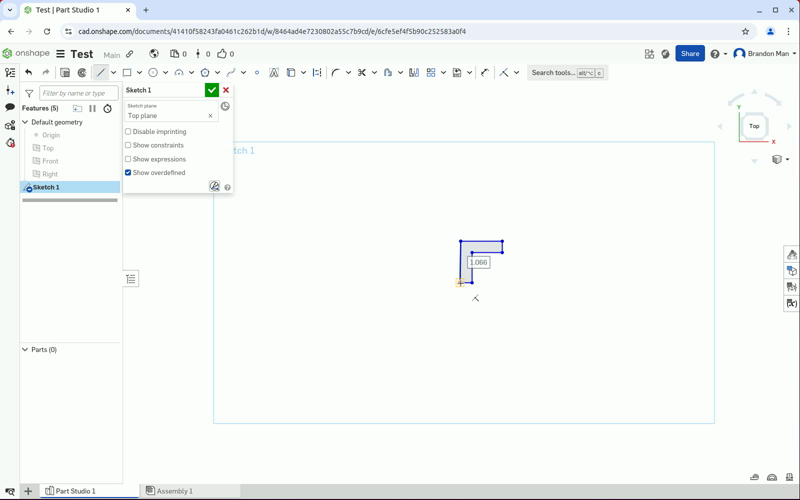
scroll(-6)
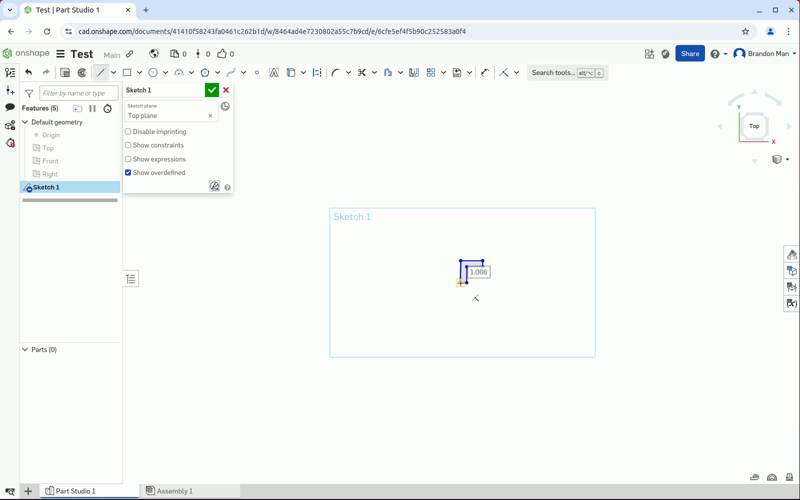
scroll(-6)
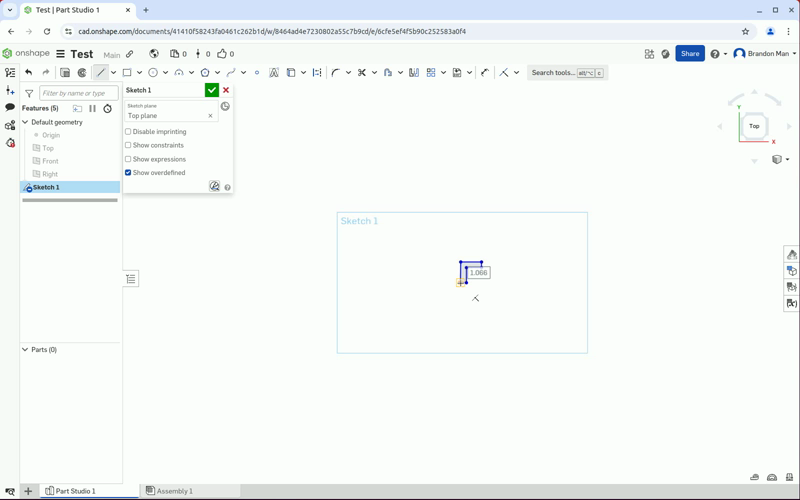
scroll(-6)
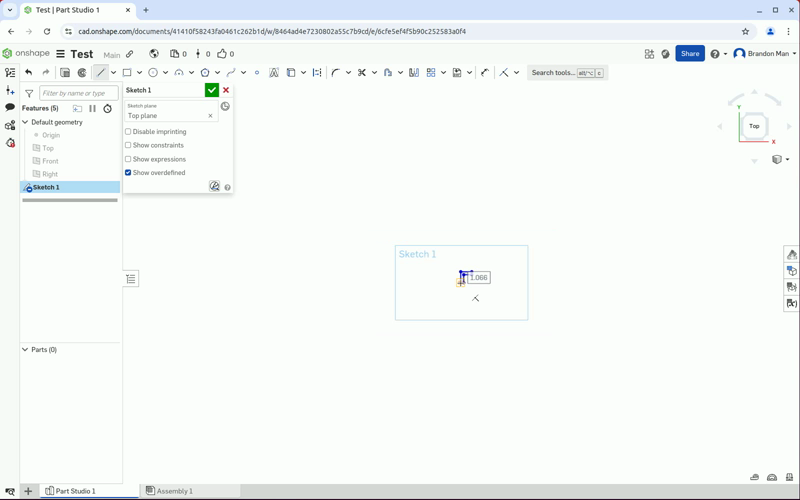
scroll(-6)
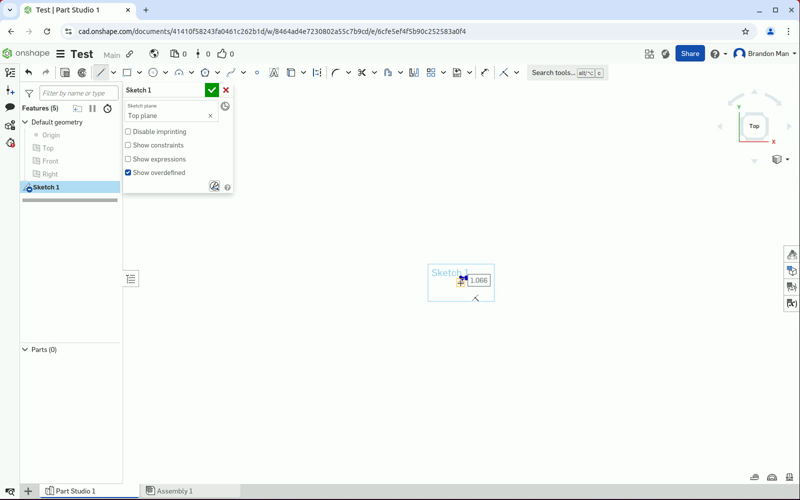
key(esc)
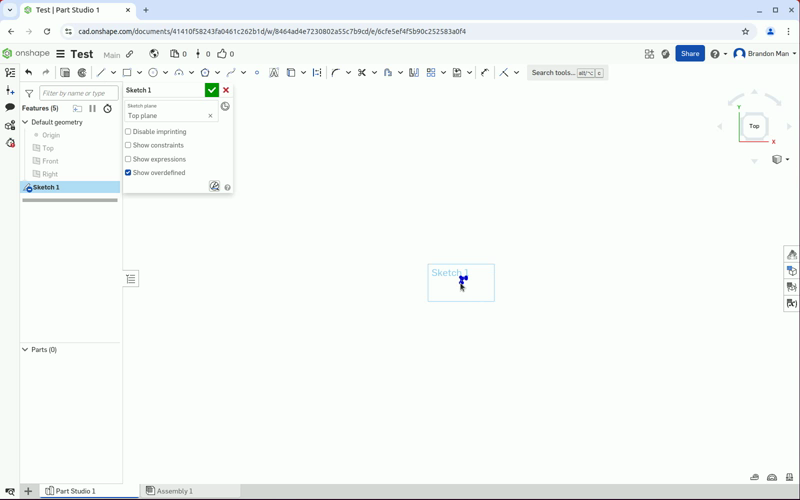
mouse_move(463, 277)
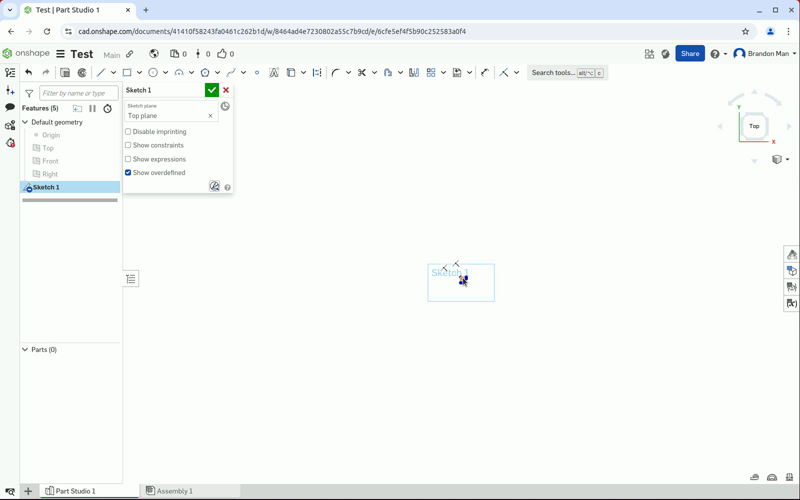
scroll(6)
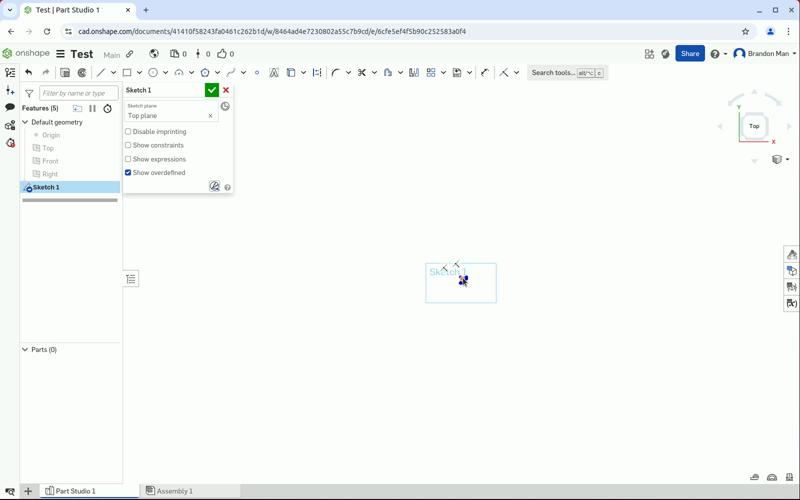
scroll(6)
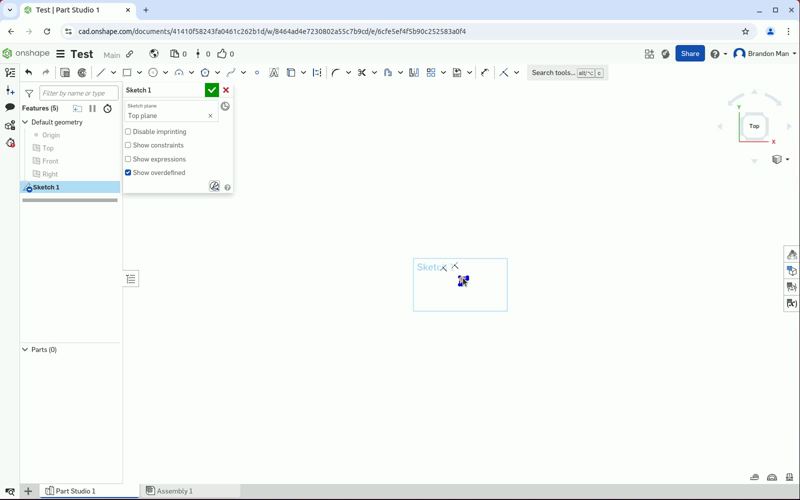
scroll(6)
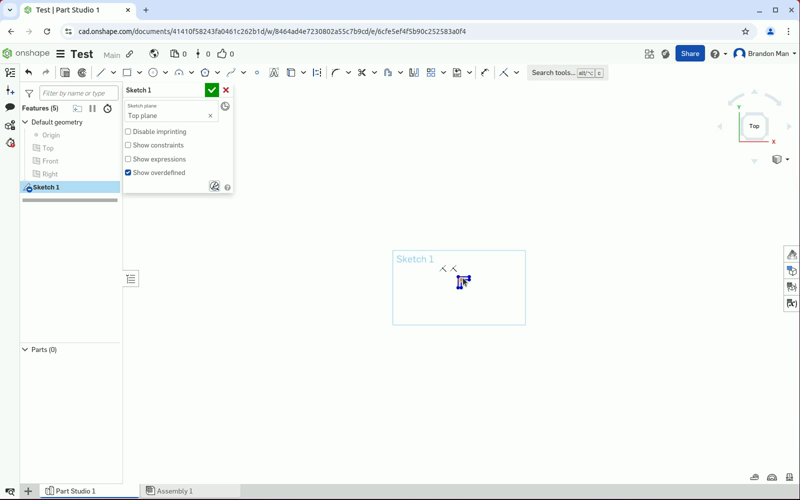
scroll(6)
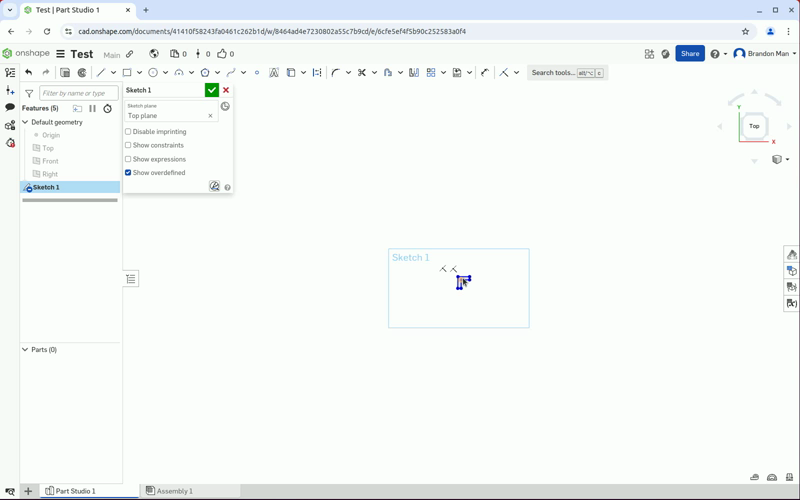
scroll(6)
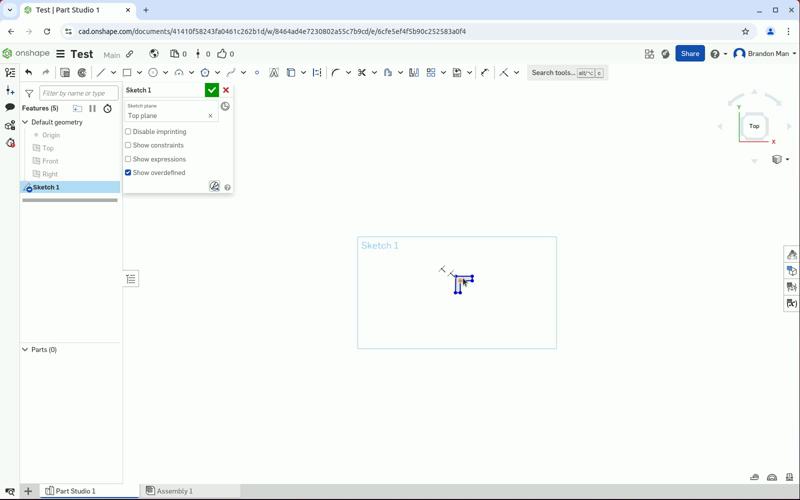
scroll(6)
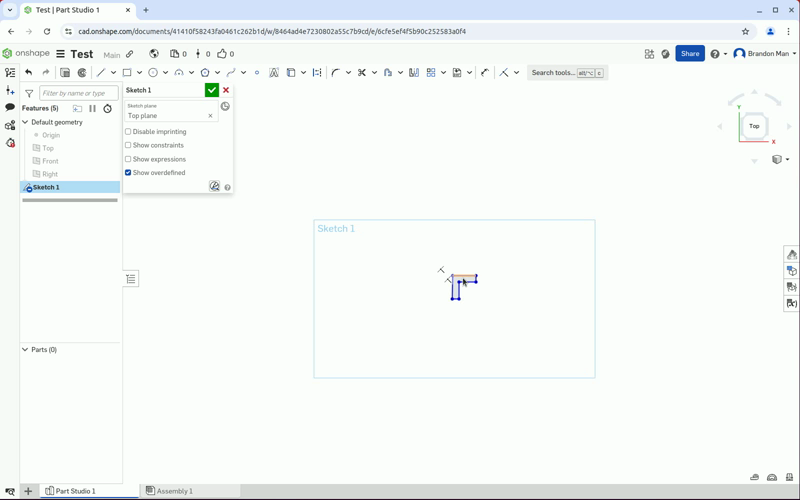
scroll(6)
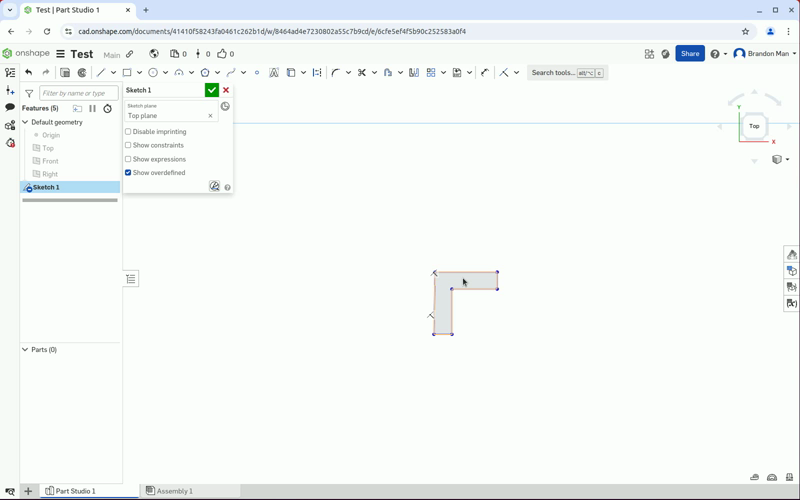
click(463, 277)
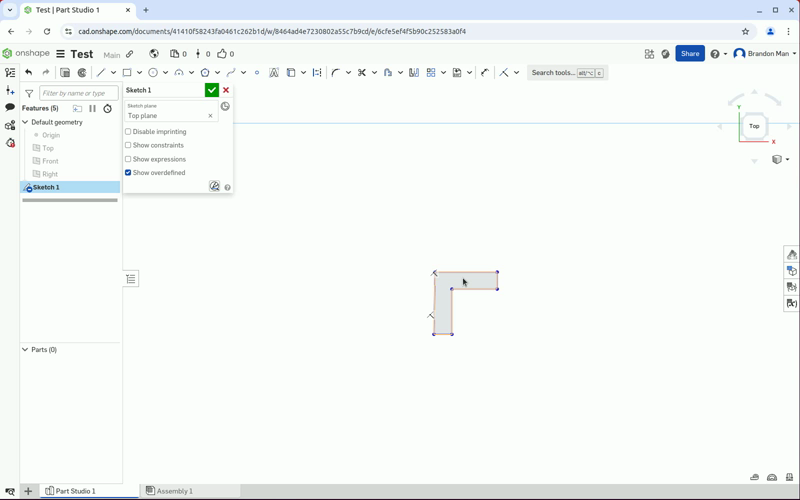
scroll(-6)
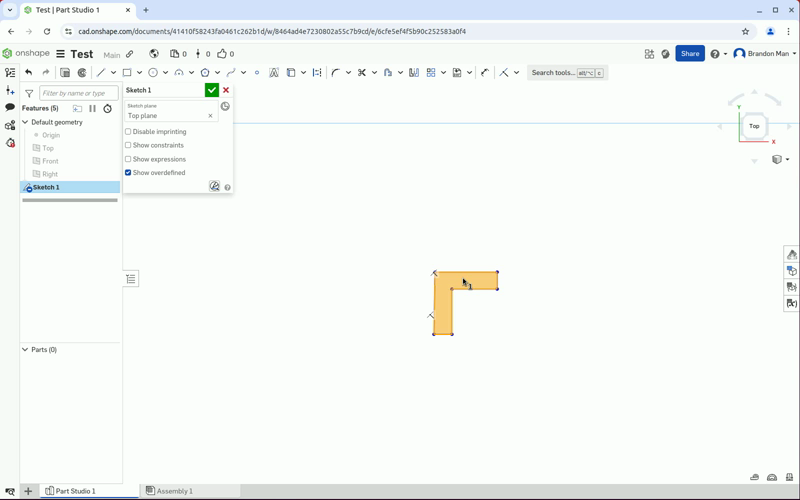
scroll(-6)
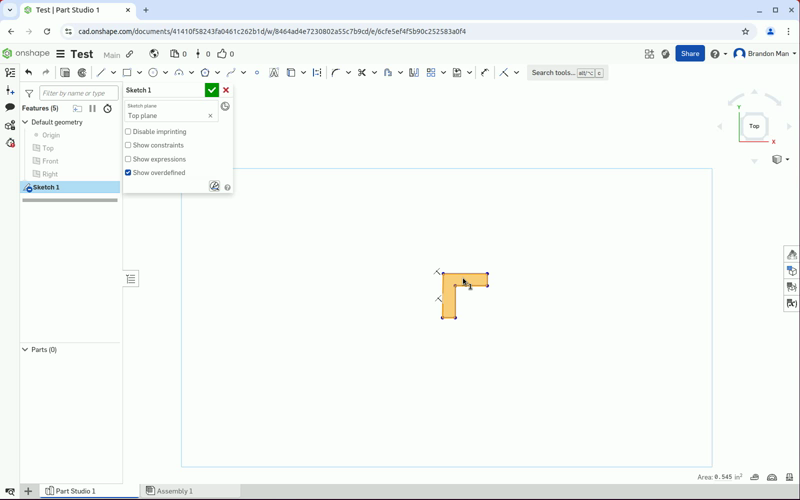
scroll(-6)
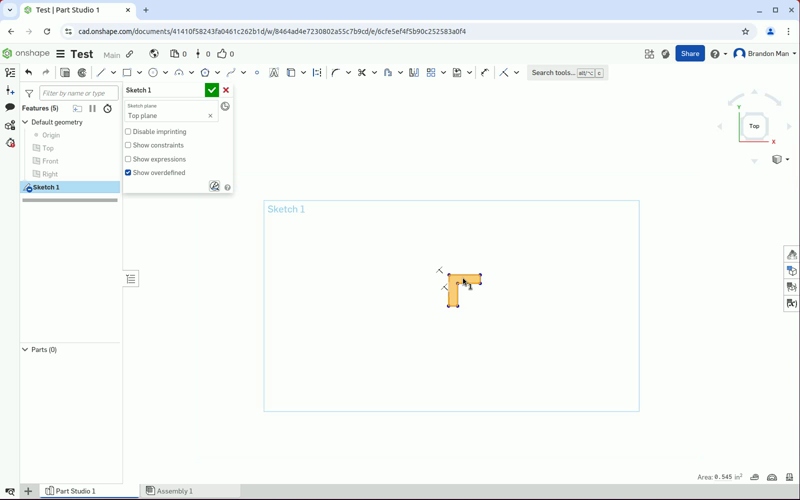
scroll(-6)
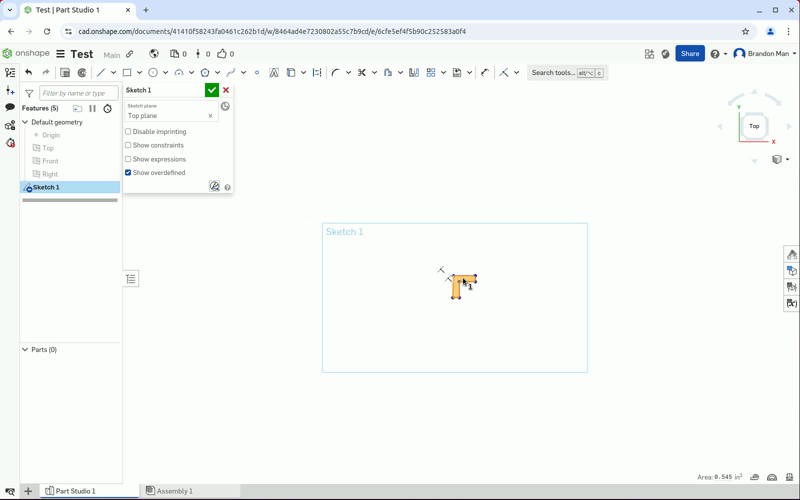
scroll(-6)
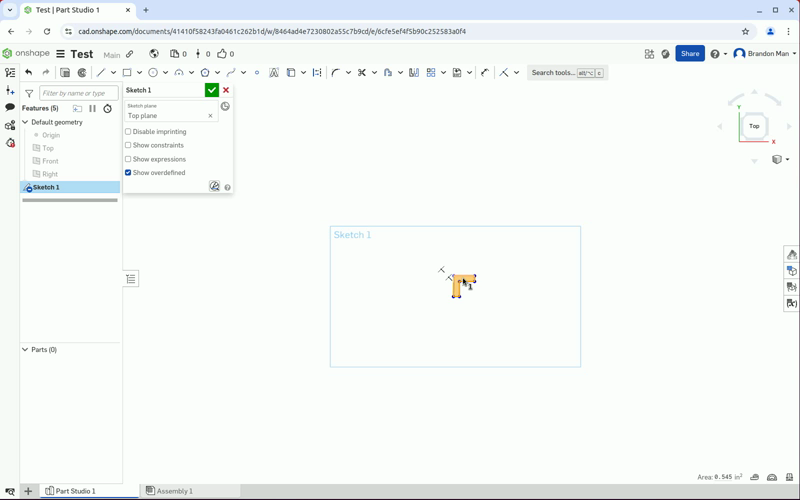
scroll(-6)
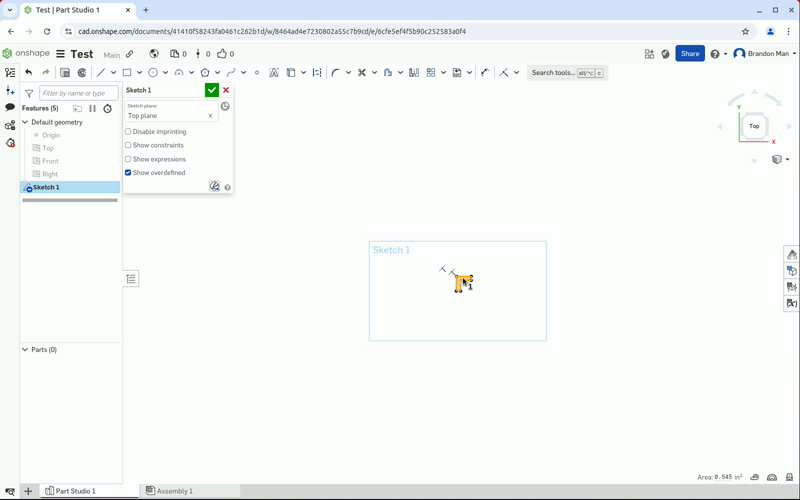
scroll(-6)
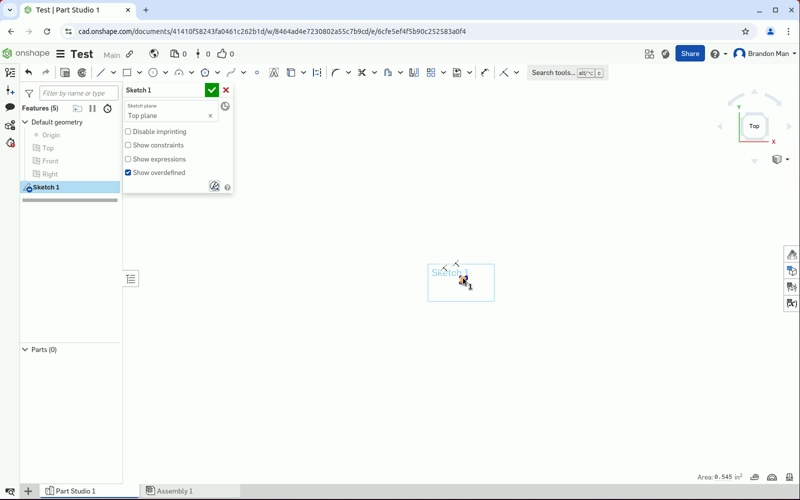
mouse_move(73, 352)
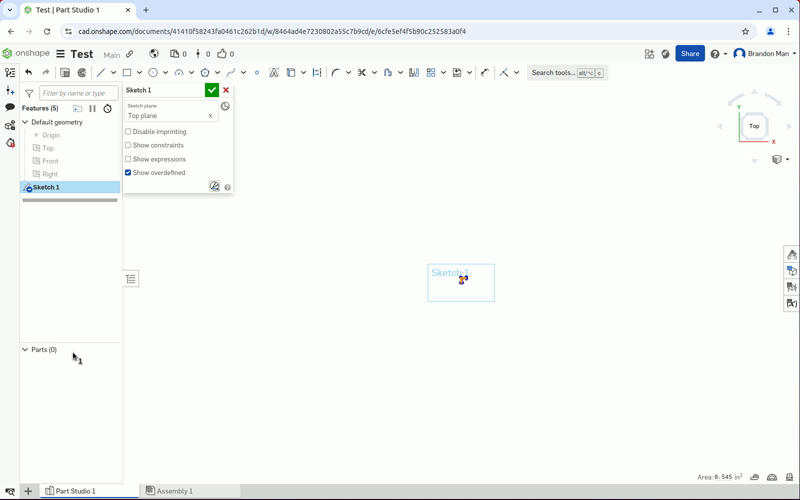
key(shift+y)
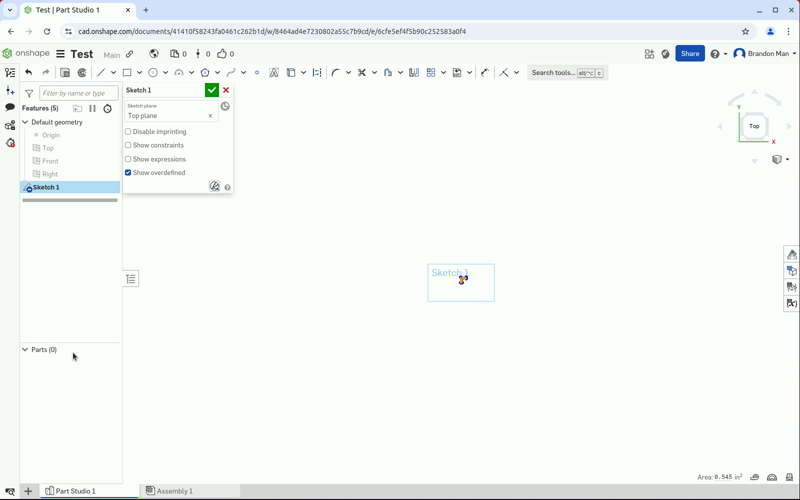
key(shift+e)
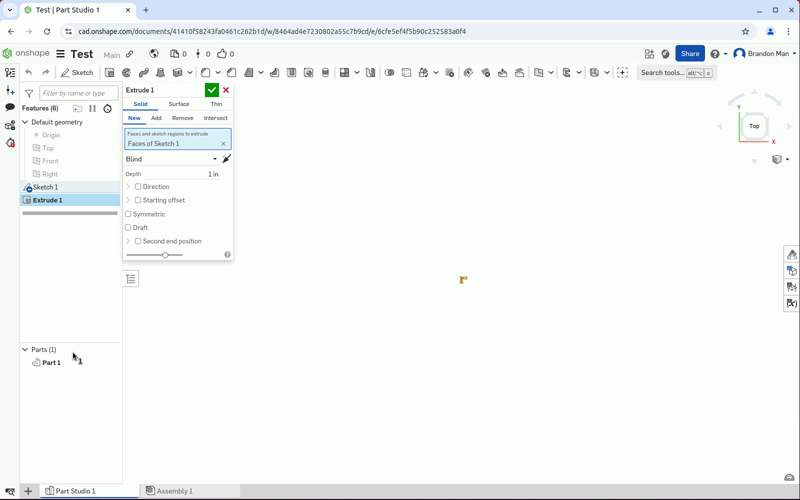
mouse_move(143, 106)
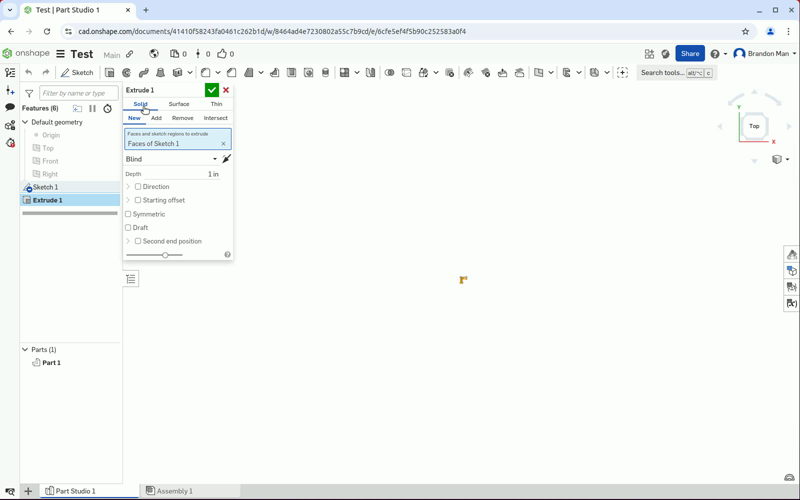
click(143, 106)
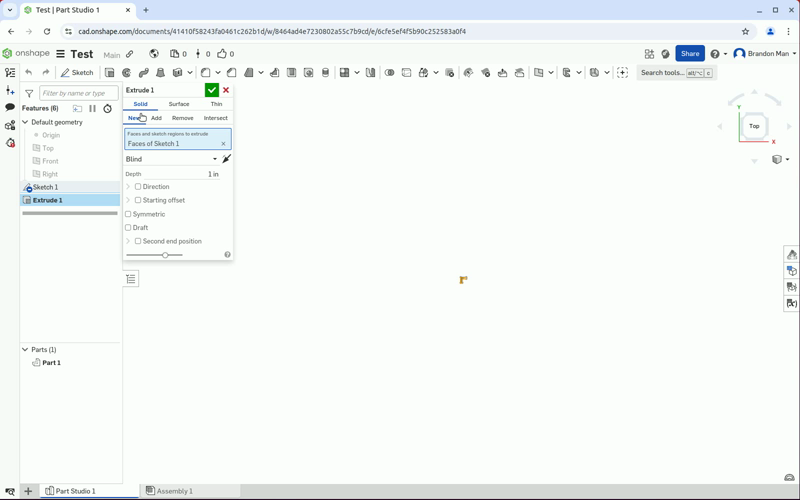
mouse_move(137, 120)
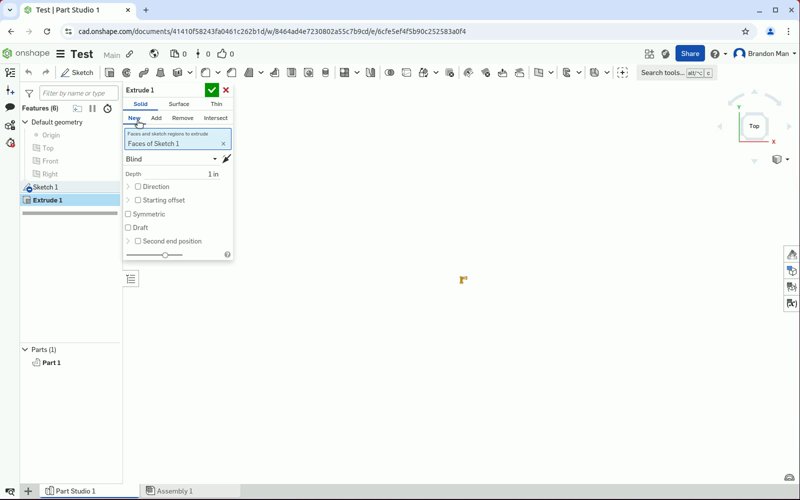
click(137, 120)
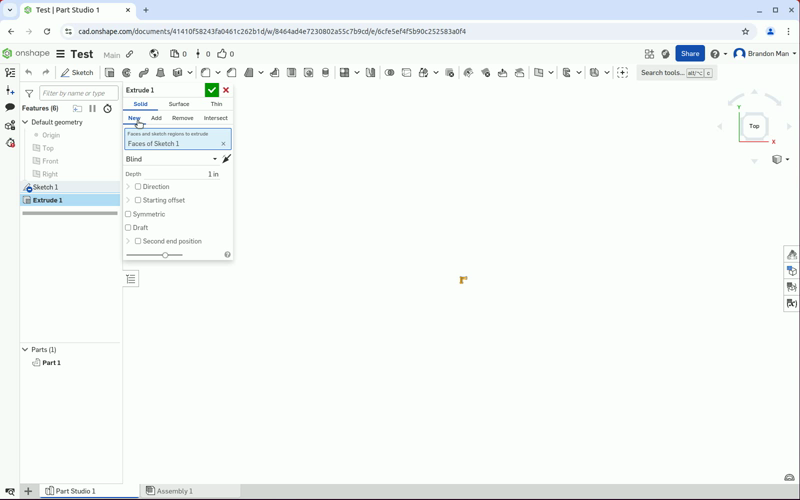
key(tab, 4)
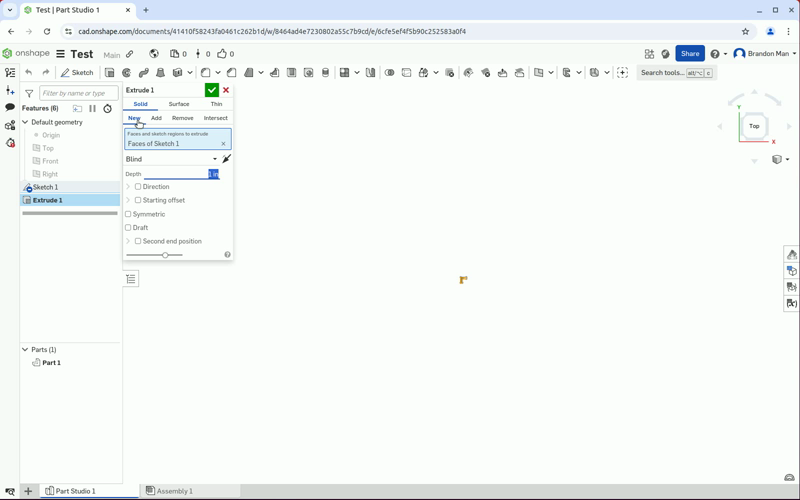
text(23.108)
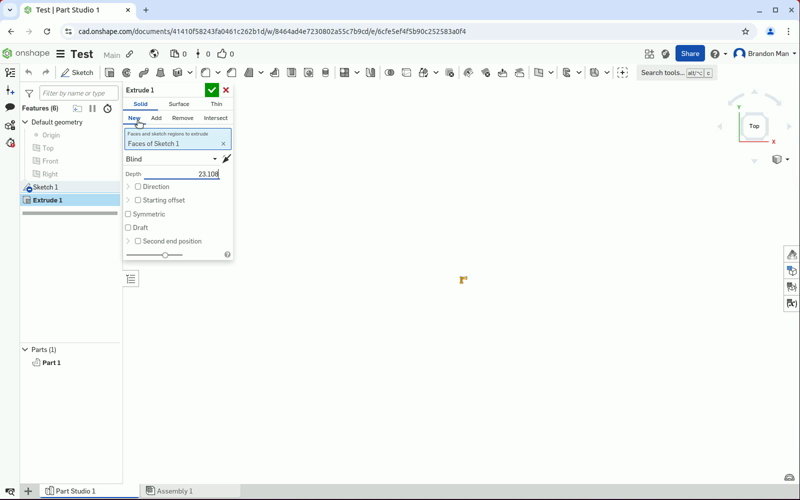
key(enter)
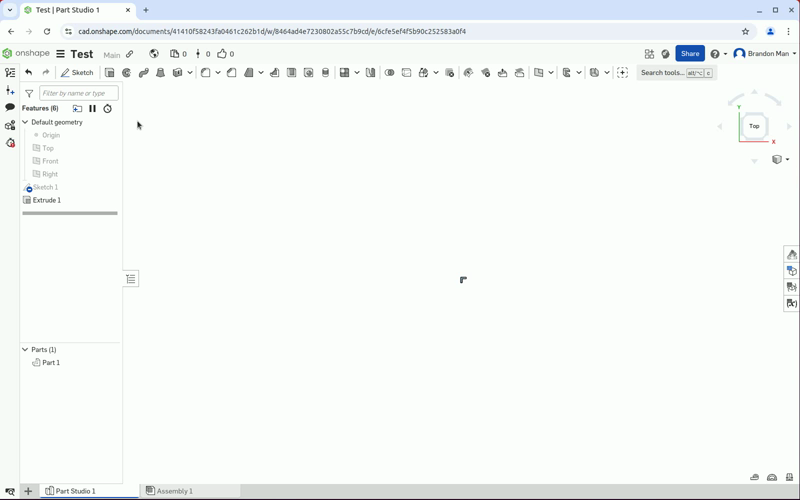
key(shift+h)
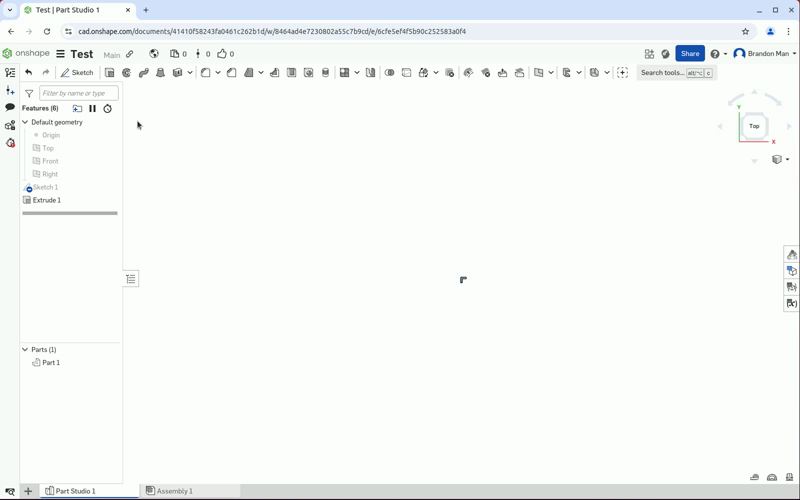
key(shift+h)
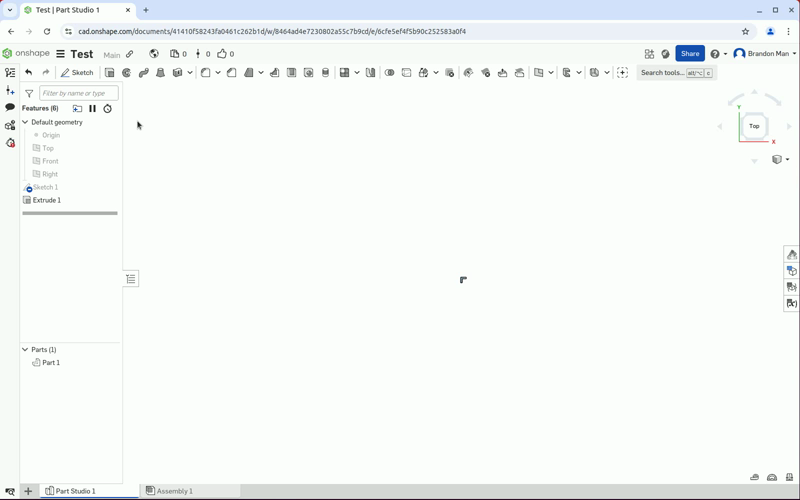
mouse_move(73, 189)
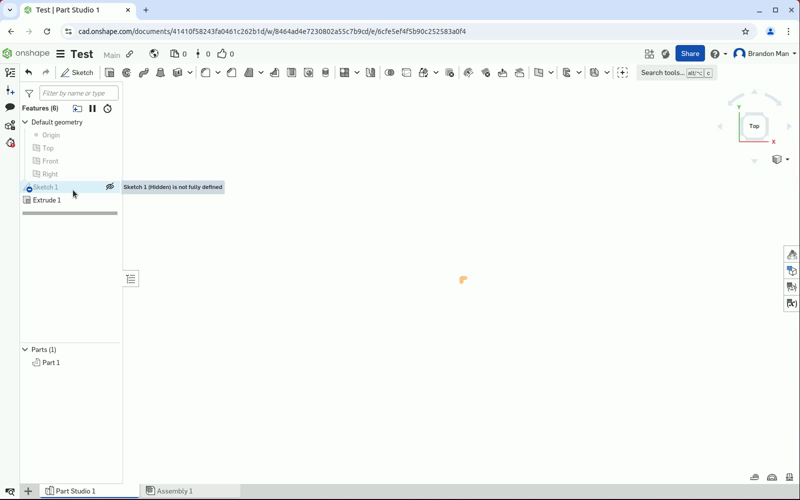
click(73, 189)
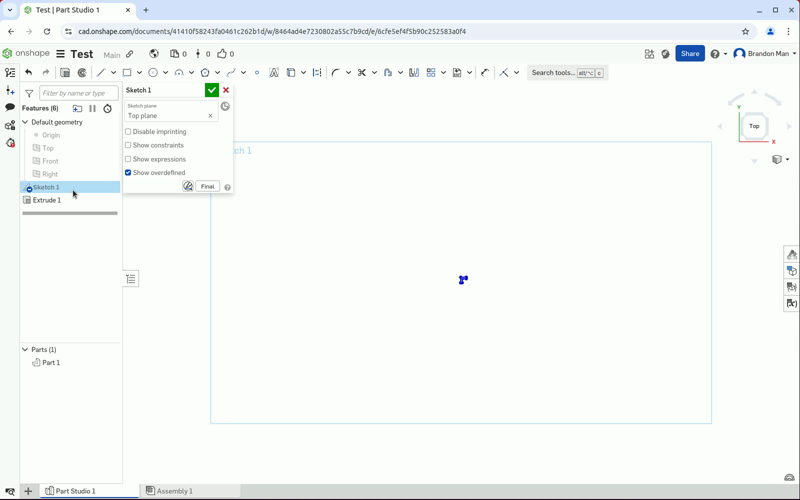
mouse_move(229, 92)
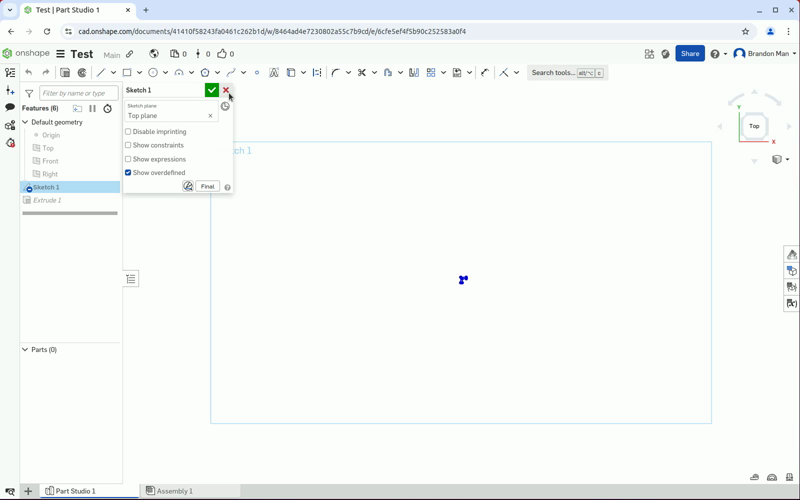
click(229, 92)
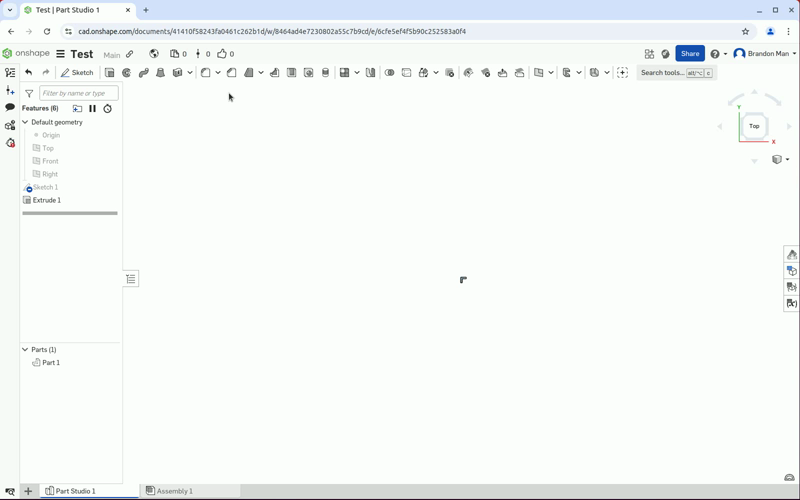
mouse_move(73, 352)
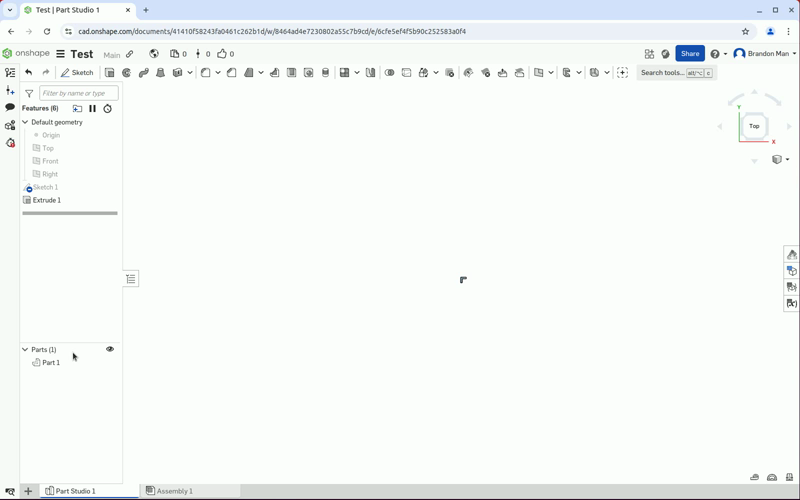
key(y)
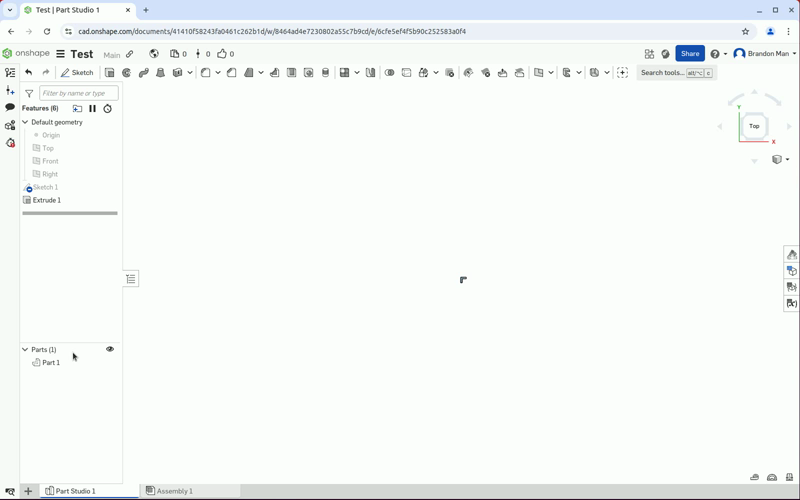
key(shift+p)
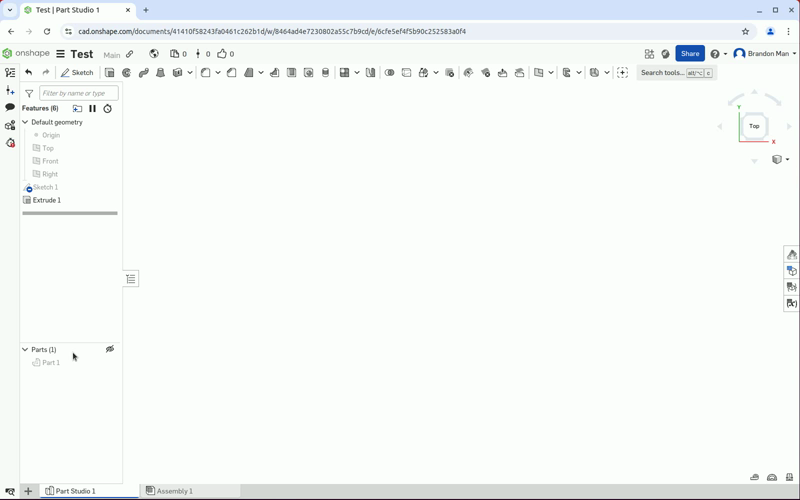
key(space)
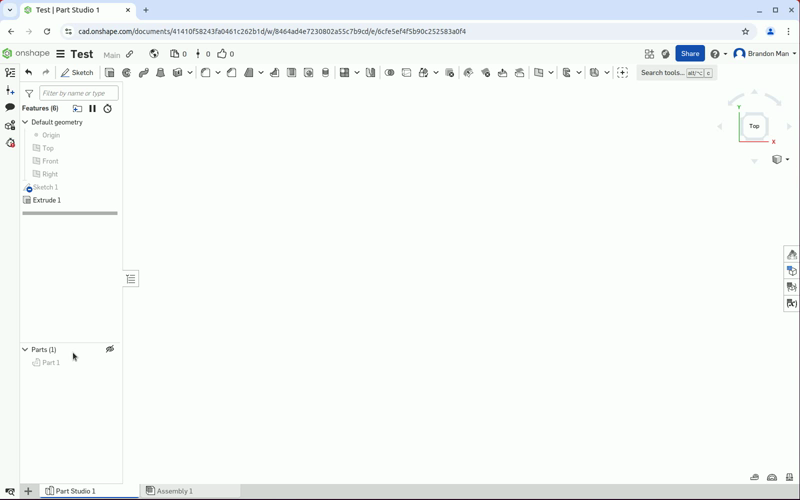
key_down(shift)
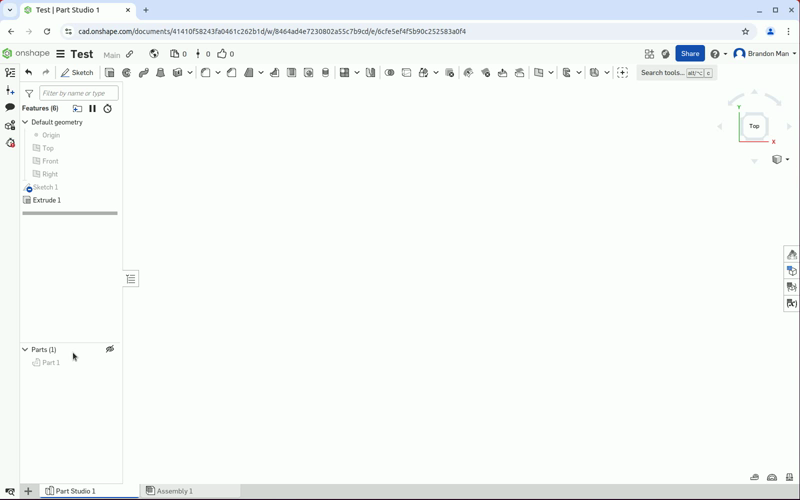
key(up)
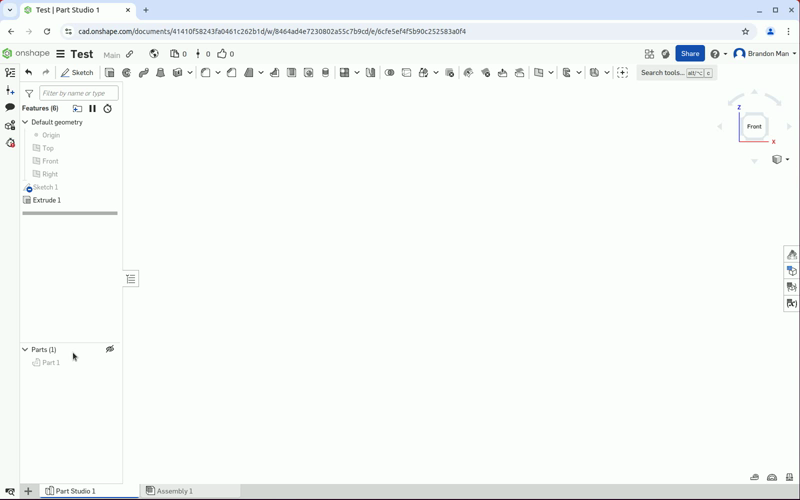
key_up(shift)
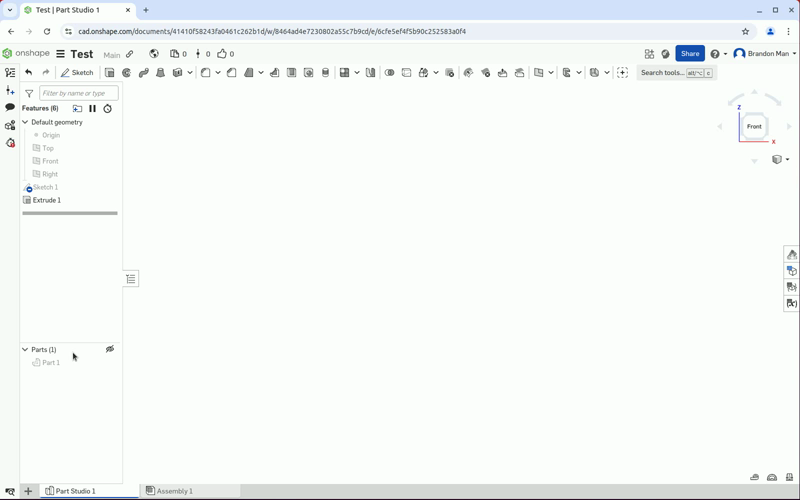
key(space)
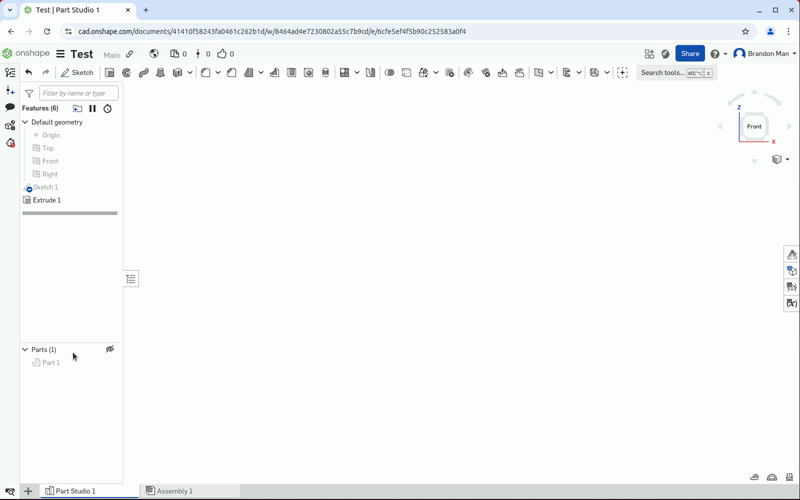
key_down(shift)
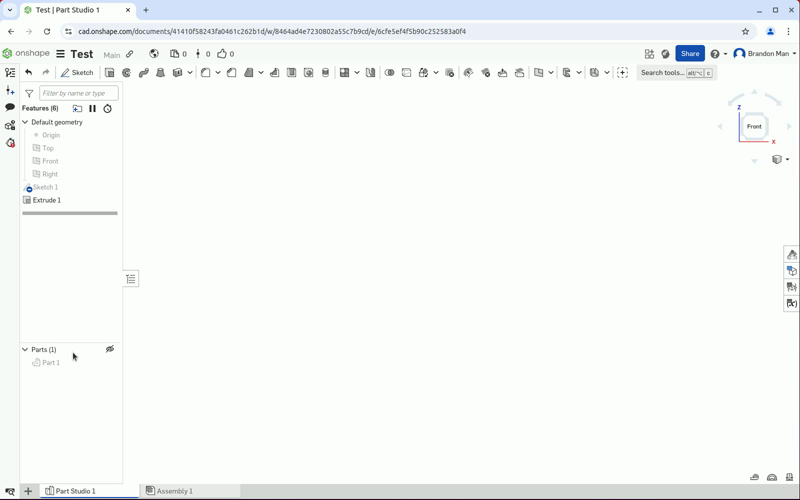
key(left)
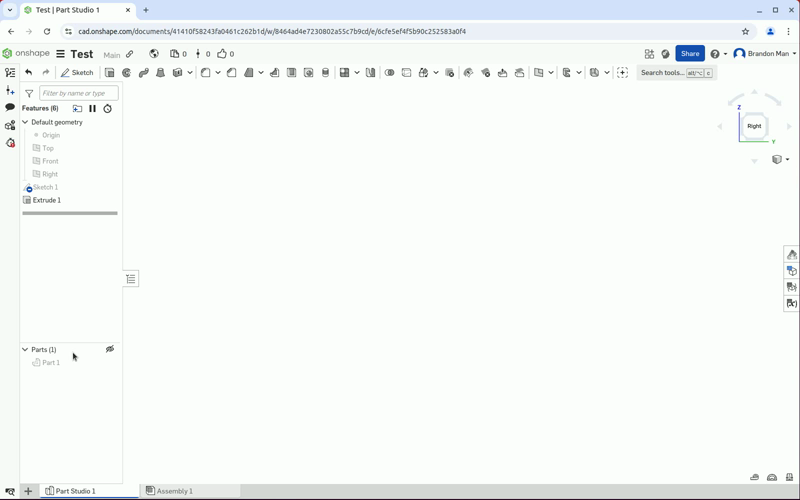
key_up(shift)
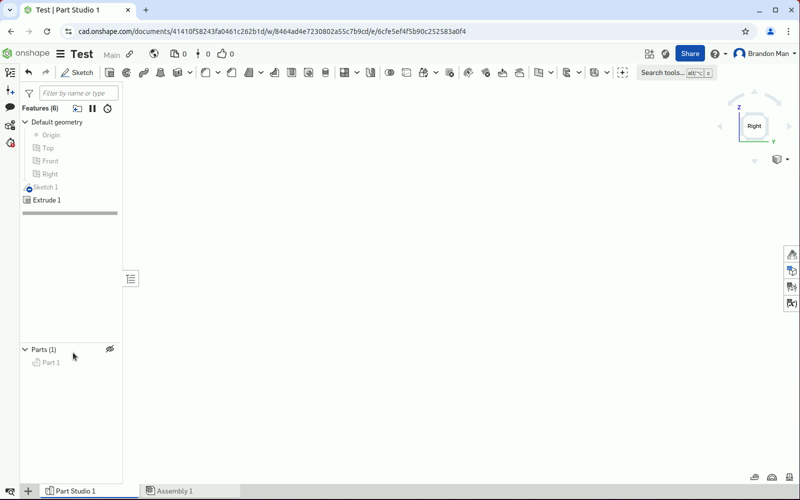
mouse_move(73, 352)
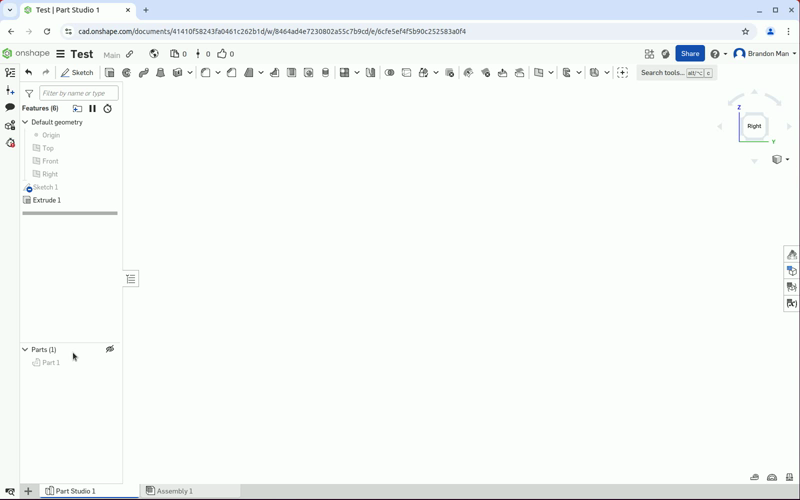
key(shift+y)
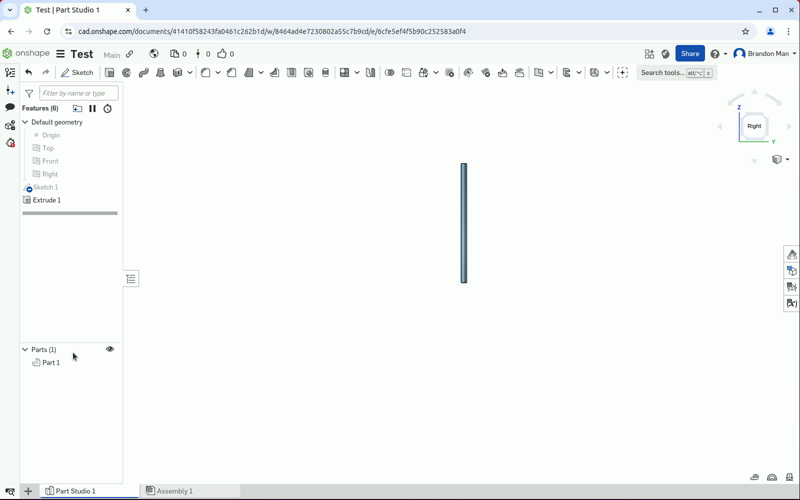
mouse_move(541, 75)
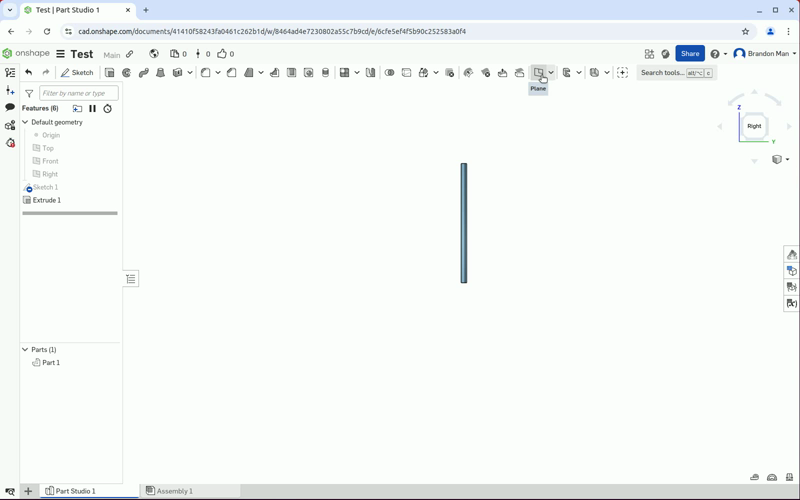
click(541, 75)
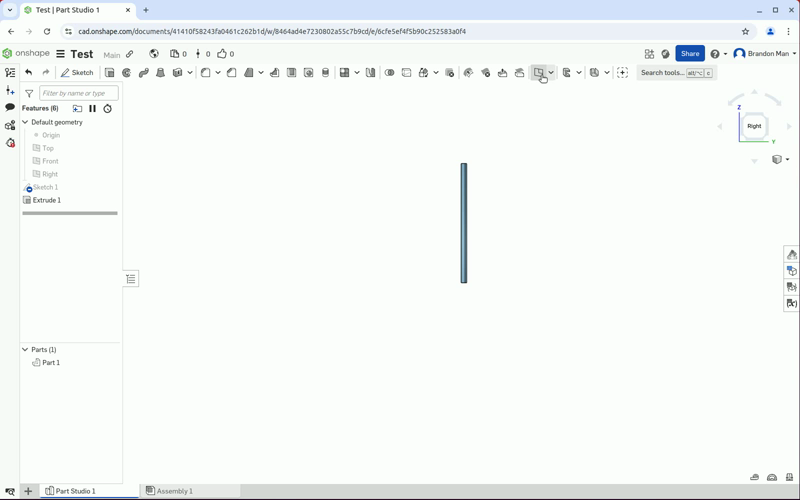
mouse_move(73, 176)
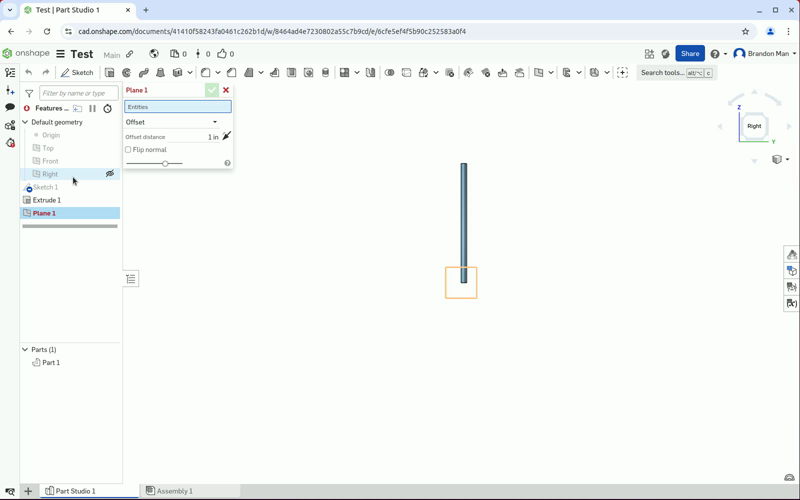
click(73, 176)
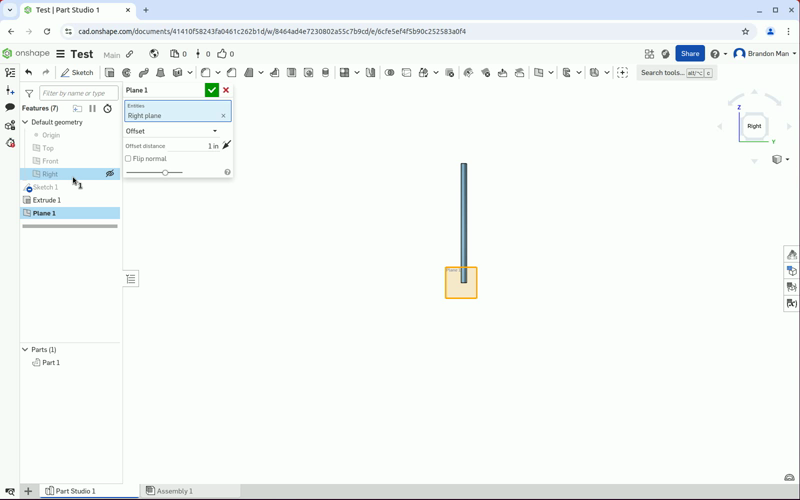
key(tab, 2)
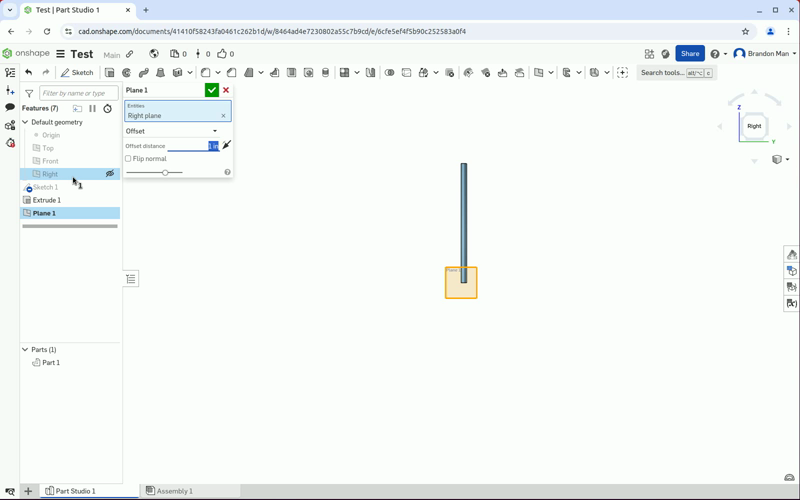
text(0.246)
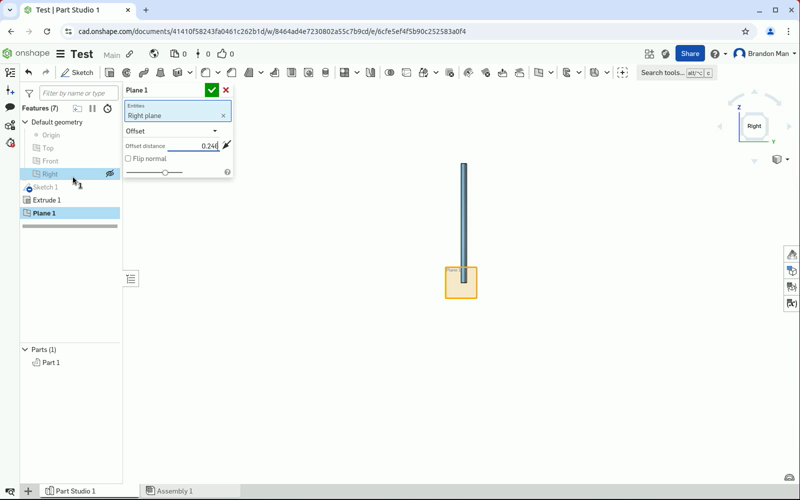
key(enter, 2)
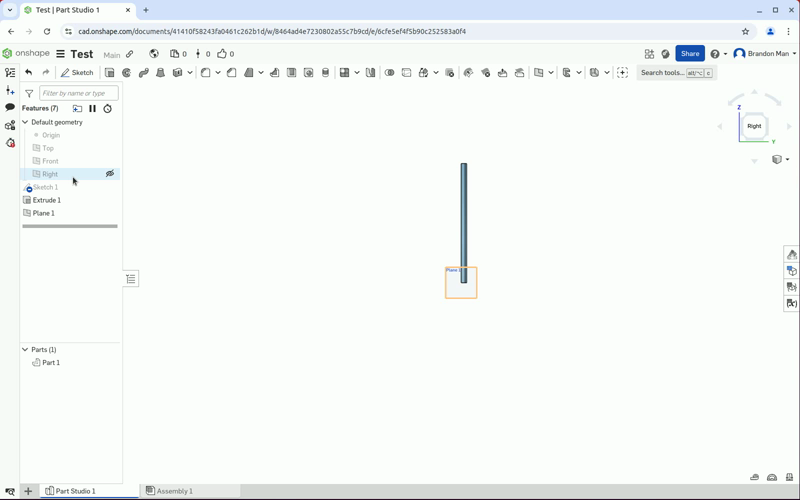
key(shift+s)
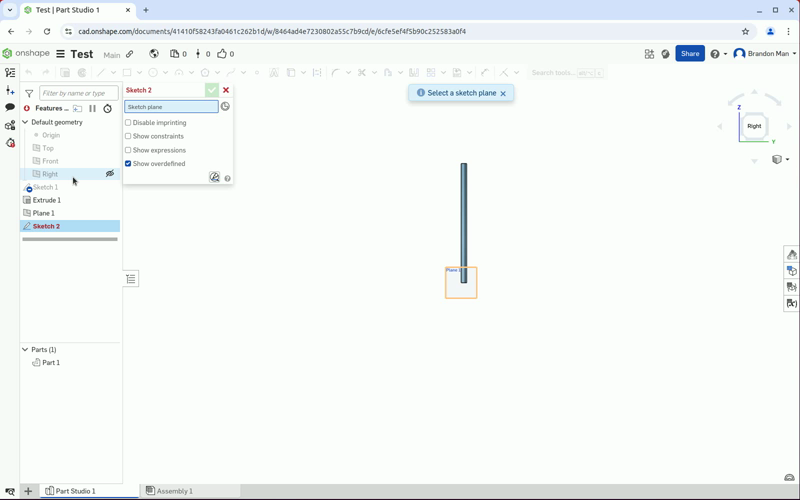
mouse_move(73, 215)
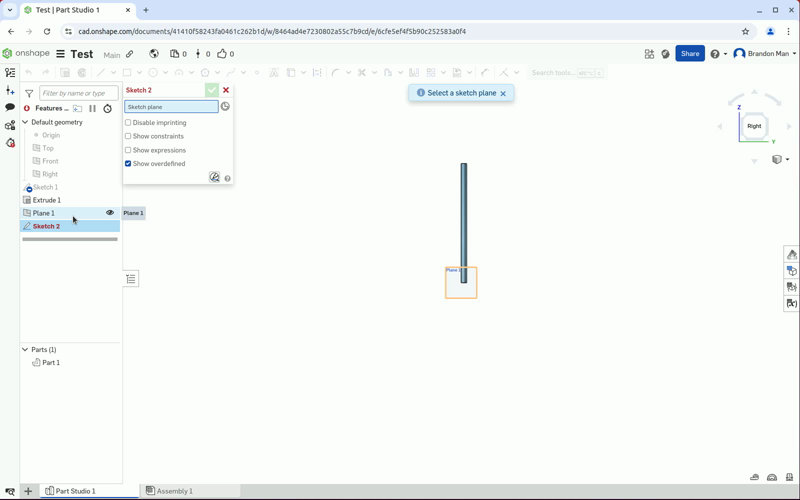
click(73, 215)
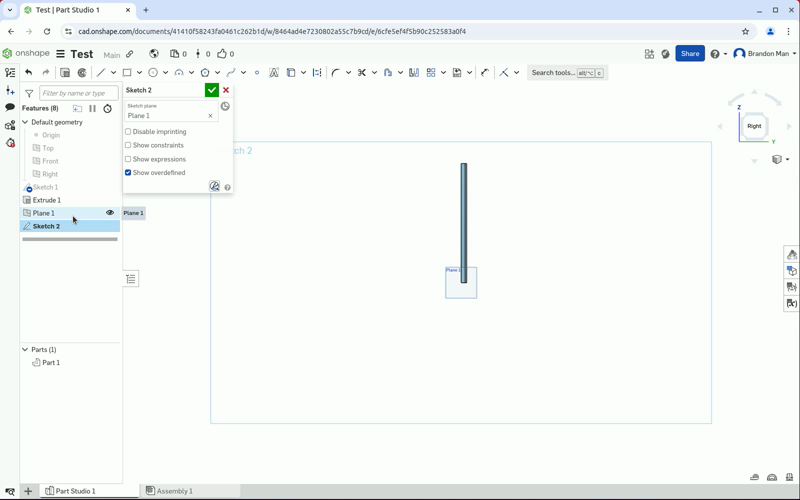
mouse_move(73, 352)
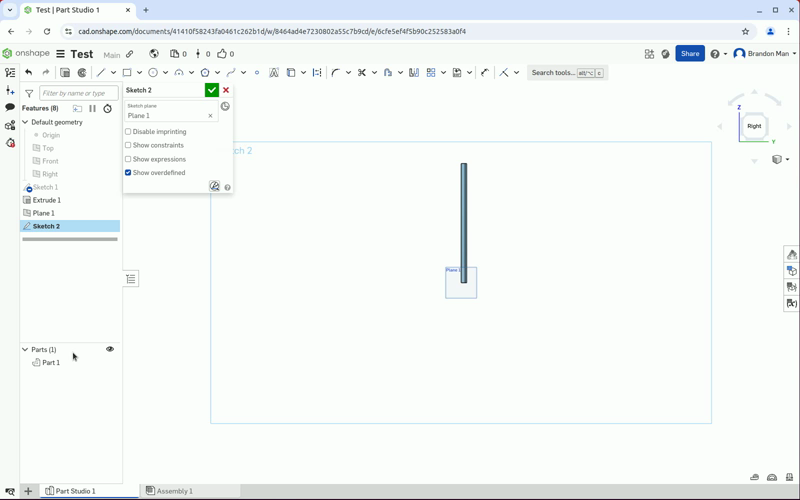
key(y)
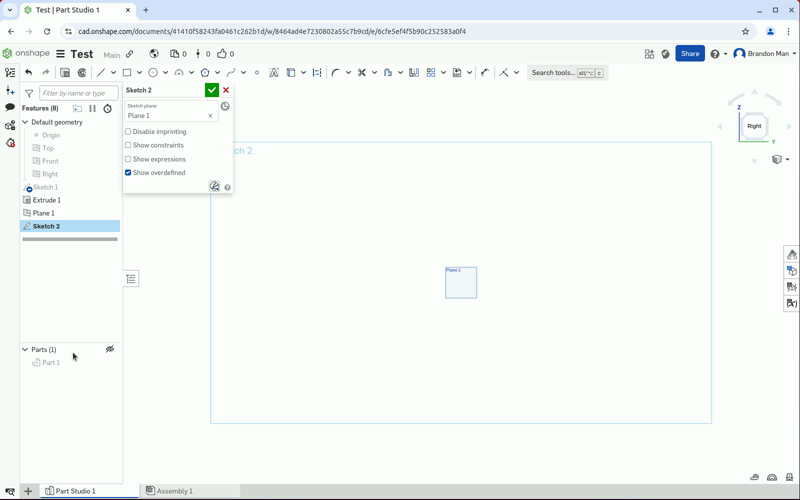
key(c)
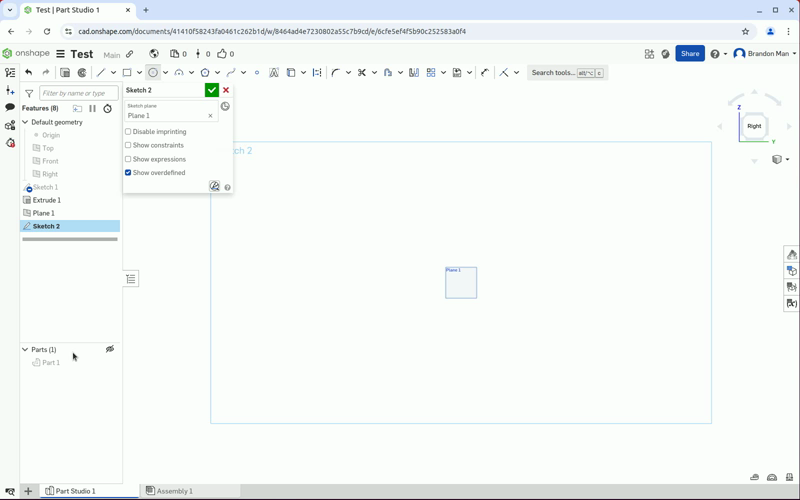
key_down(shift)
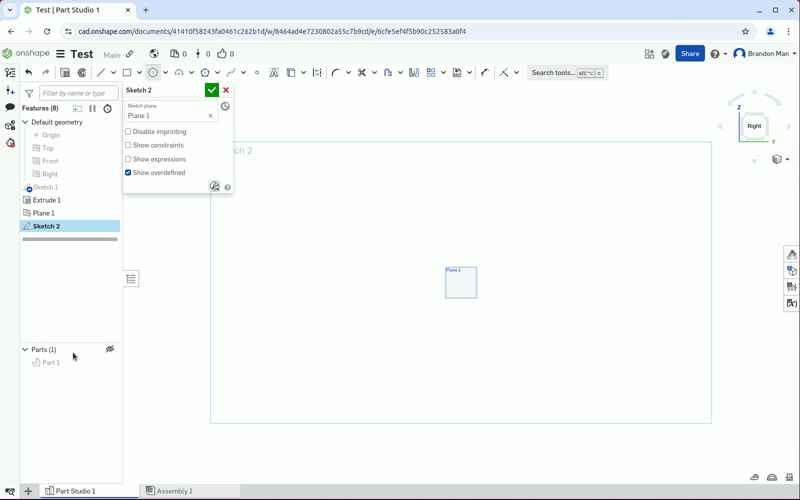
mouse_move(463, 172)
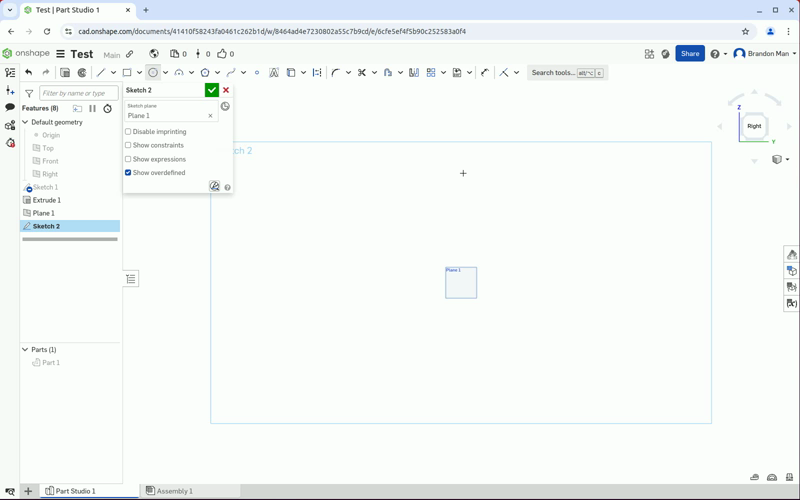
click(463, 172)
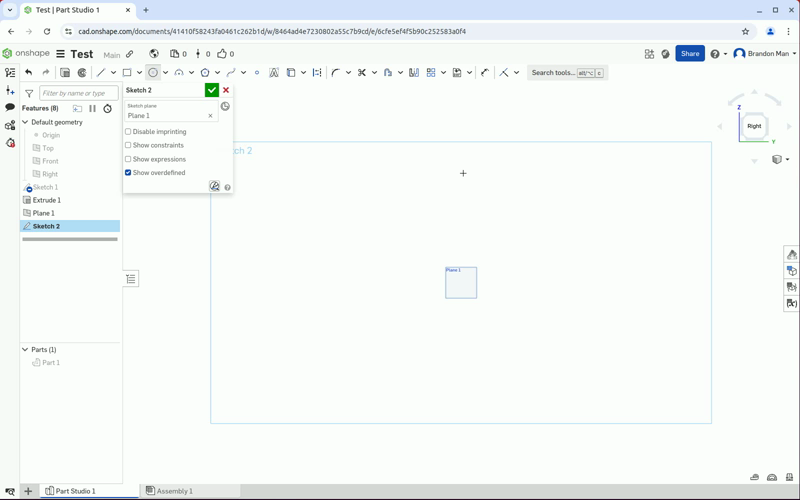
key_up(shift)
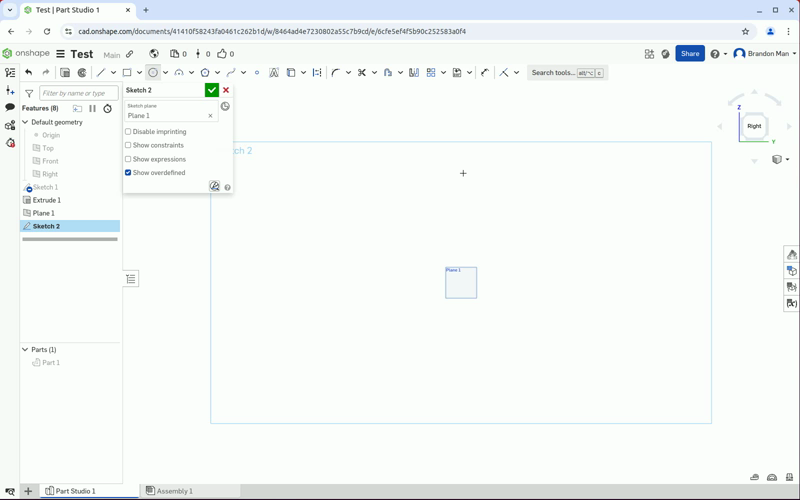
mouse_move(464, 172)
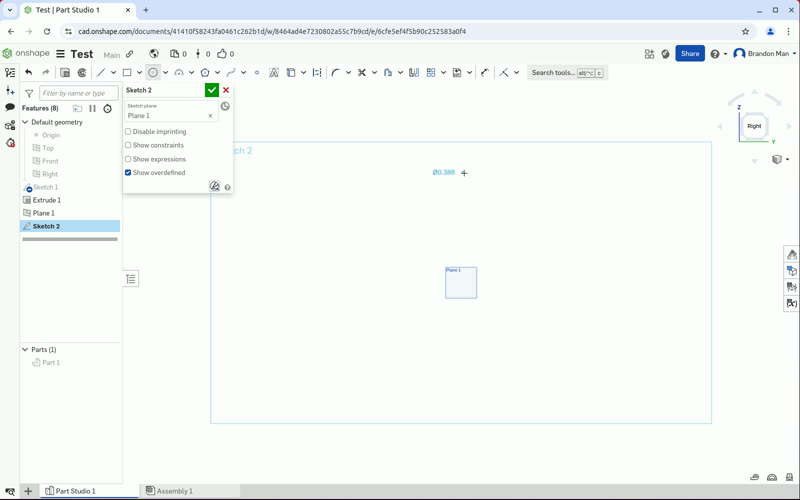
scroll(6)
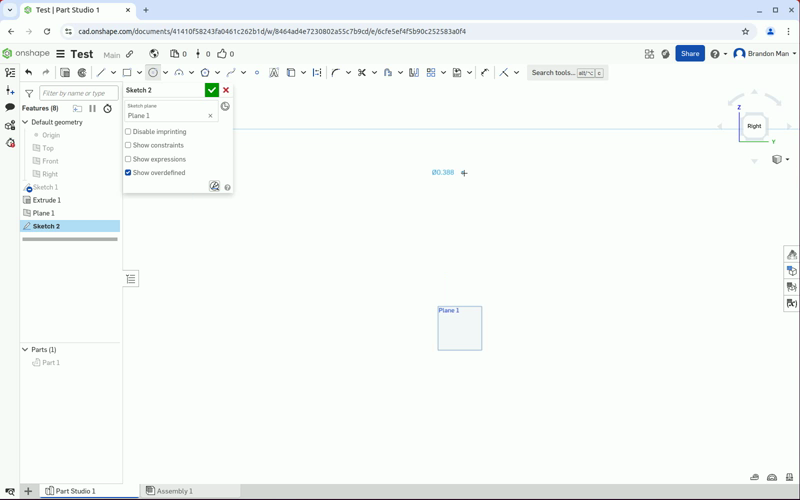
scroll(6)
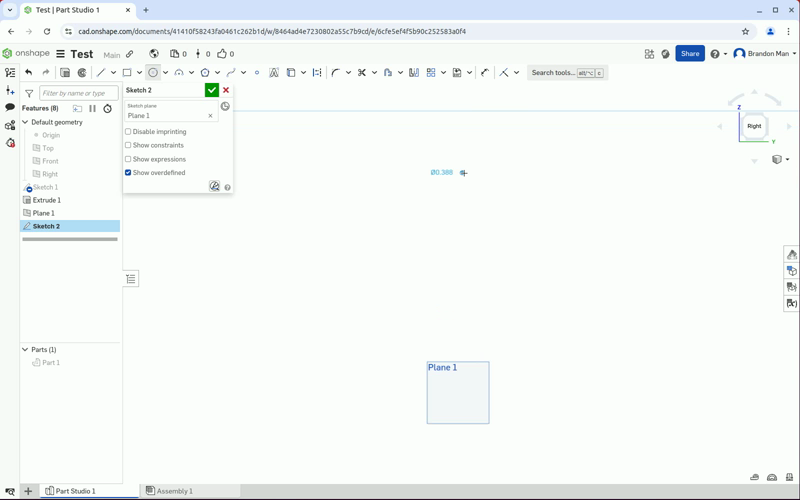
scroll(6)
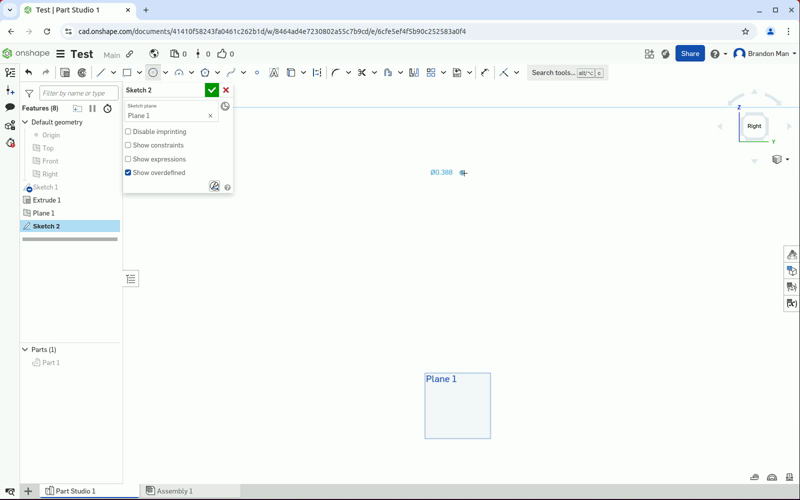
scroll(6)
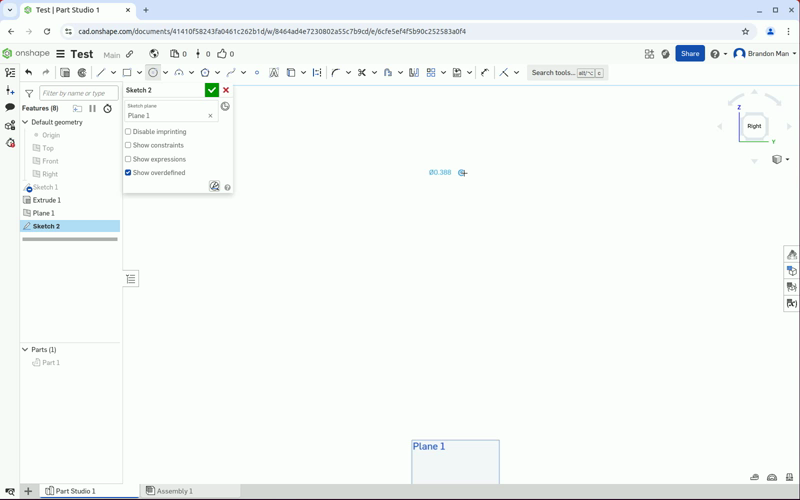
scroll(6)
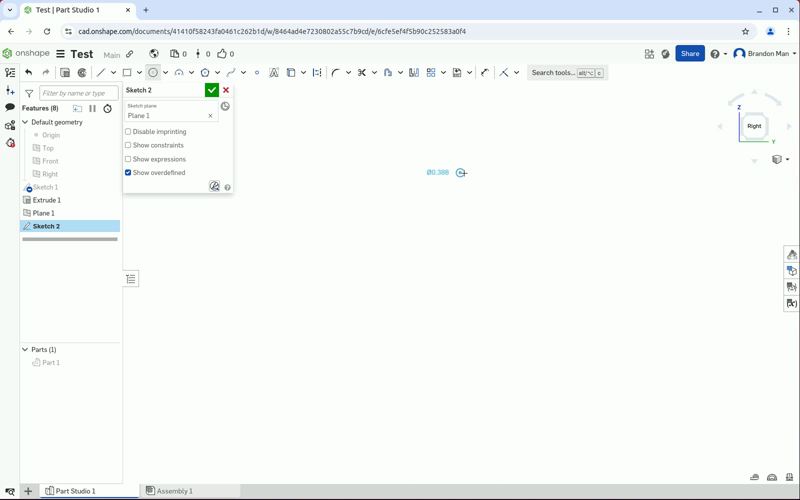
scroll(6)
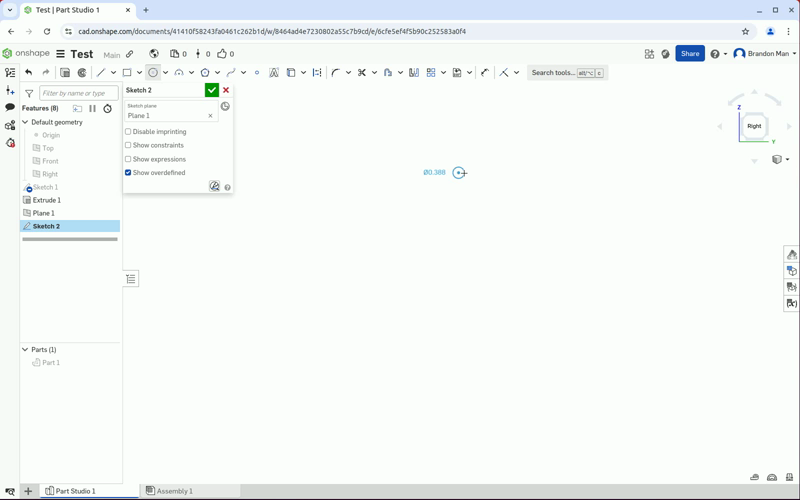
scroll(6)
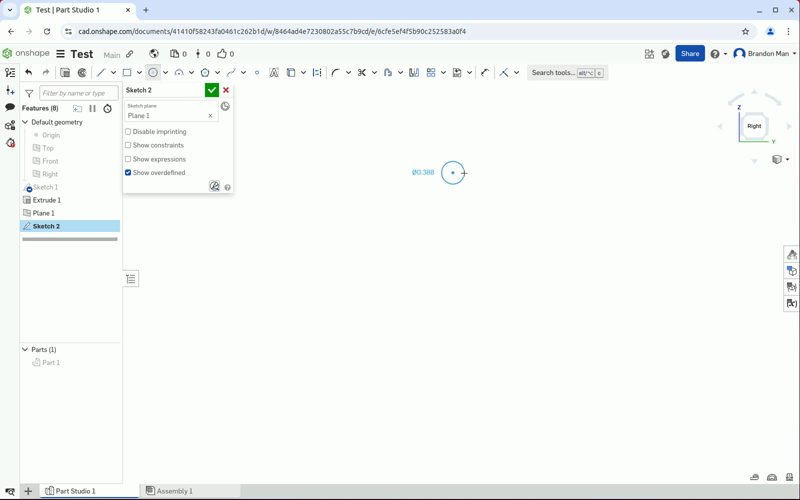
click(464, 172)
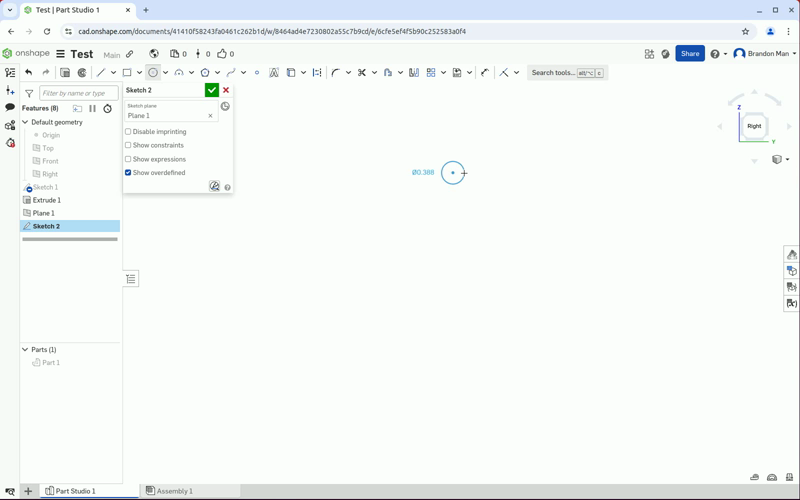
scroll(-6)
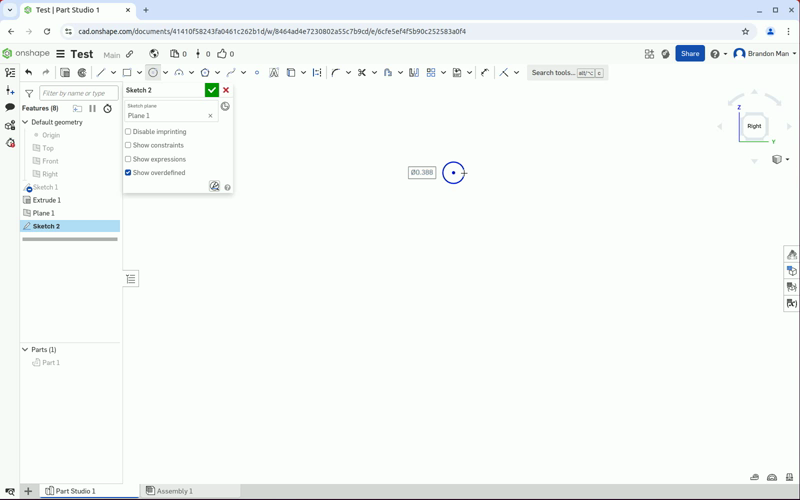
scroll(-6)
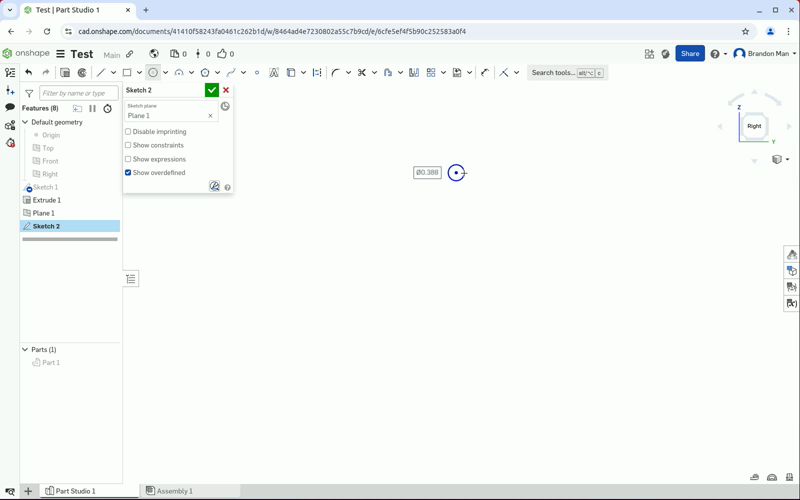
scroll(-6)
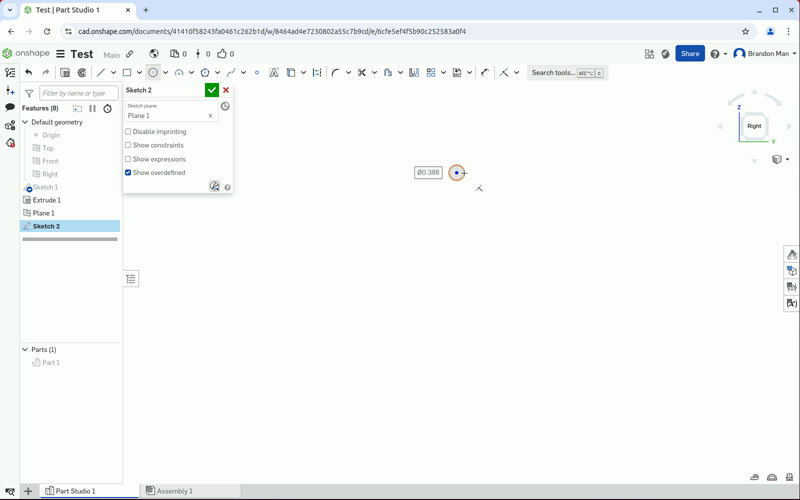
scroll(-6)
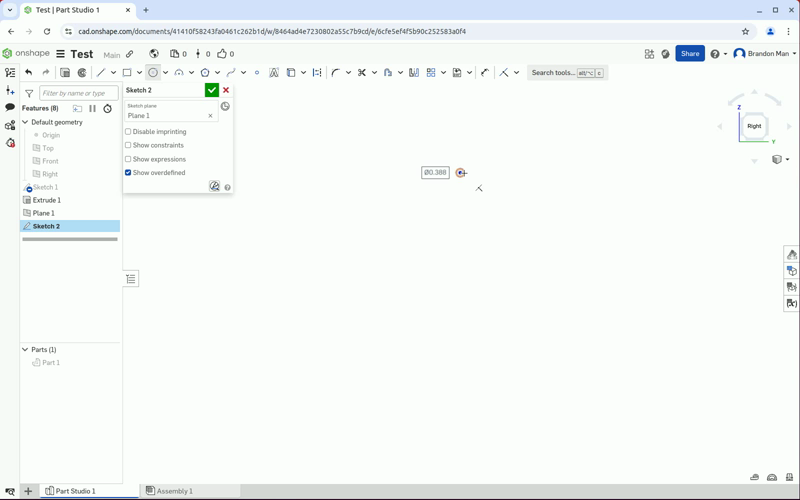
scroll(-6)
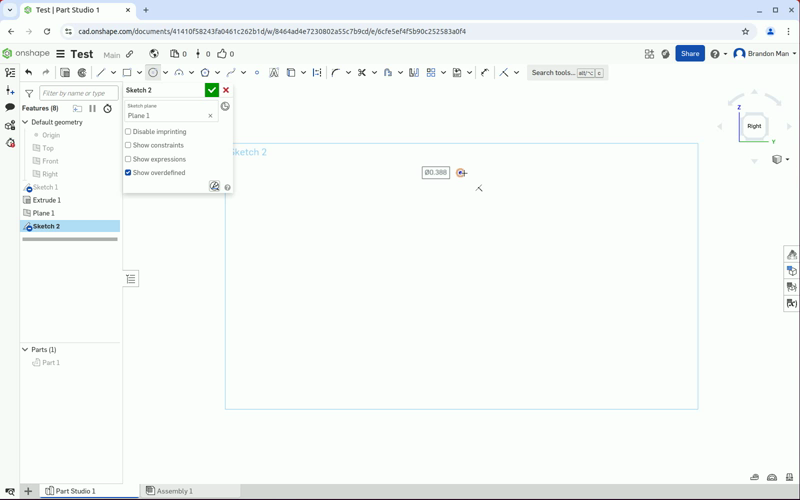
scroll(-6)
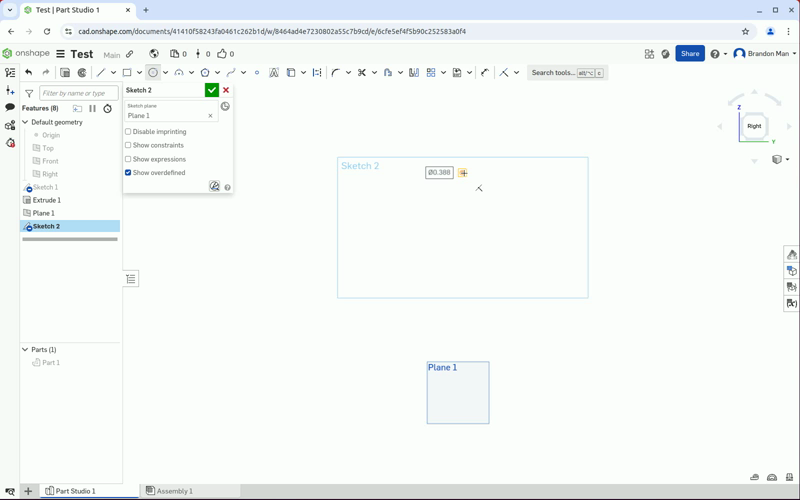
scroll(-6)
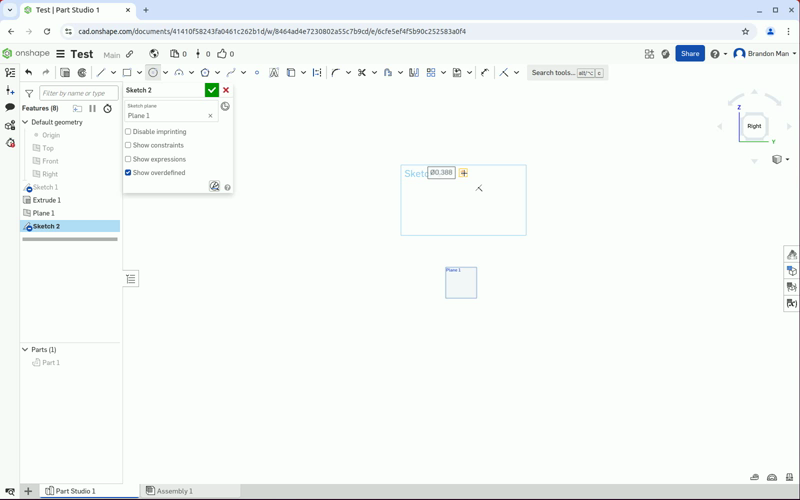
key(esc)
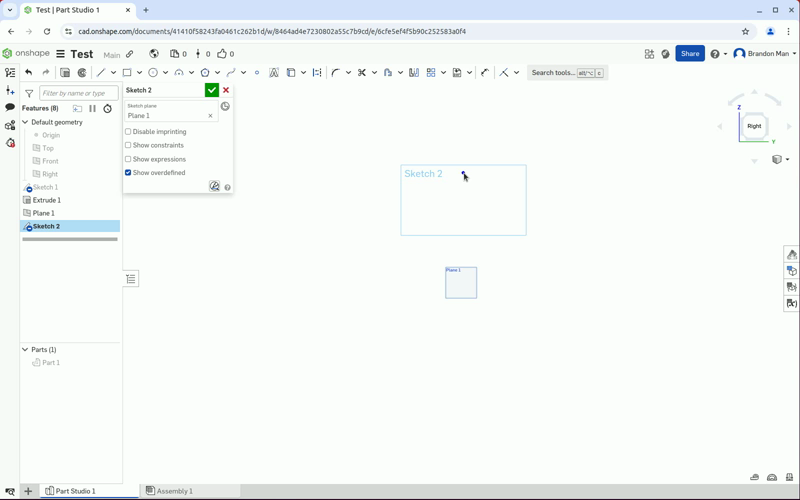
mouse_move(463, 173)
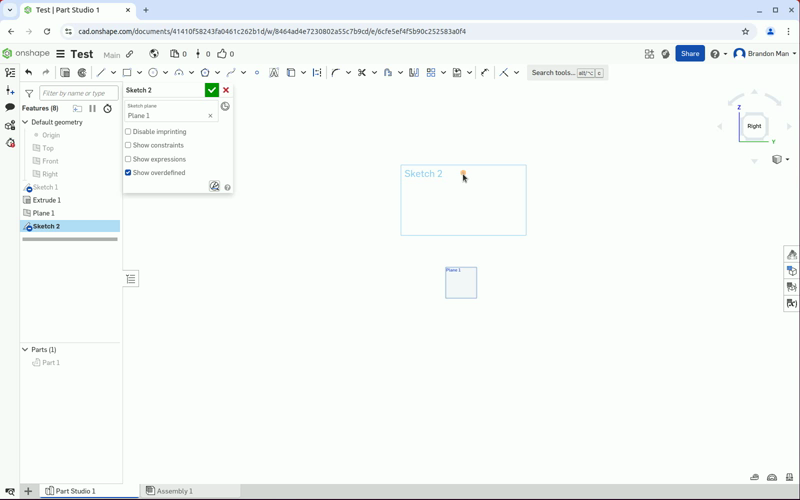
scroll(6)
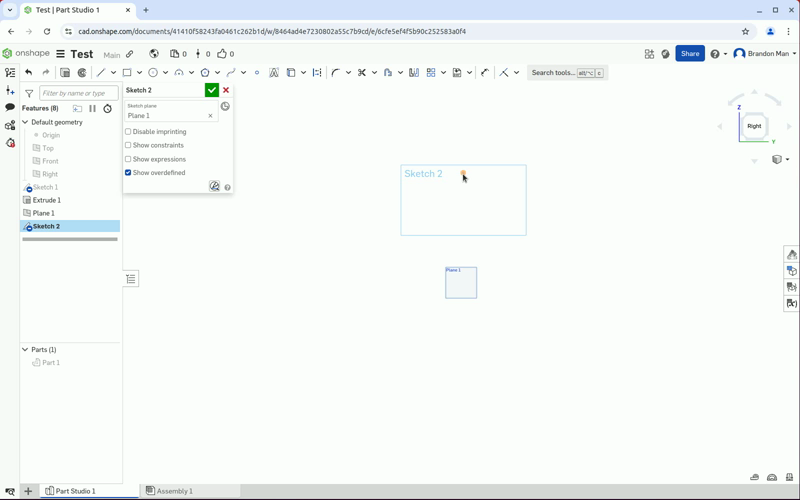
scroll(6)
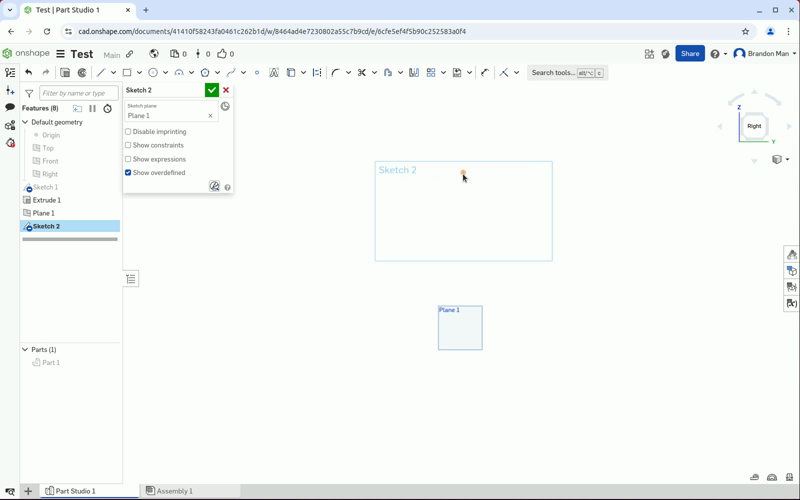
scroll(6)
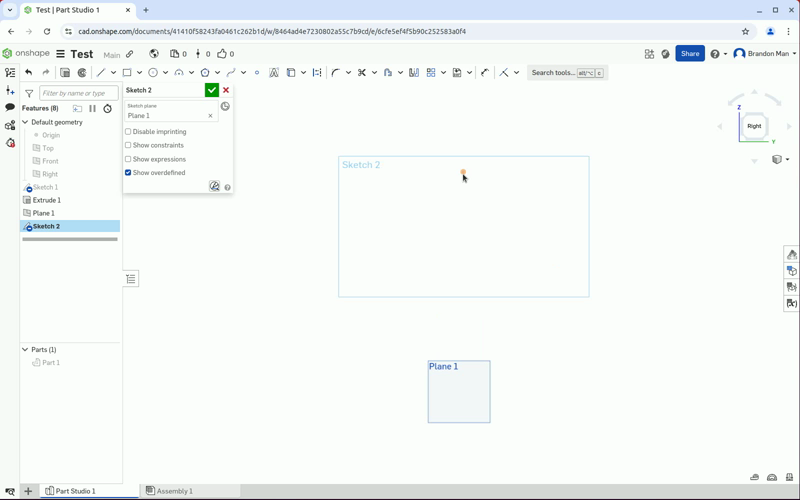
scroll(6)
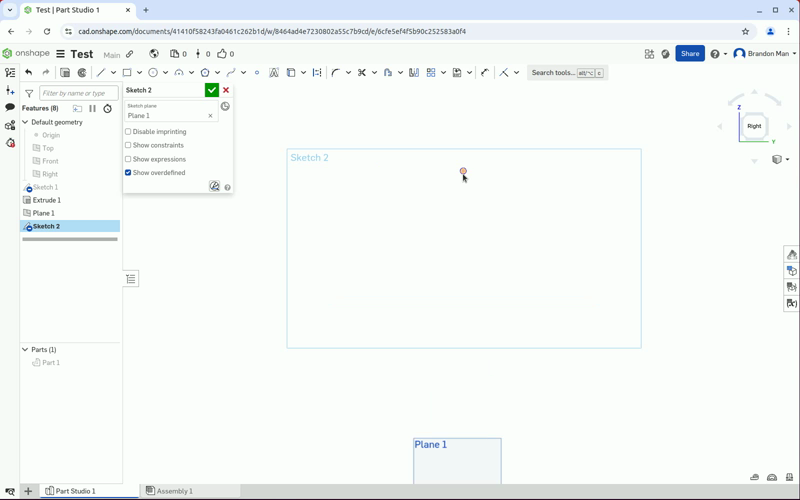
scroll(6)
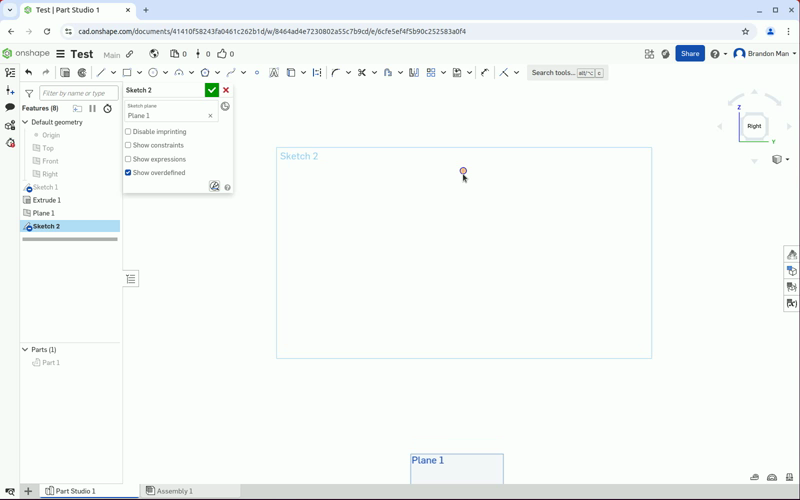
scroll(6)
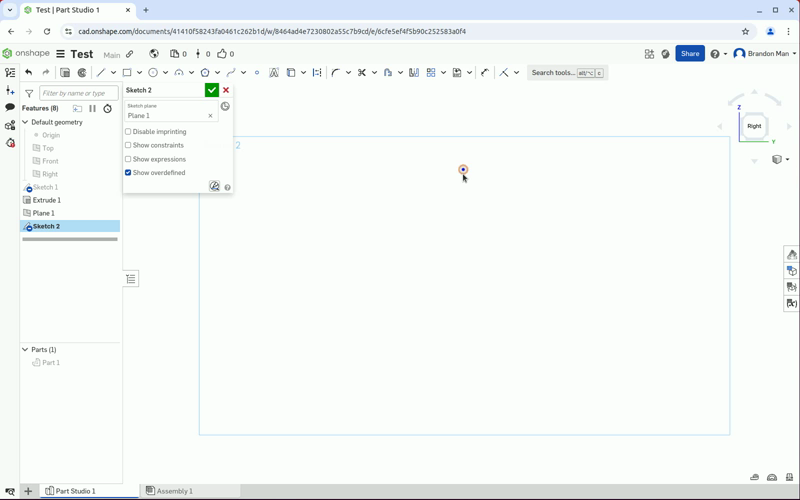
scroll(6)
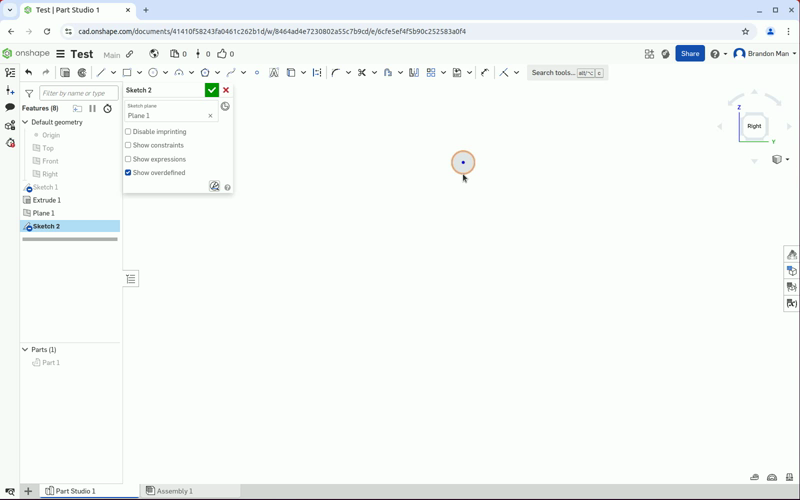
click(463, 173)
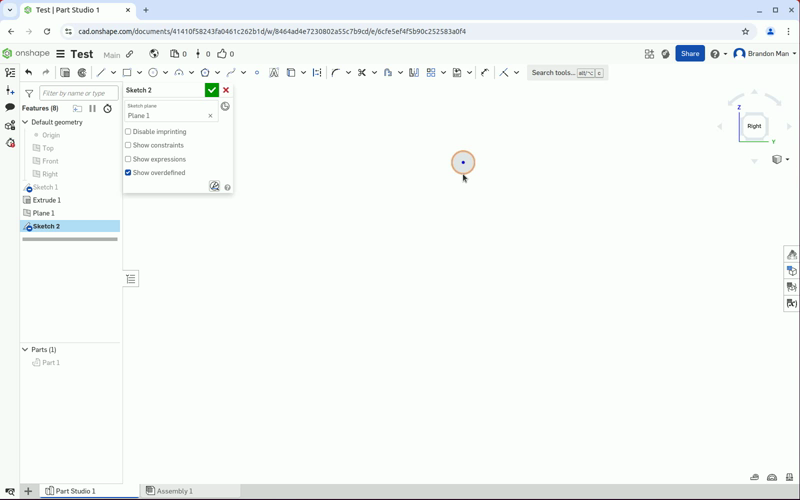
scroll(-6)
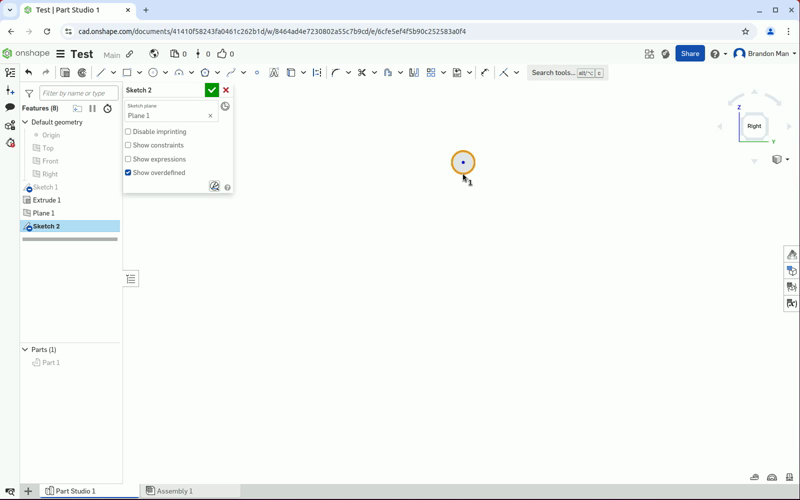
scroll(-6)
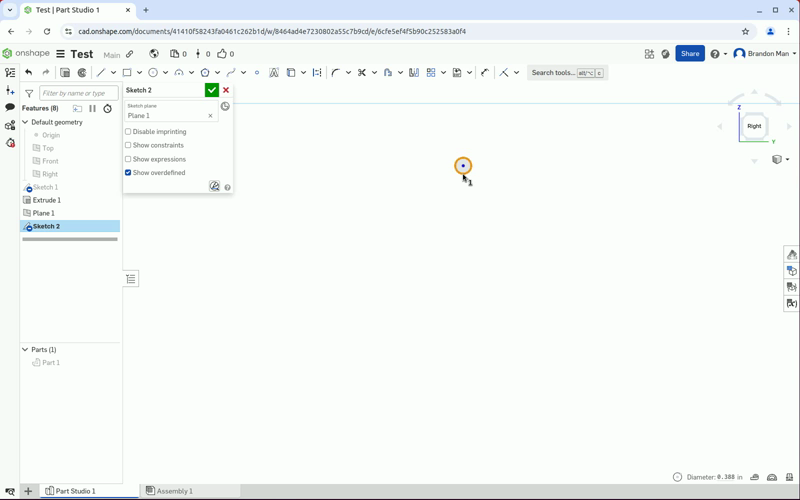
scroll(-6)
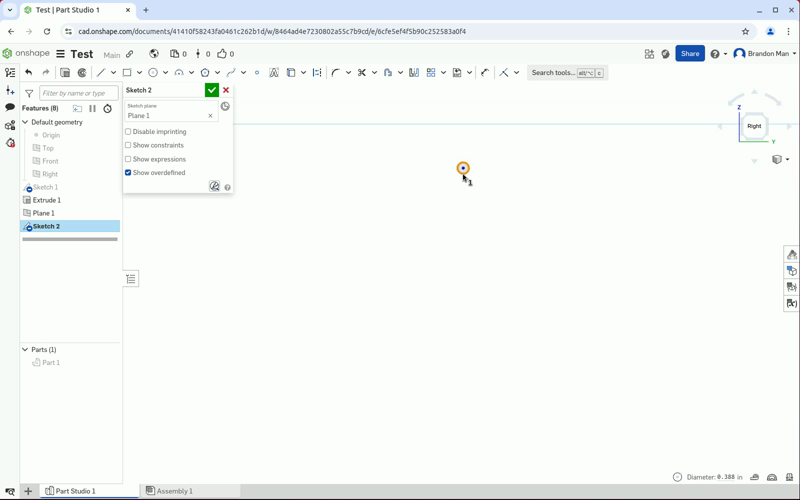
scroll(-6)
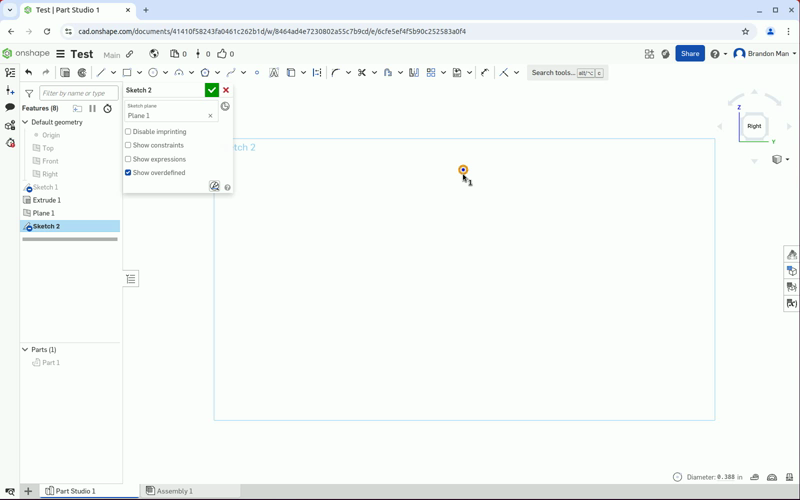
scroll(-6)
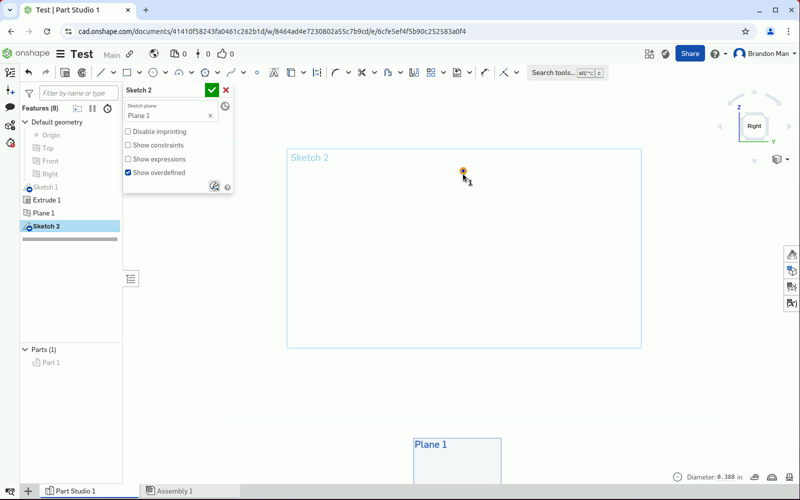
scroll(-6)
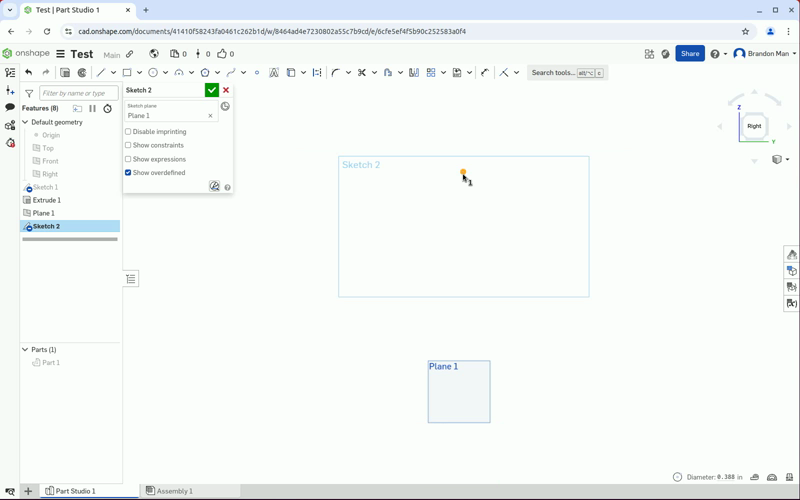
scroll(-6)
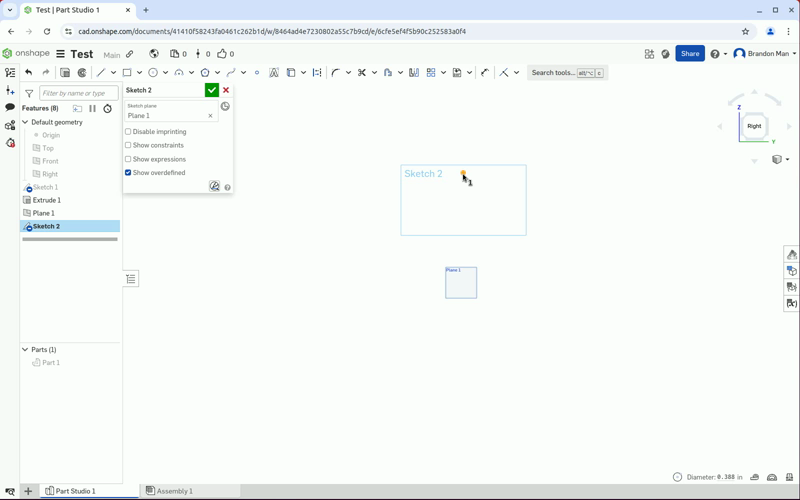
mouse_move(73, 352)
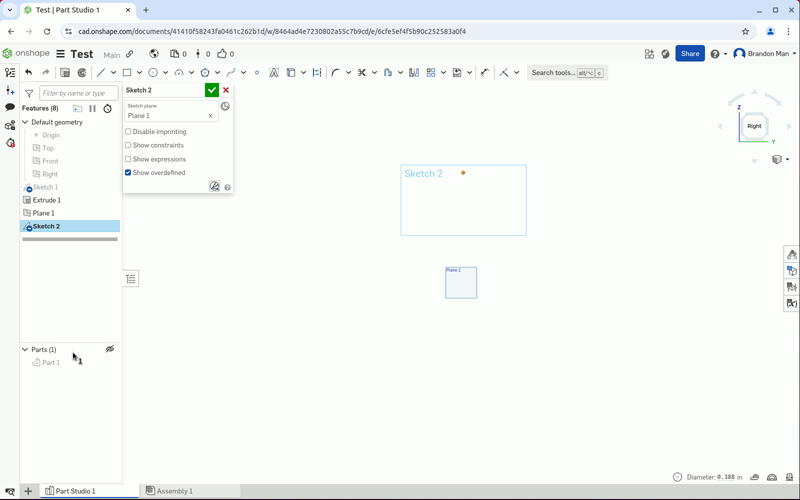
key(shift+y)
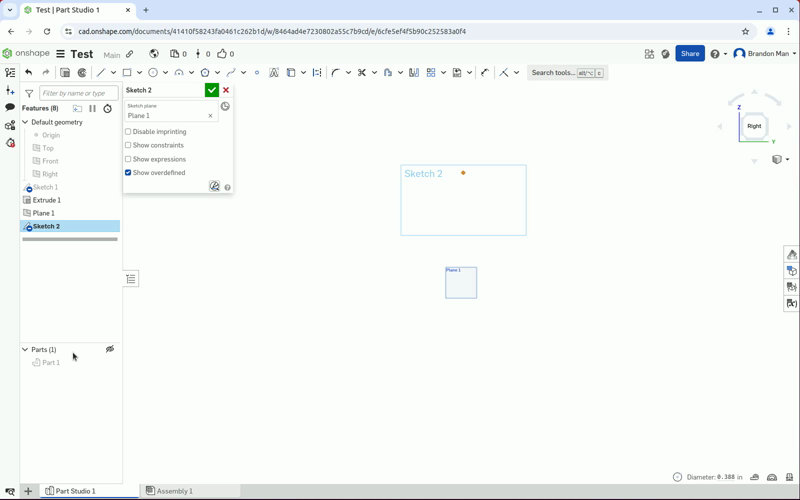
key(shift+e)
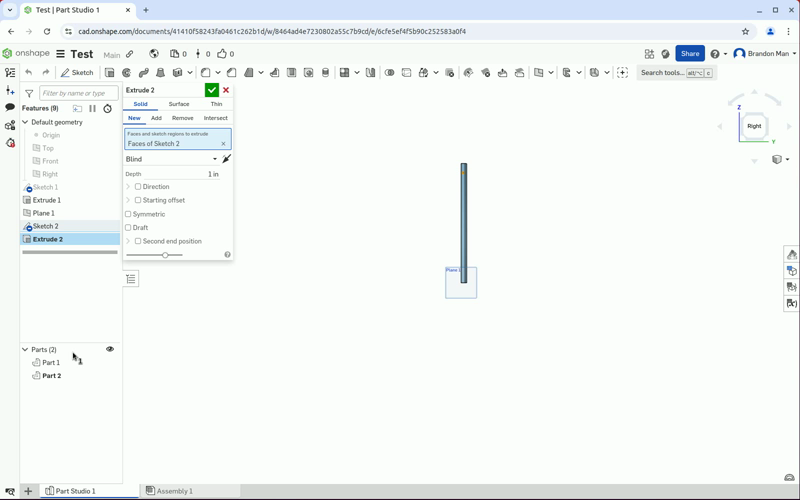
mouse_move(143, 106)
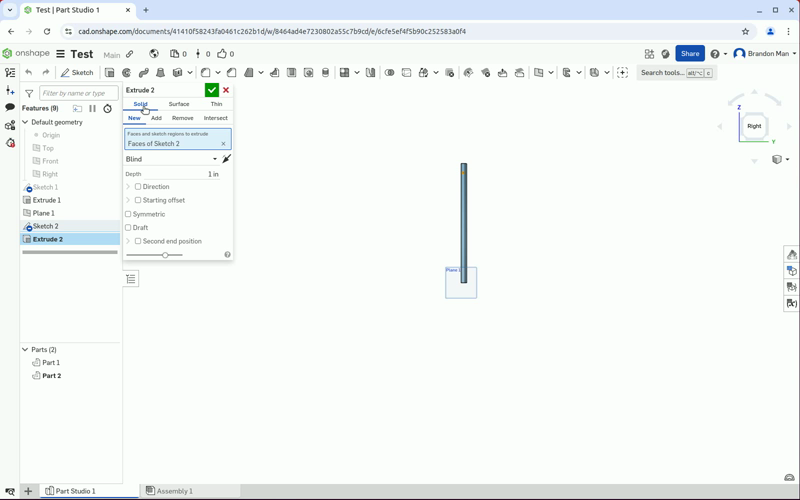
click(143, 106)
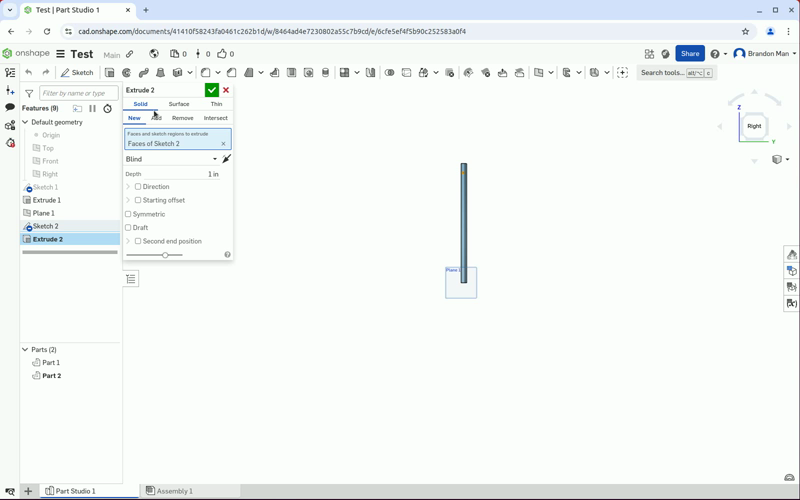
mouse_move(186, 120)
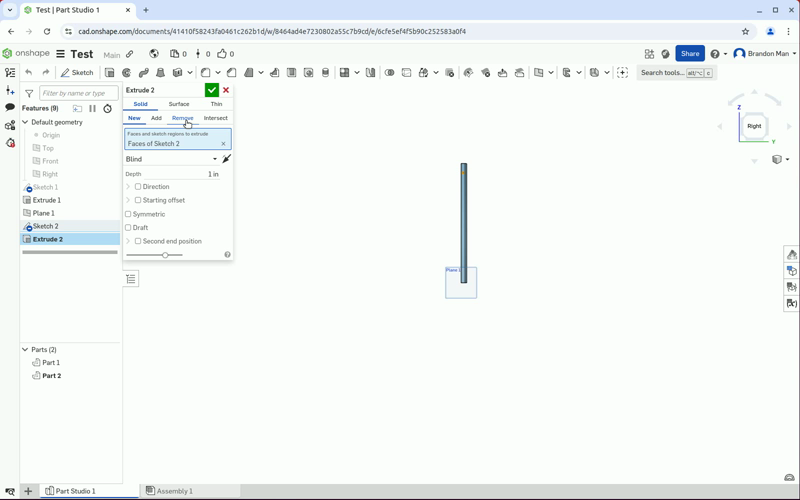
click(186, 120)
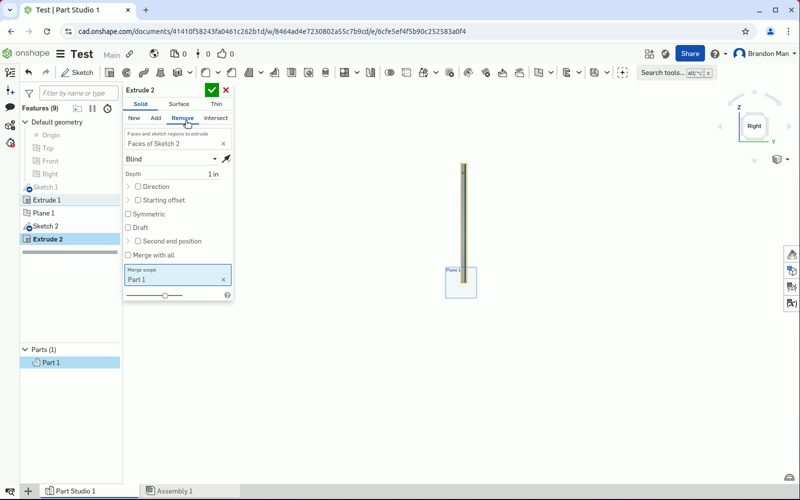
key(tab, 4)
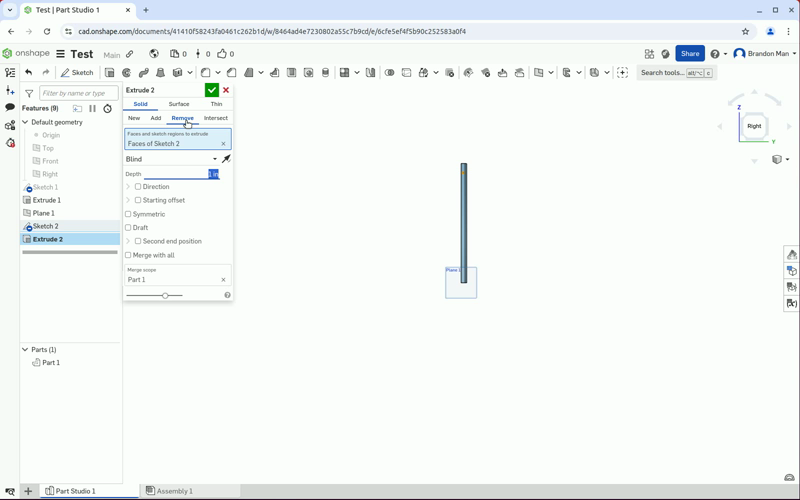
text(0.963)
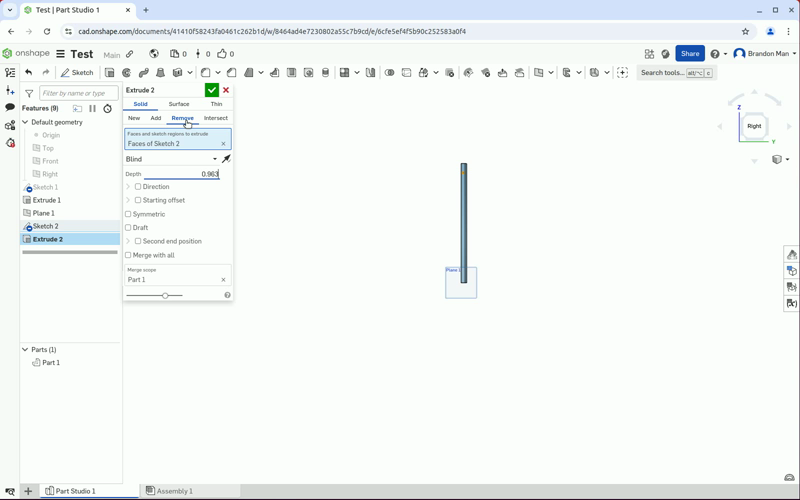
key(tab, 6)
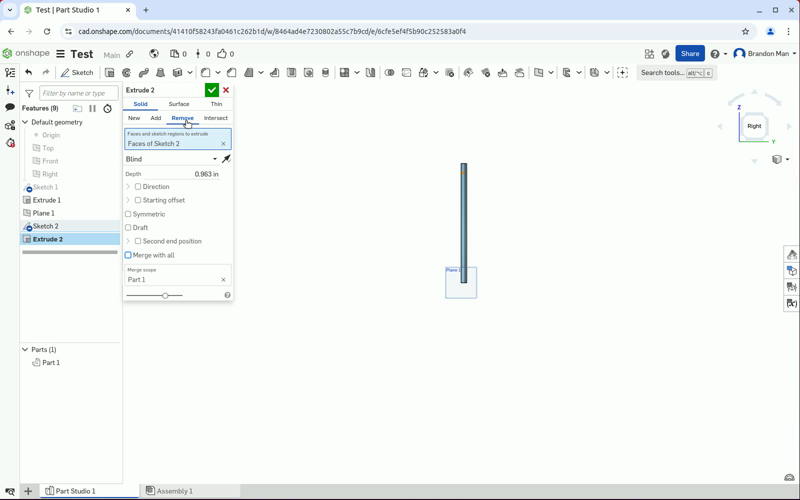
key(space)
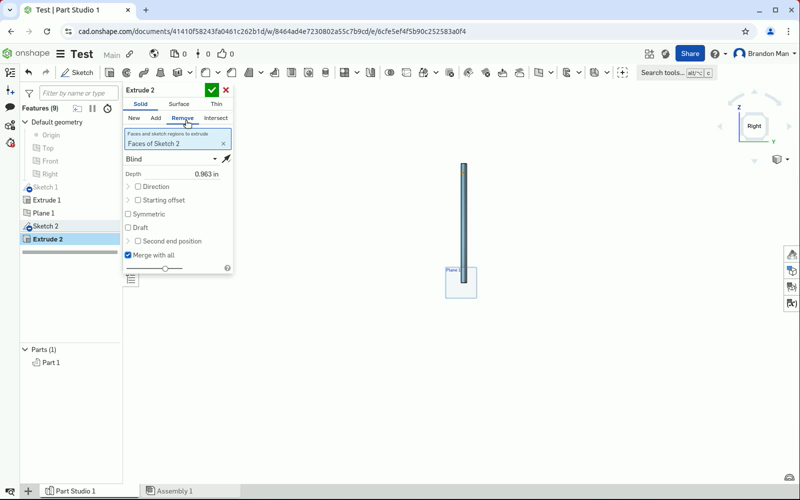
key(enter)
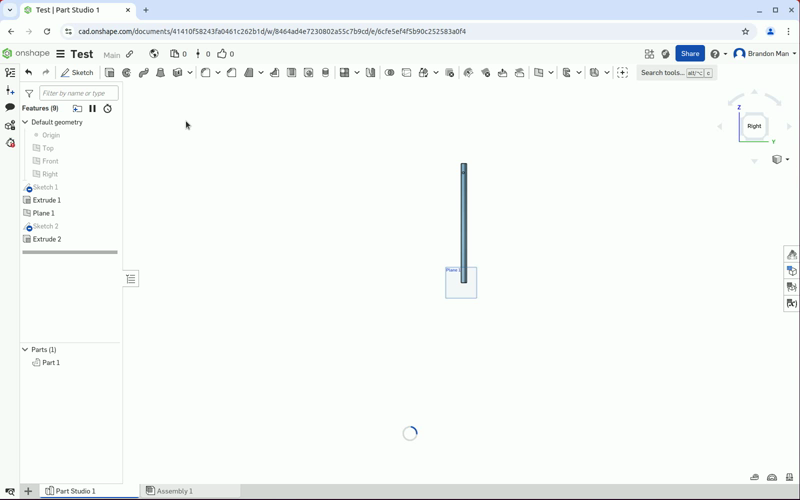
key(shift+h)
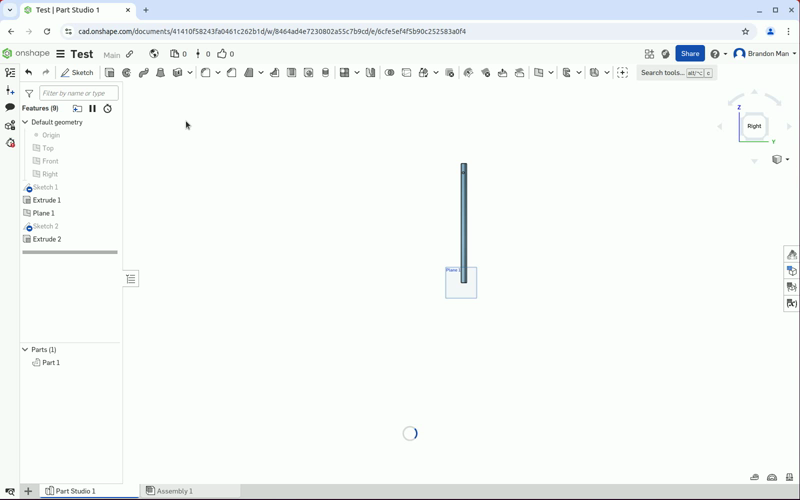
key(shift+h)
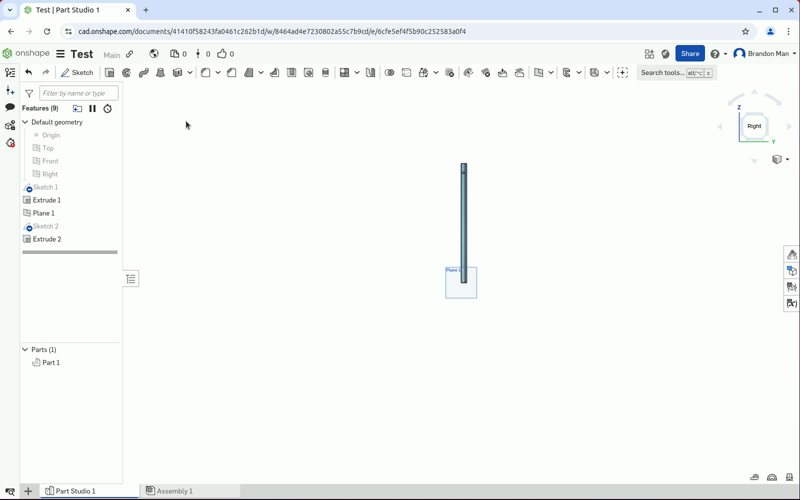
mouse_move(73, 189)
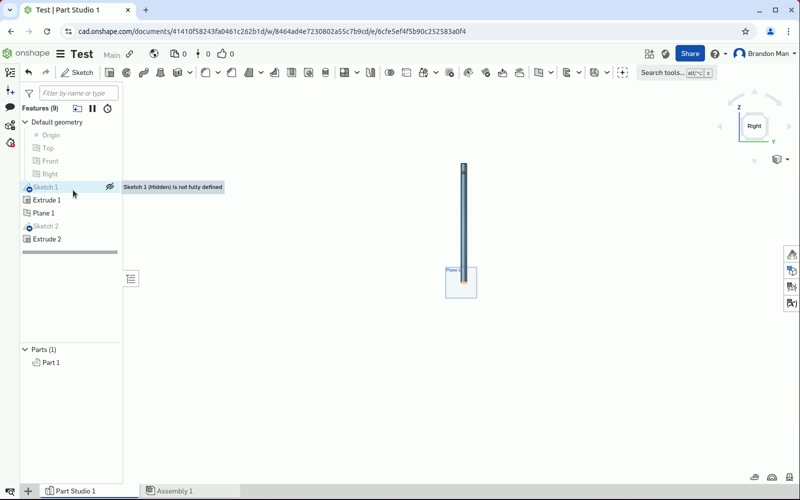
click(73, 189)
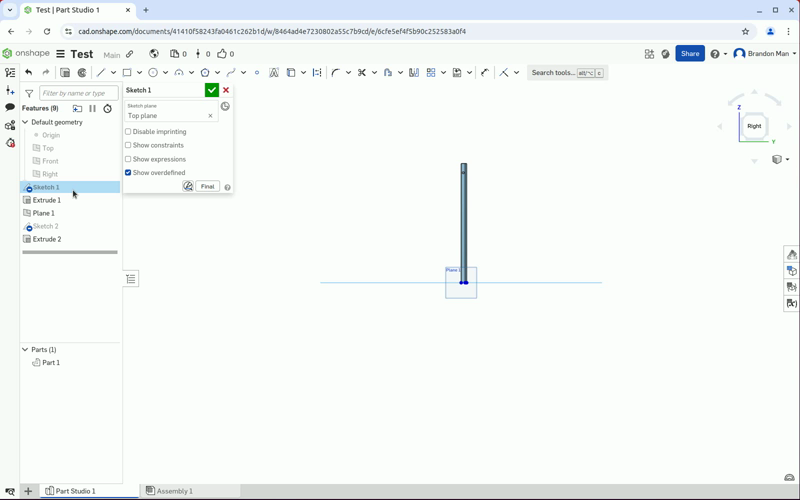
mouse_move(229, 92)
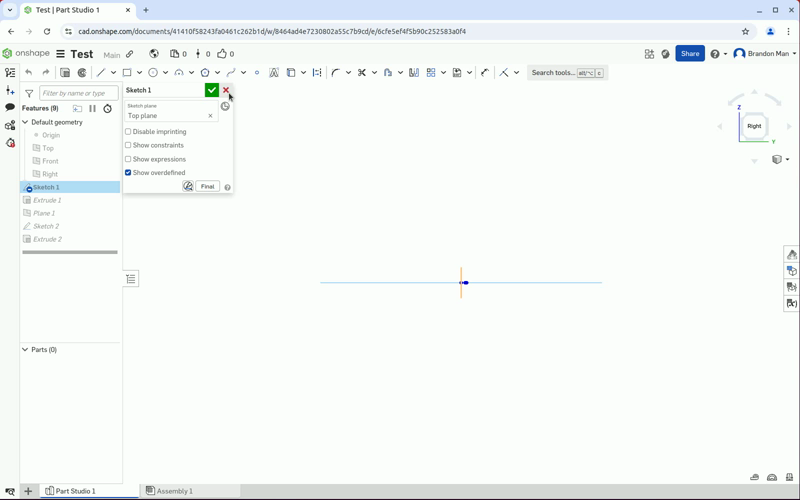
click(229, 92)
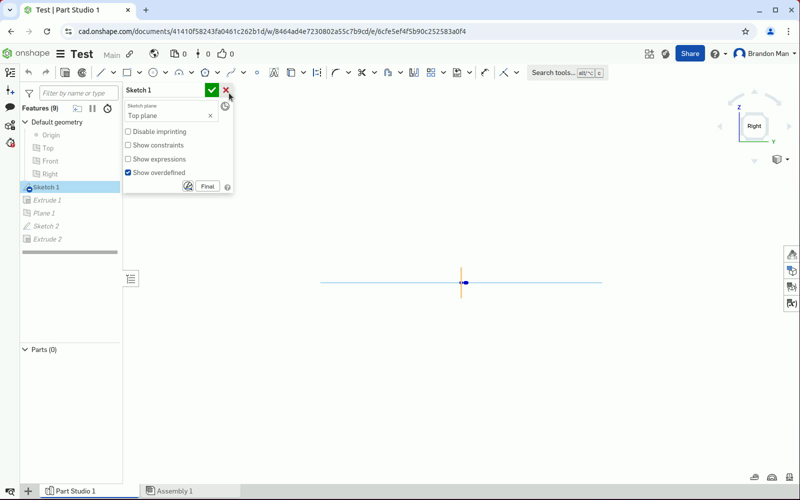
key(shift+s)
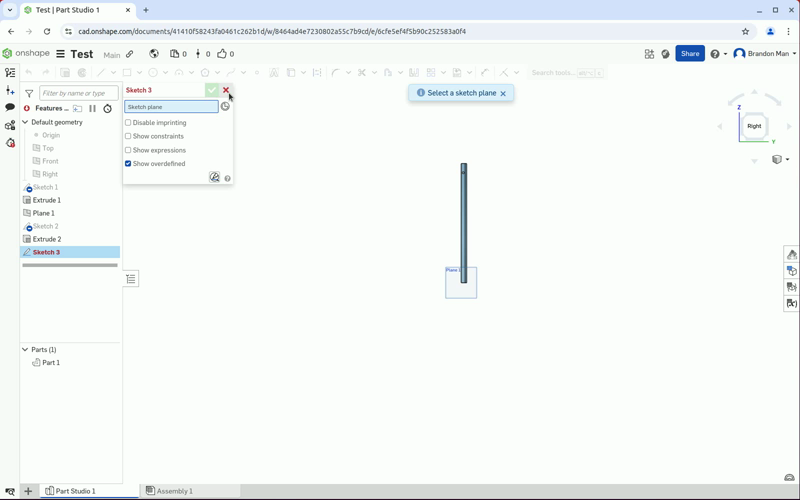
mouse_move(73, 215)
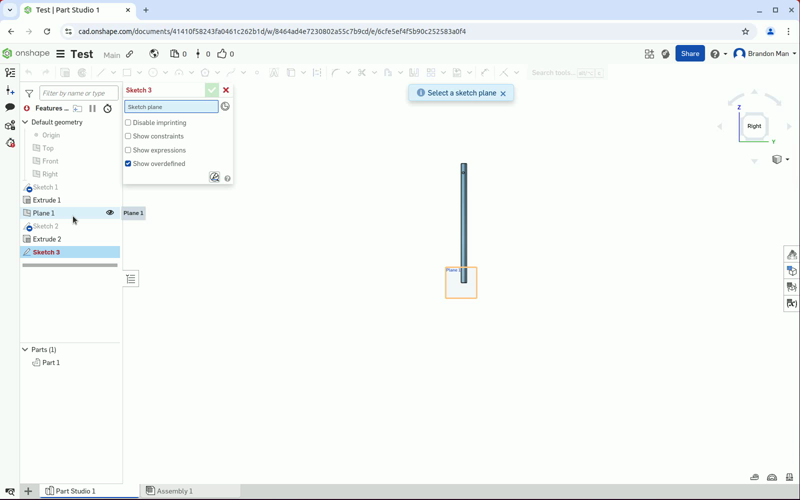
click(73, 215)
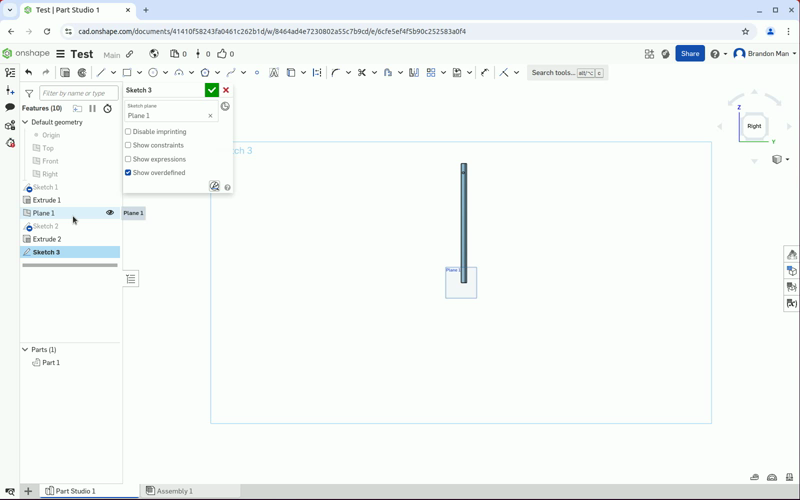
mouse_move(73, 352)
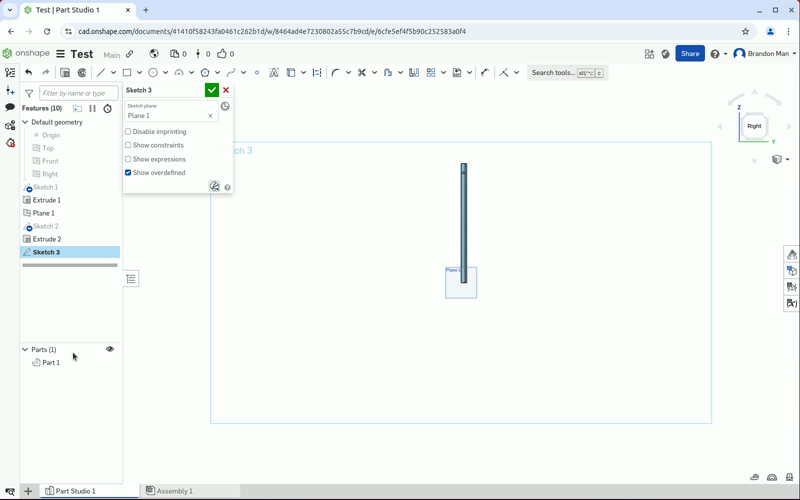
key(y)
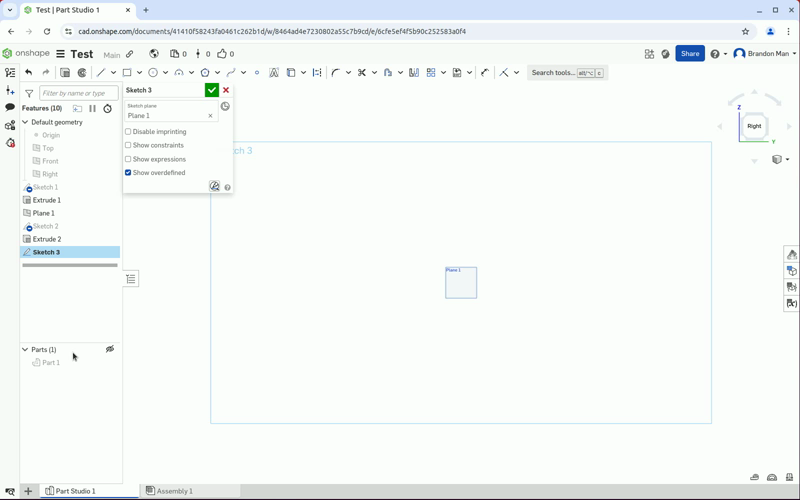
key(c)
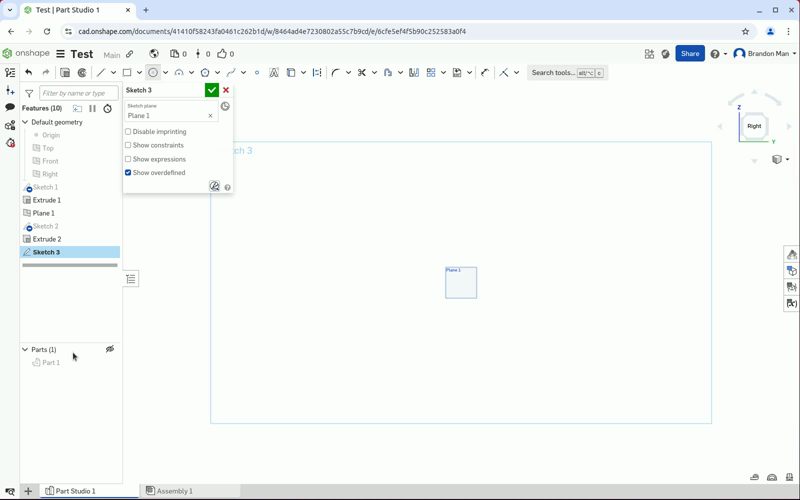
key_down(shift)
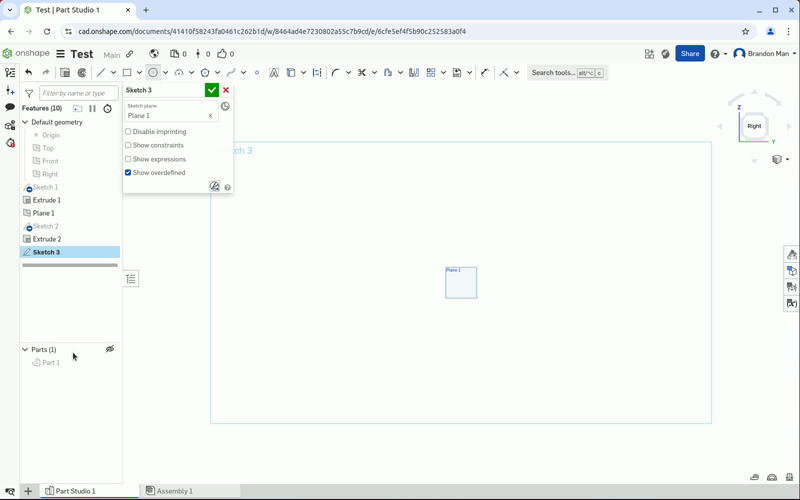
mouse_move(463, 177)
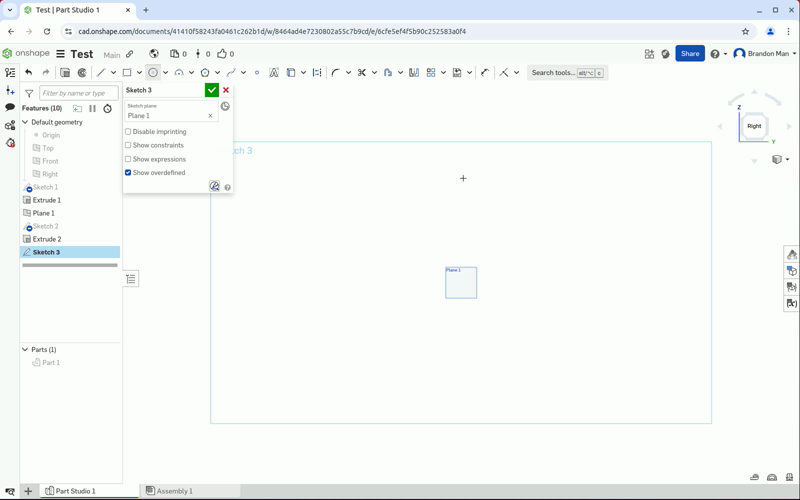
click(463, 177)
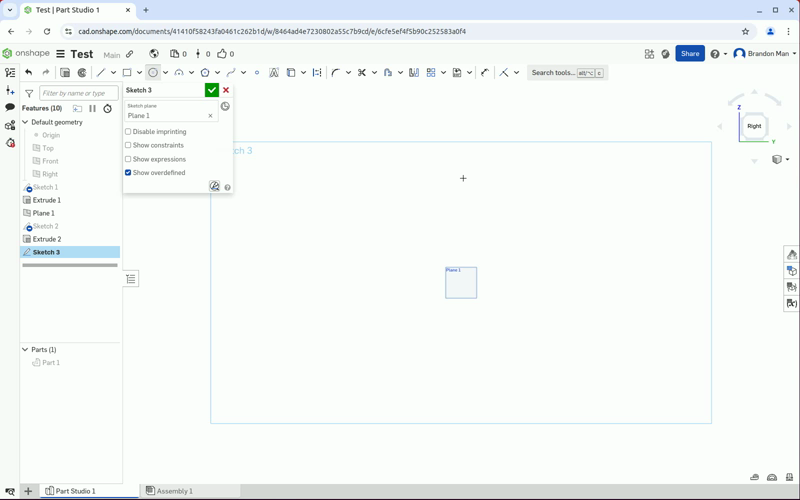
key_up(shift)
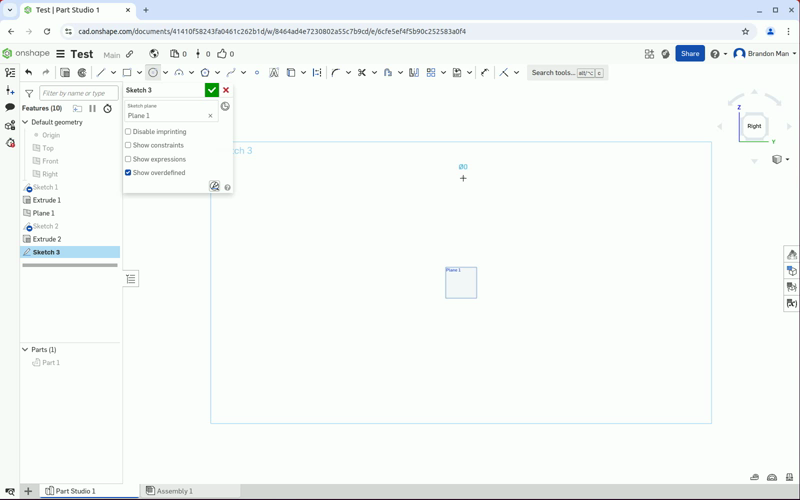
mouse_move(464, 177)
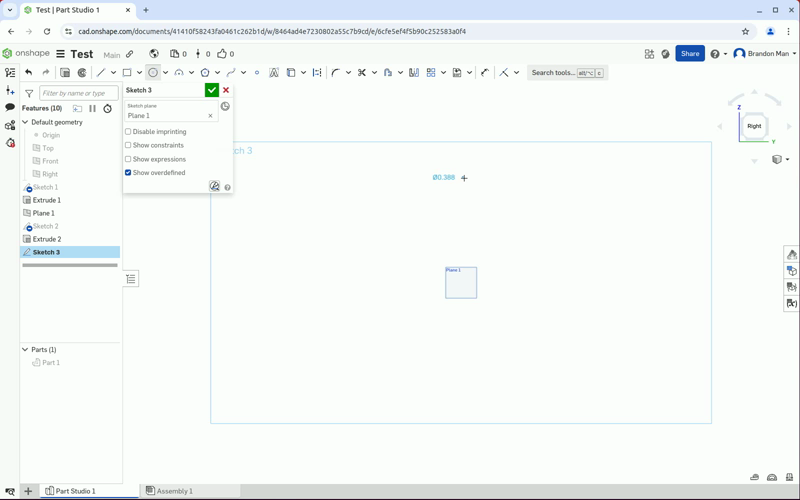
scroll(6)
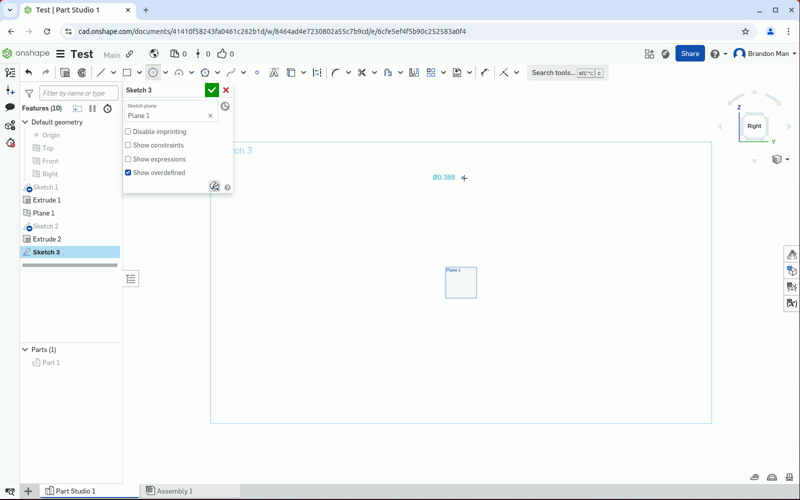
scroll(6)
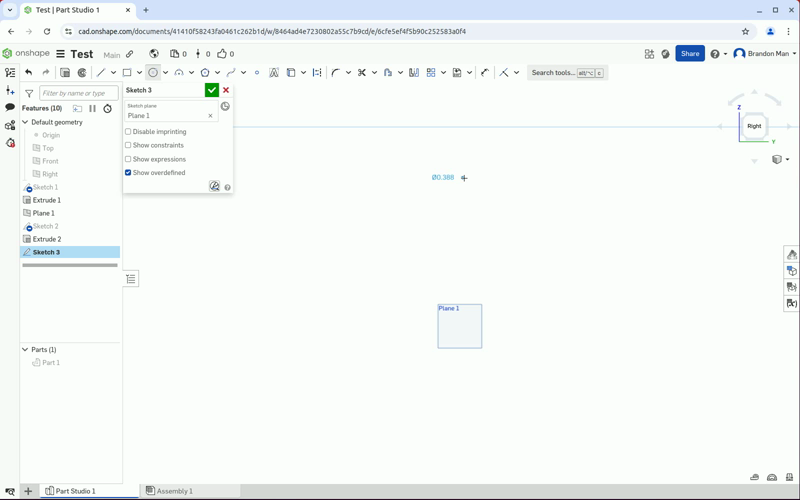
scroll(6)
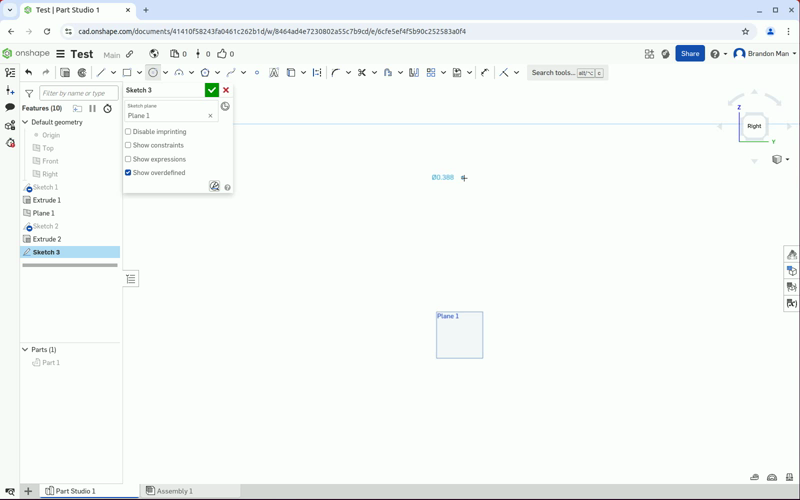
scroll(6)
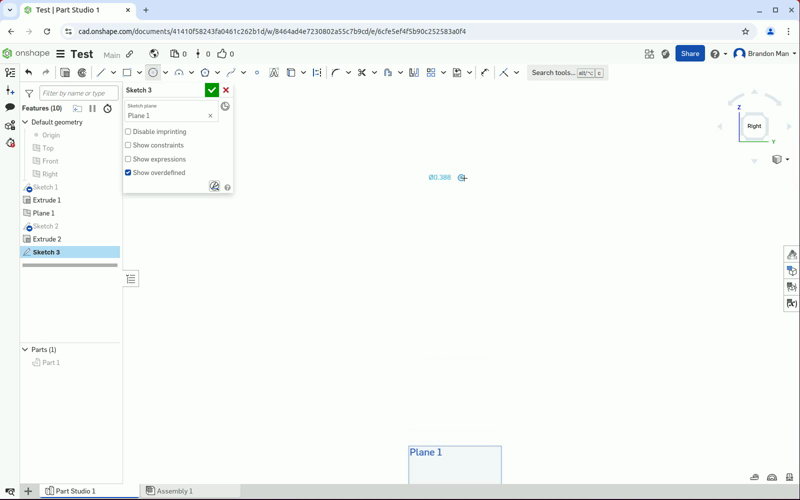
scroll(6)
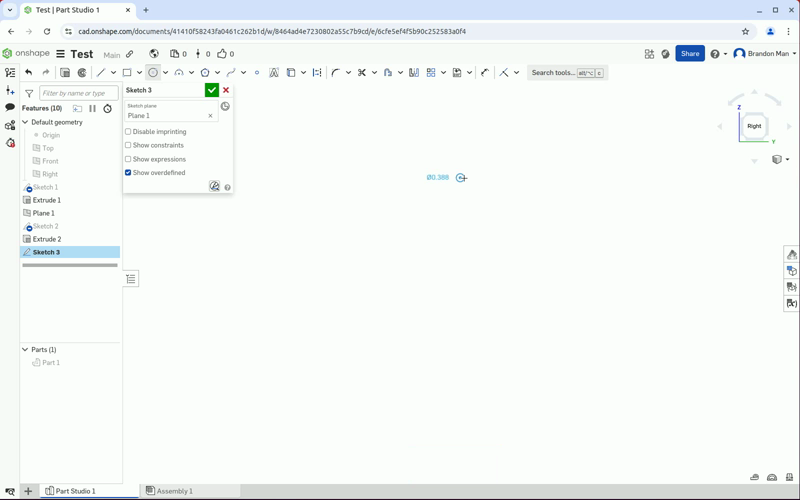
scroll(6)
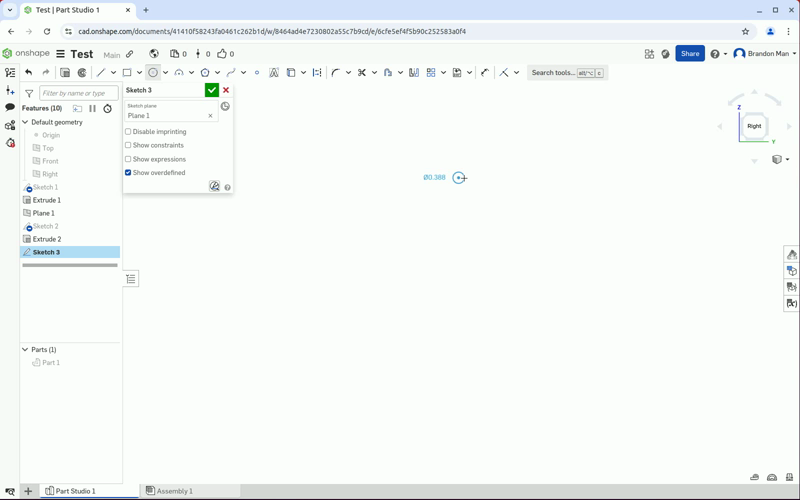
scroll(6)
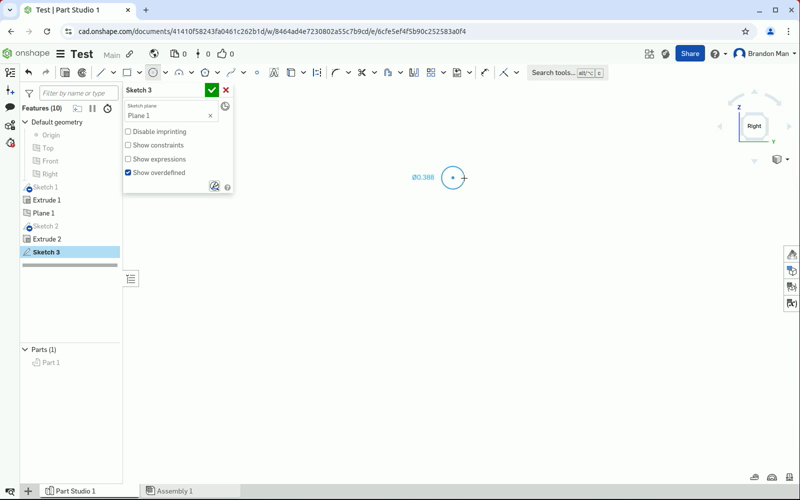
click(464, 177)
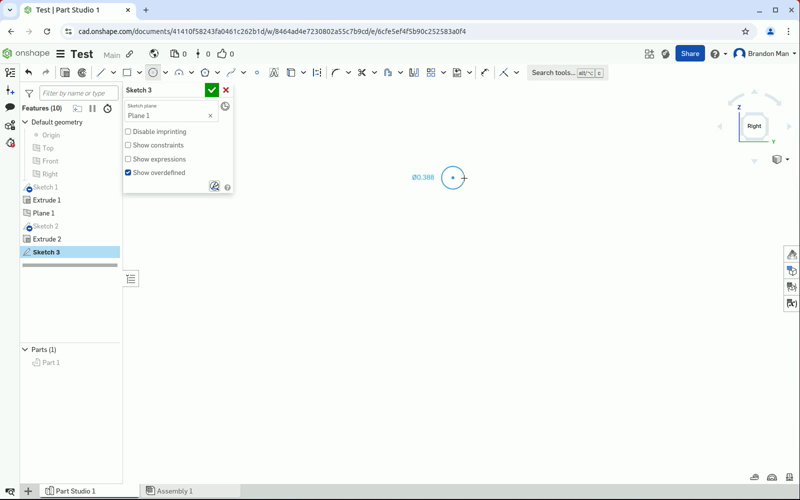
scroll(-6)
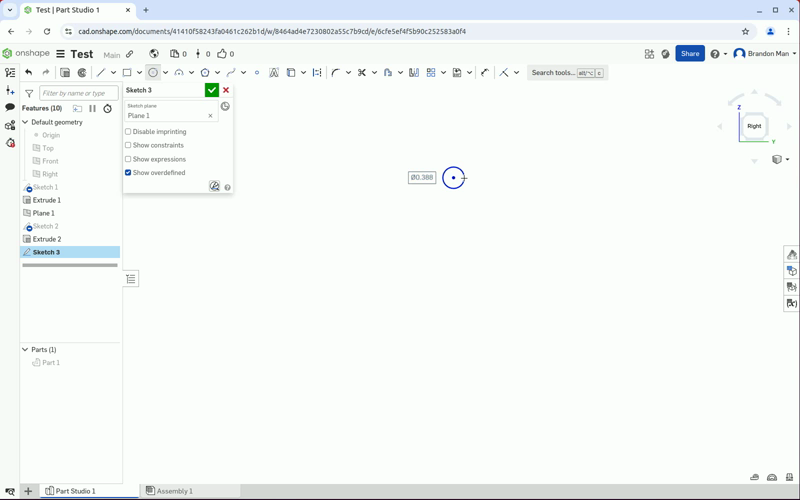
scroll(-6)
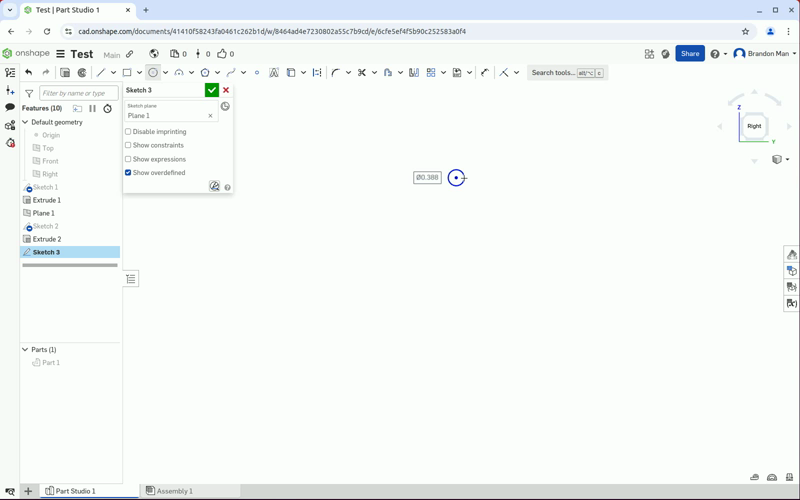
scroll(-6)
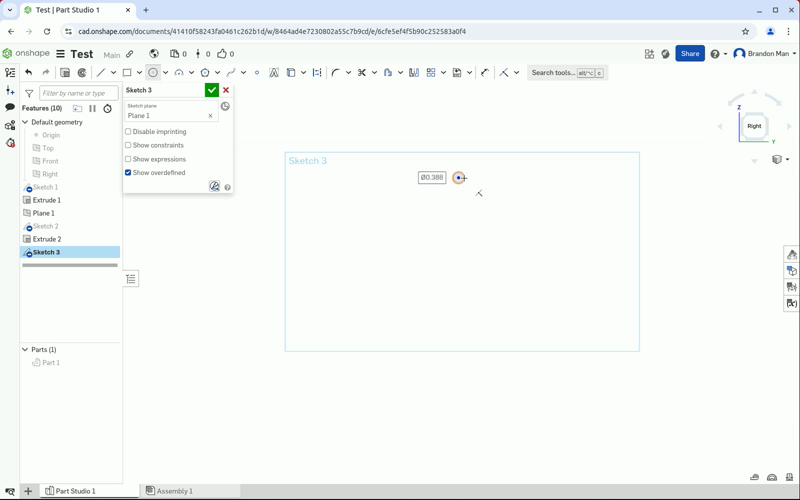
scroll(-6)
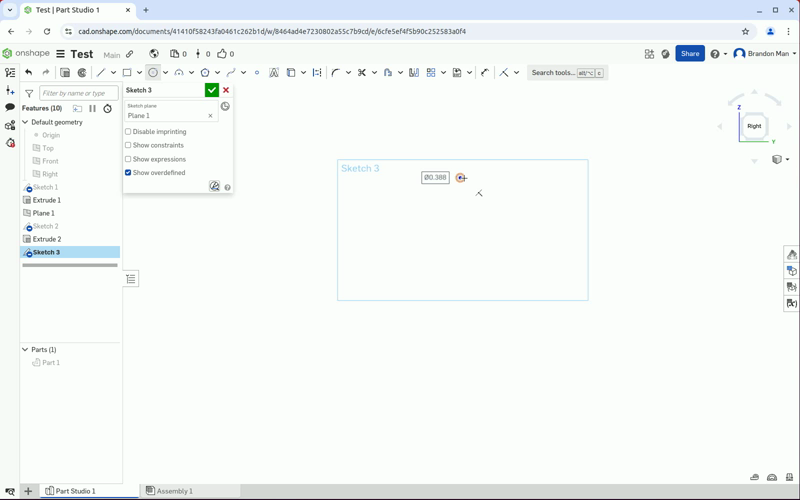
scroll(-6)
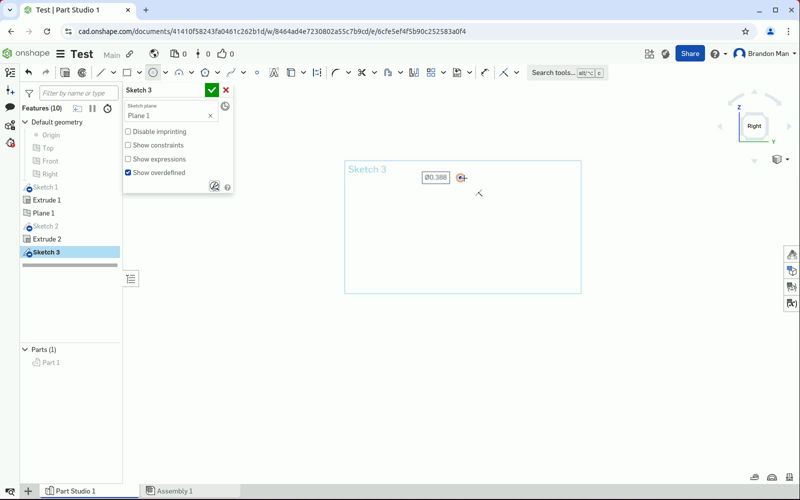
scroll(-6)
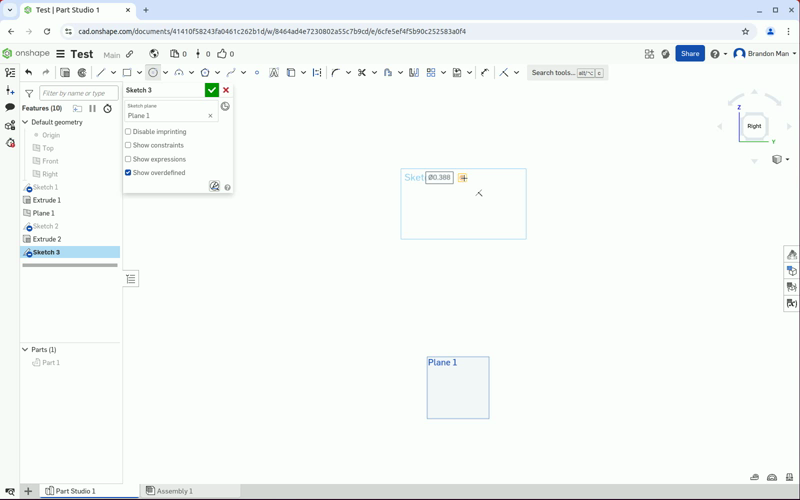
scroll(-6)
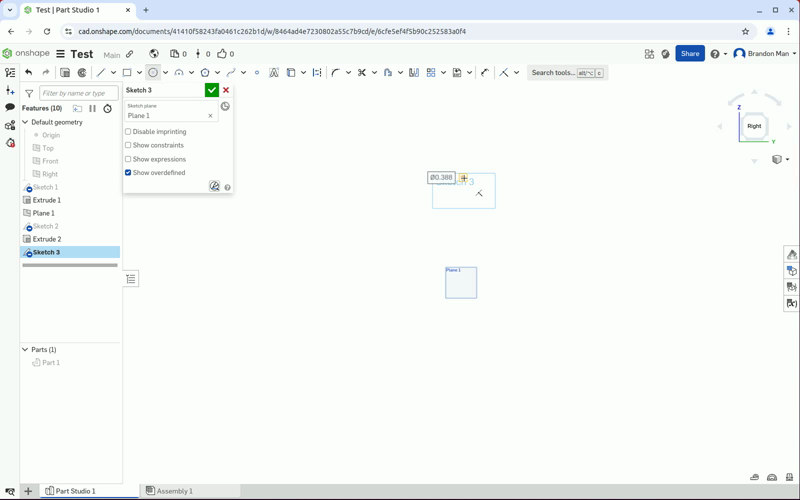
key(esc)
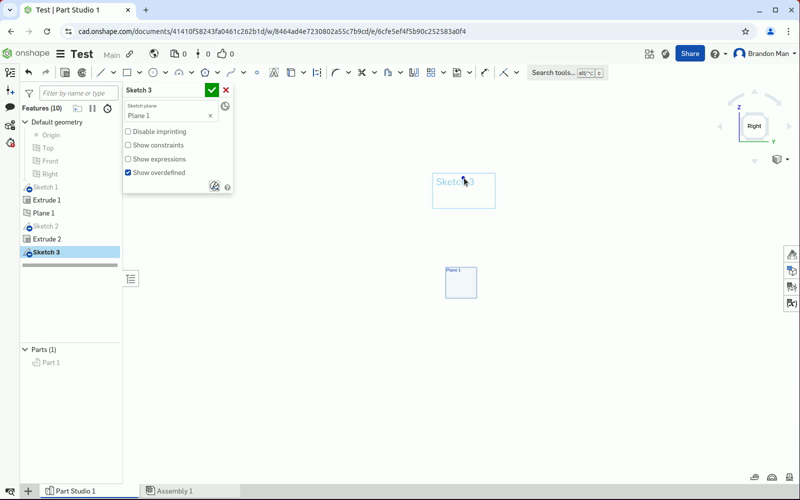
mouse_move(462, 178)
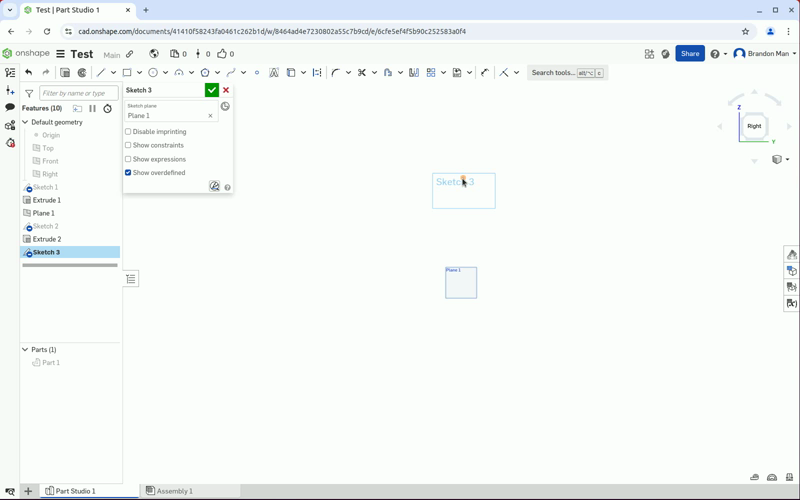
scroll(6)
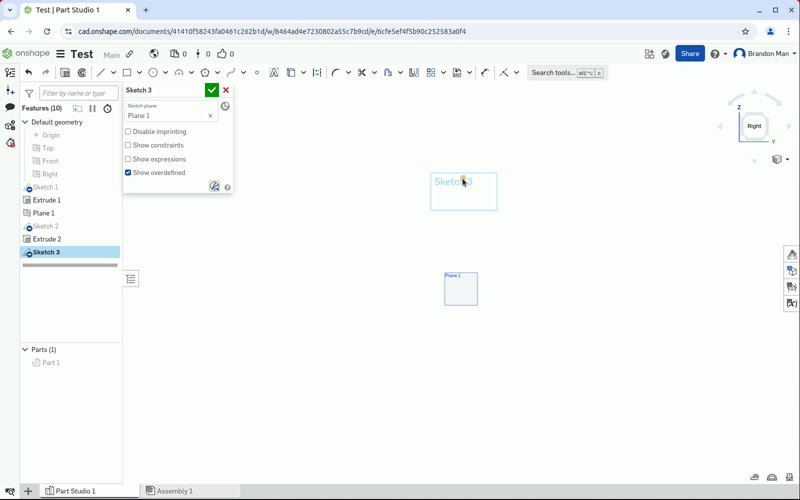
scroll(6)
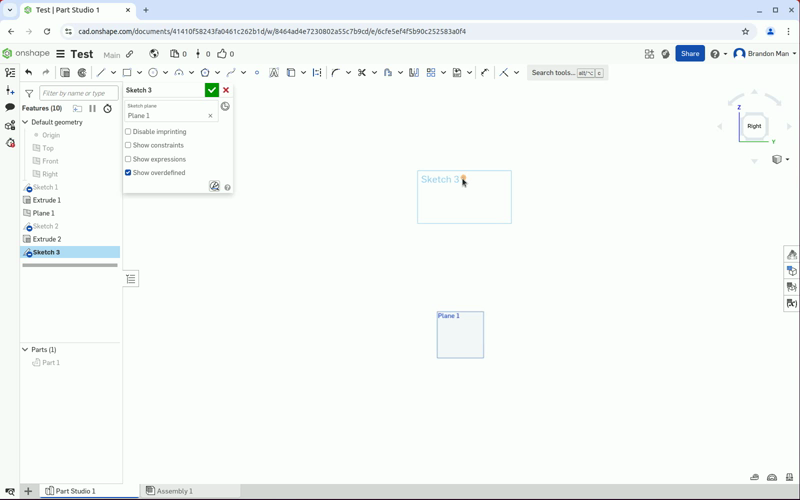
scroll(6)
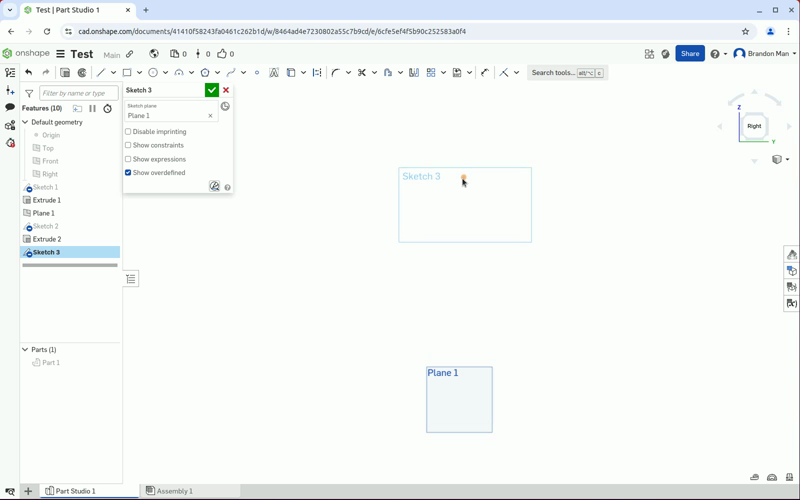
scroll(6)
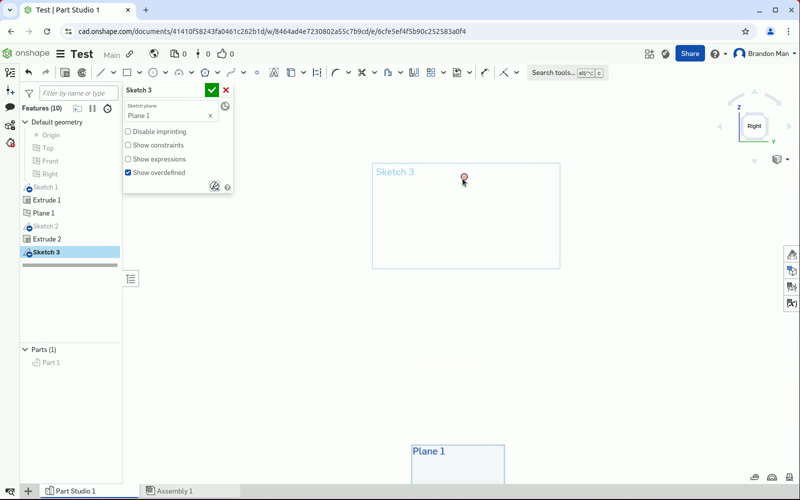
scroll(6)
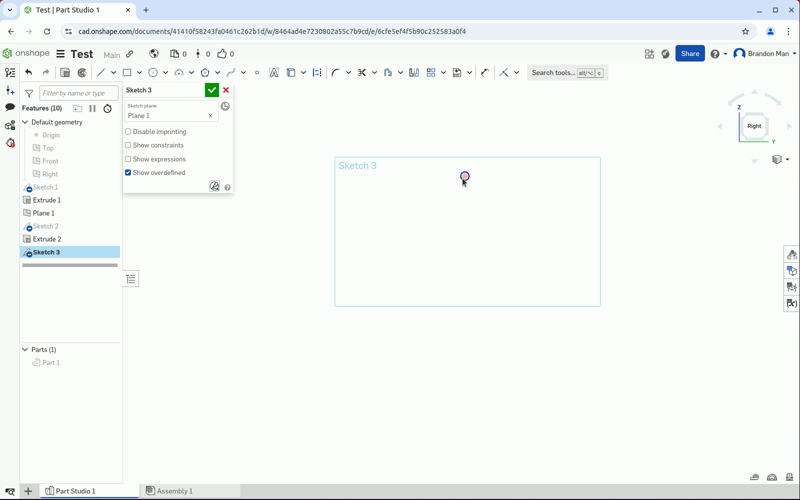
scroll(6)
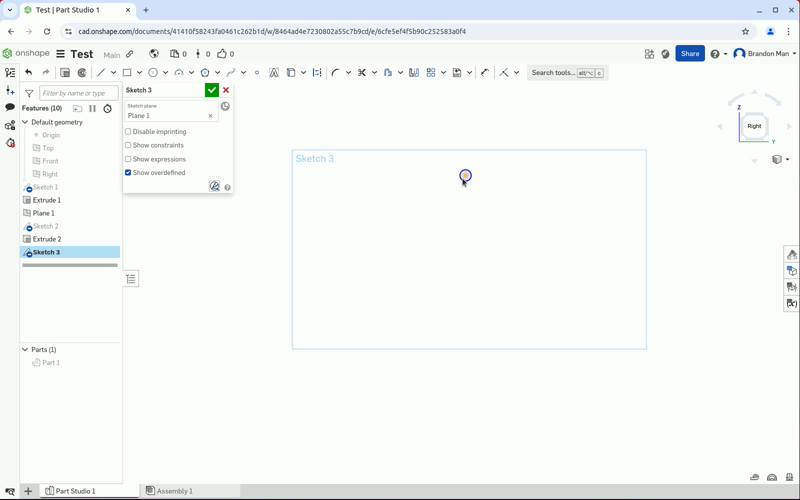
scroll(6)
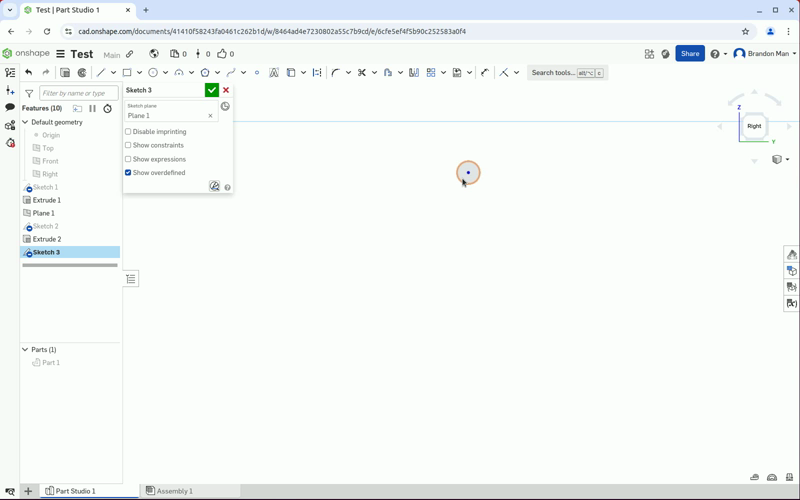
click(462, 178)
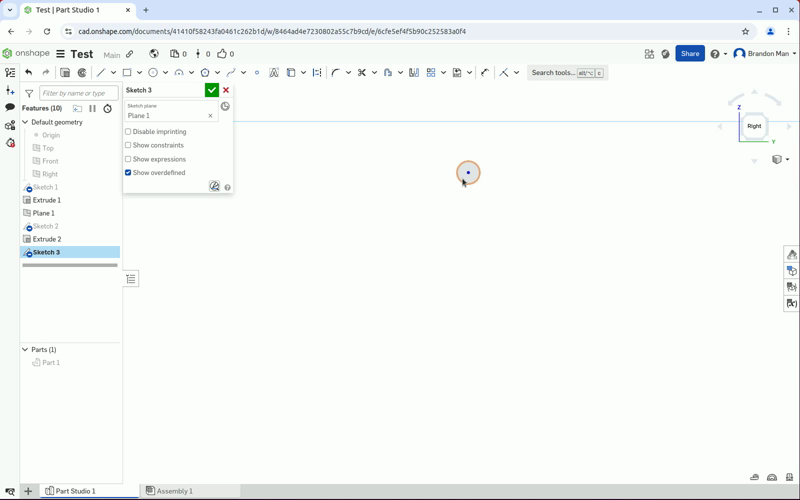
scroll(-6)
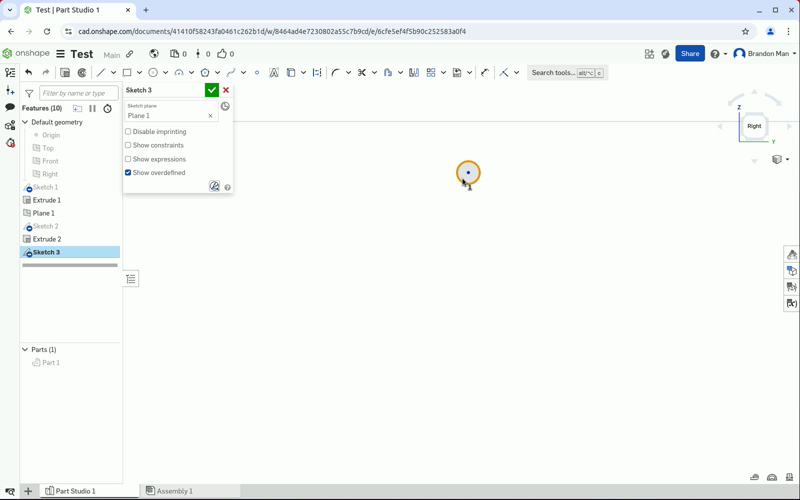
scroll(-6)
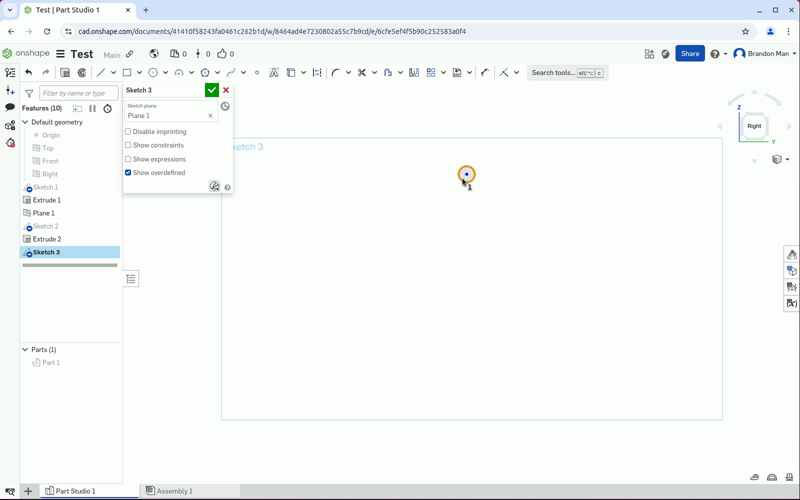
scroll(-6)
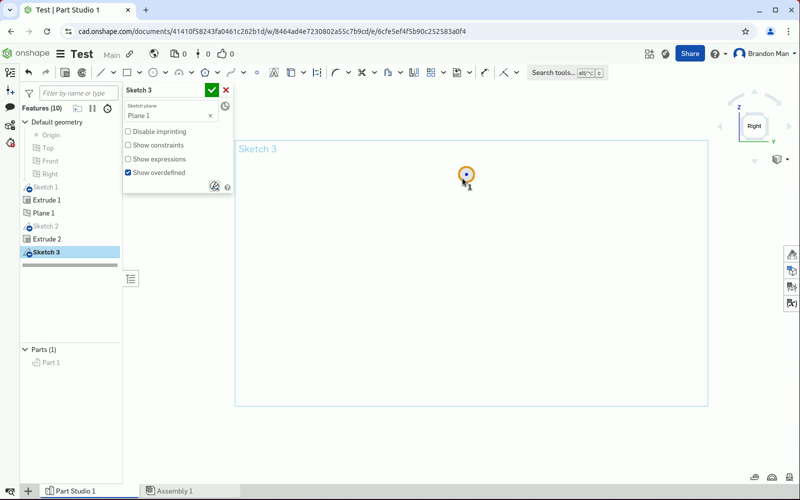
scroll(-6)
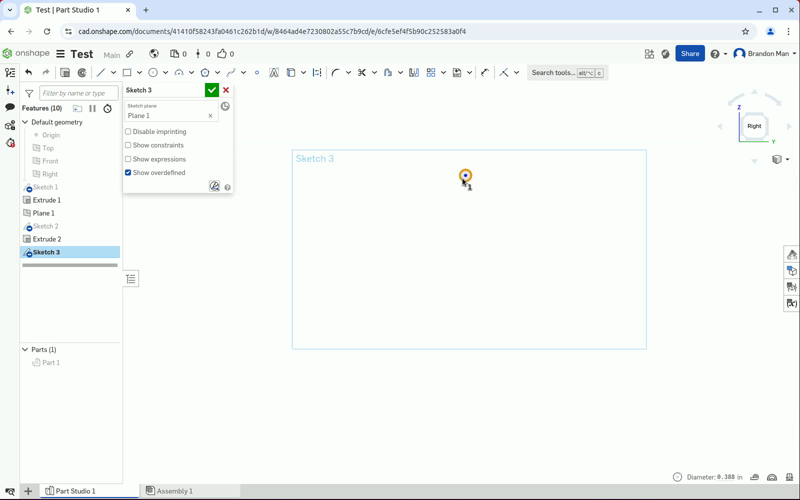
scroll(-6)
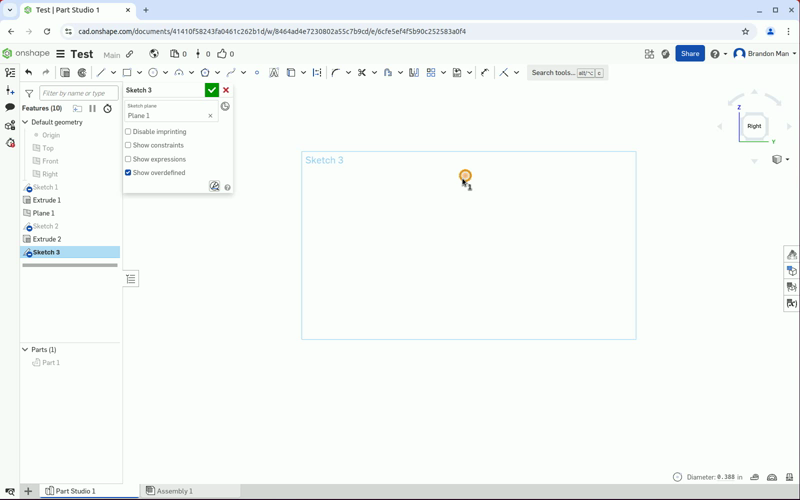
scroll(-6)
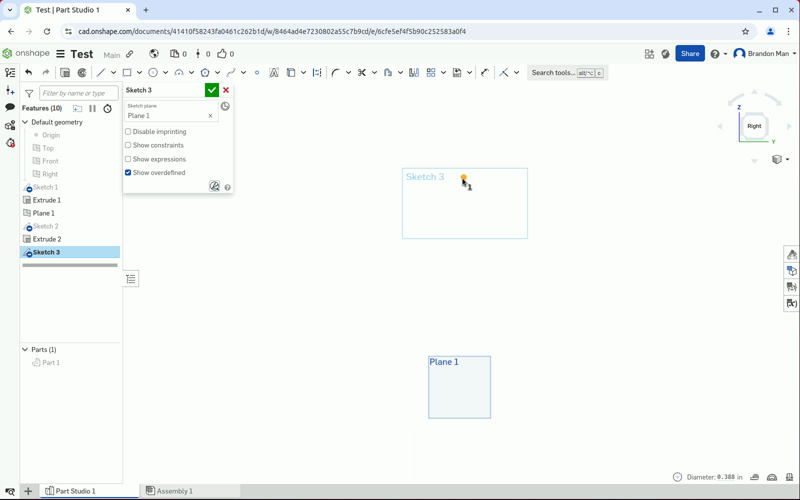
scroll(-6)
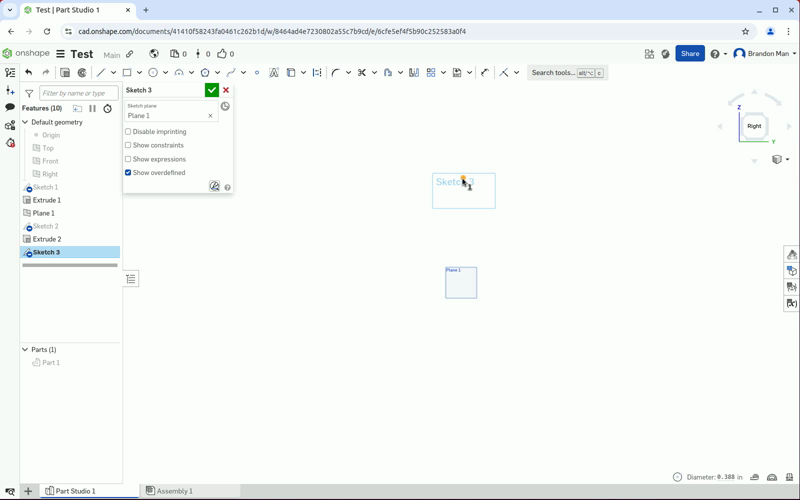
mouse_move(73, 352)
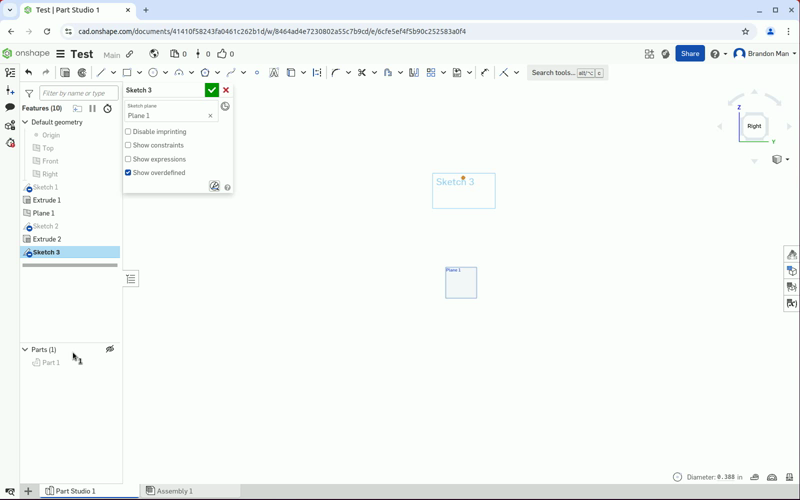
key(shift+y)
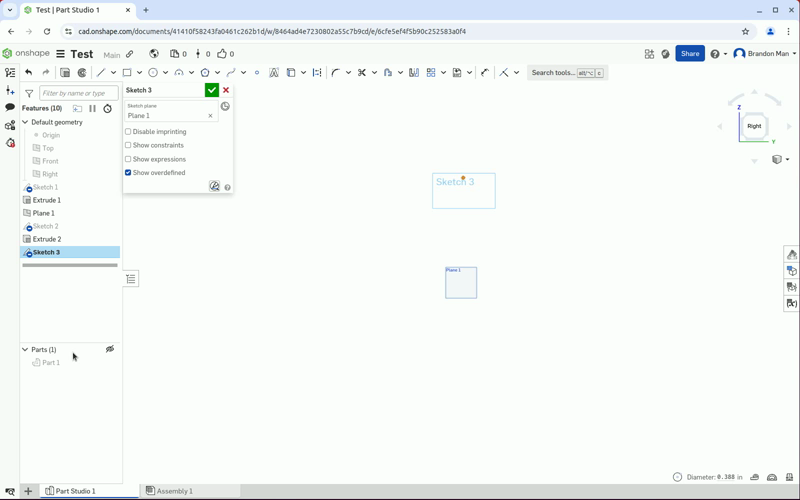
key(shift+e)
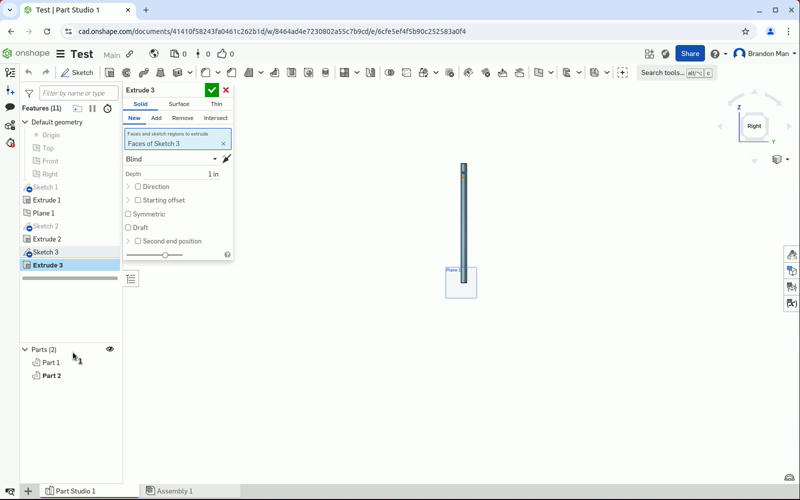
mouse_move(143, 106)
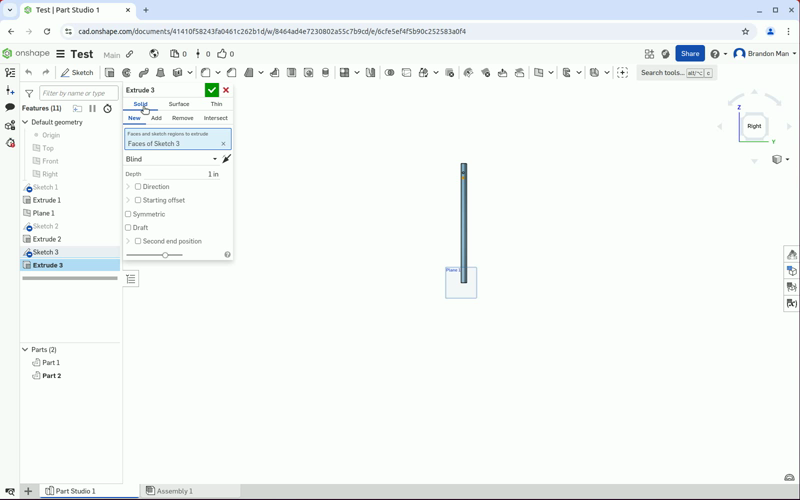
click(143, 106)
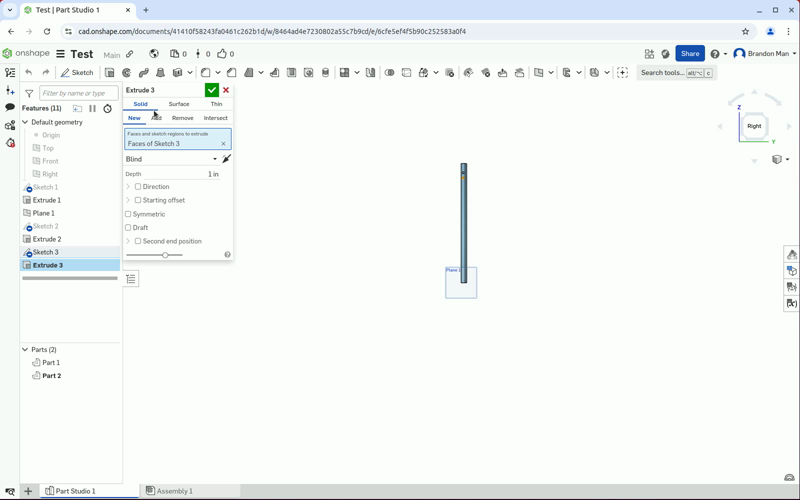
mouse_move(186, 120)
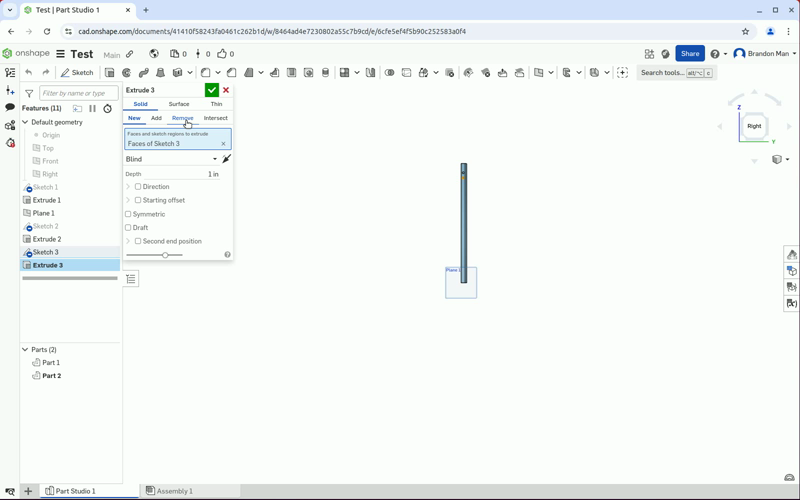
click(186, 120)
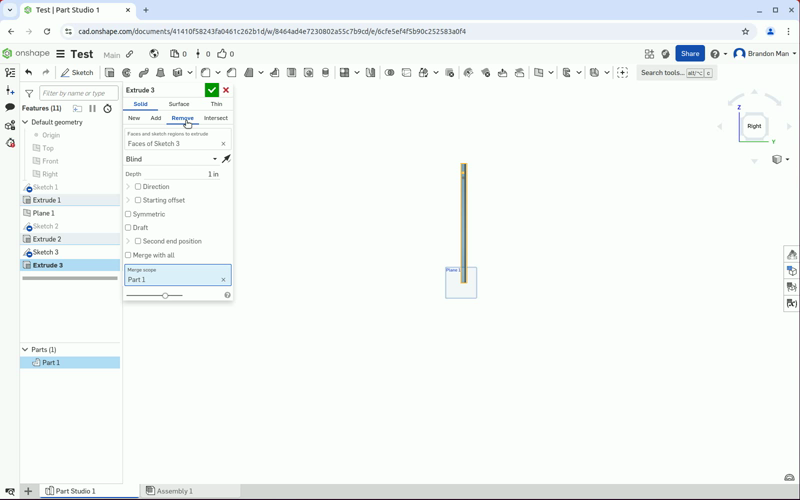
key(tab, 4)
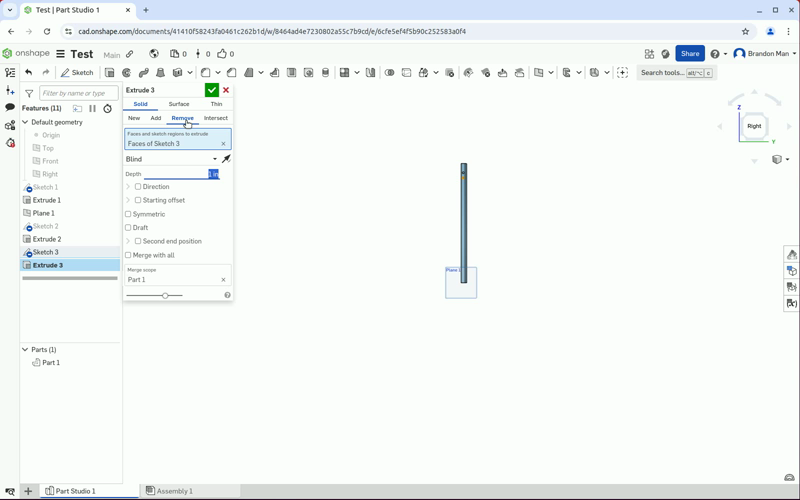
text(0.963)
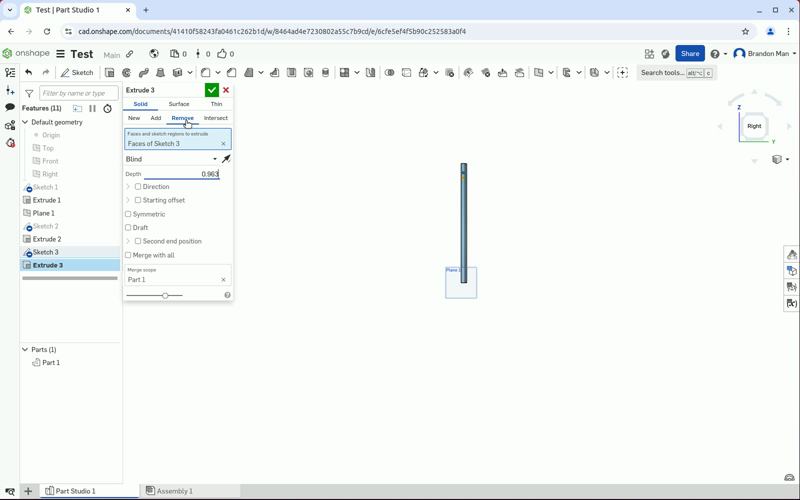
key(tab, 6)
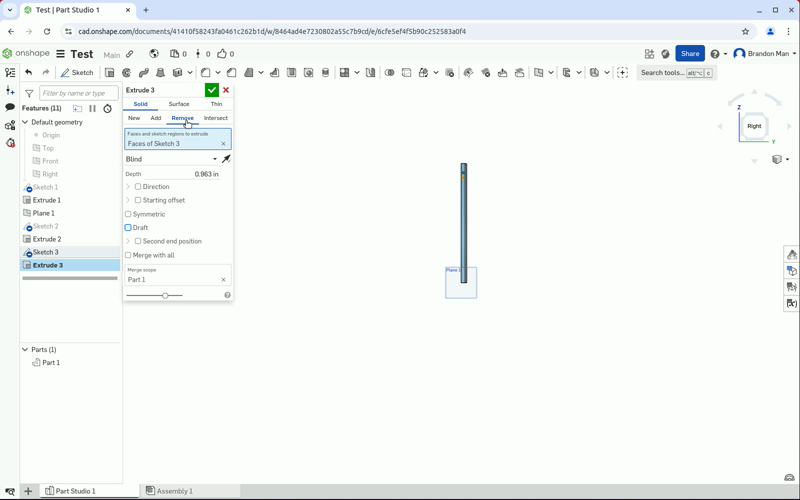
key(space)
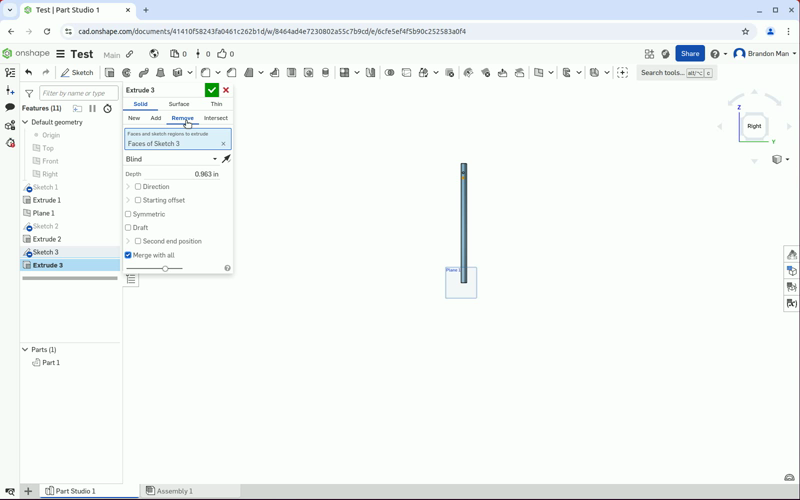
key(enter)
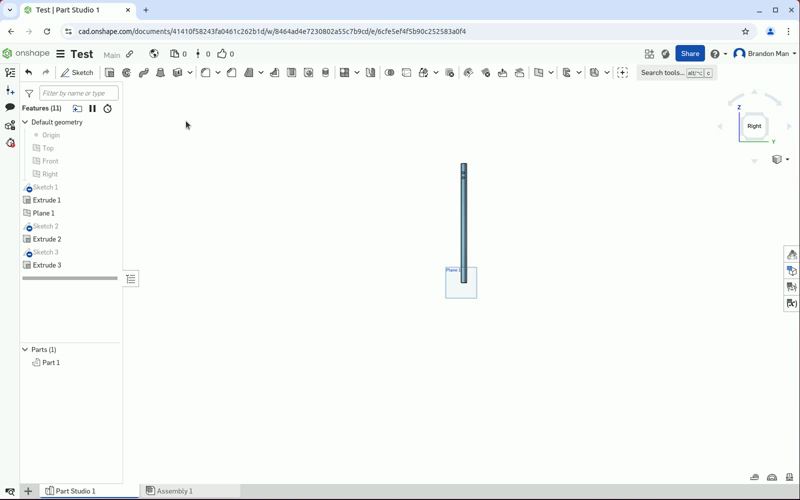
key(shift+h)
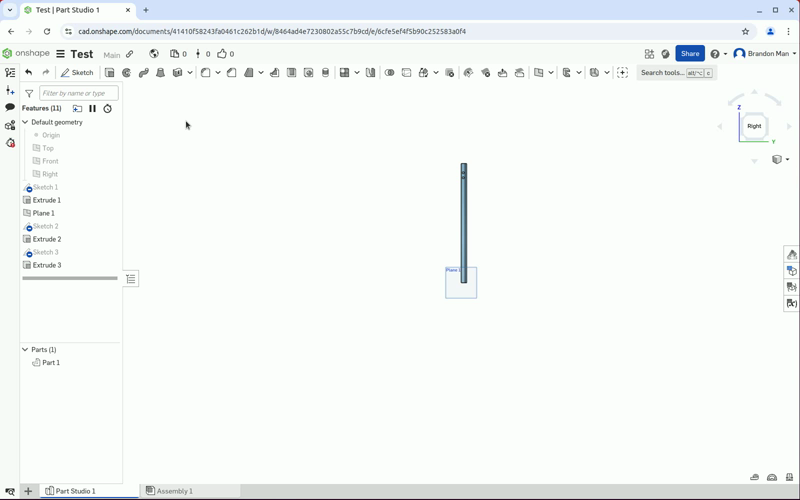
key(shift+h)
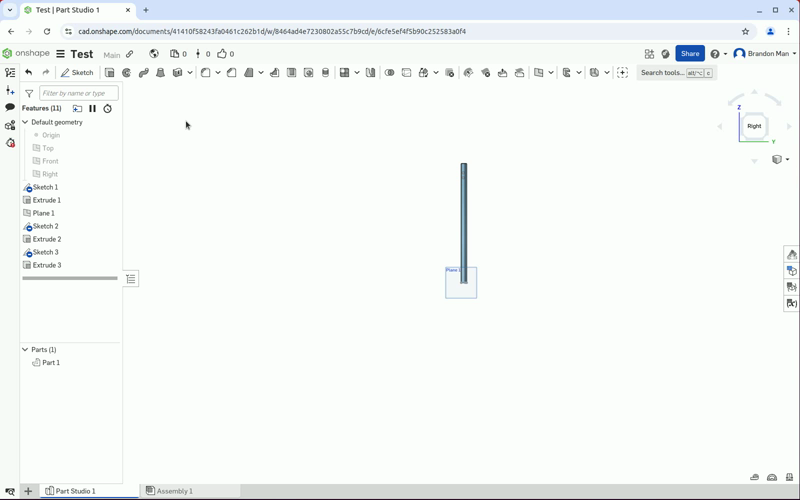
key(shift+7)
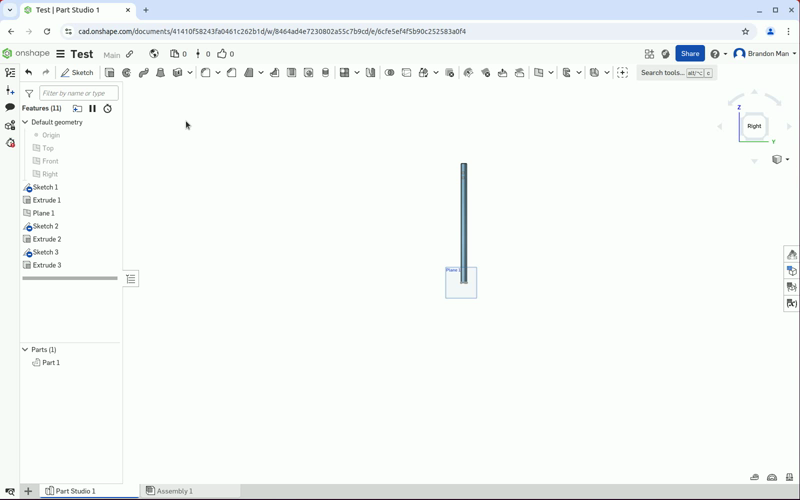
key(right, 2)
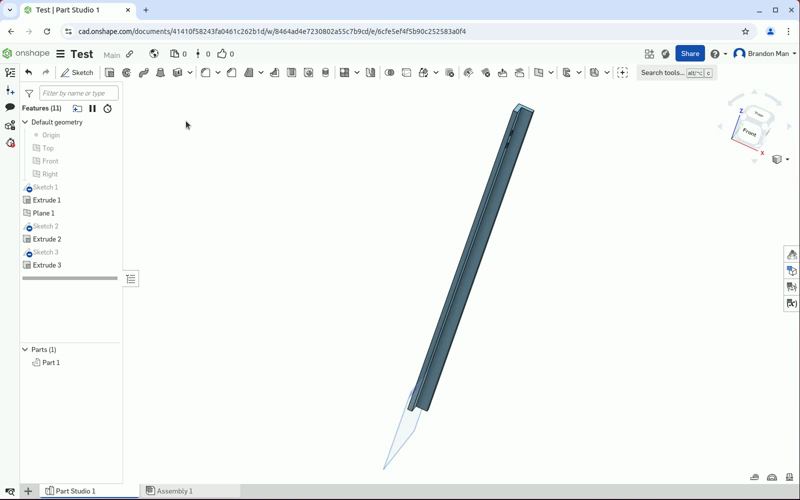
key(down, 2)
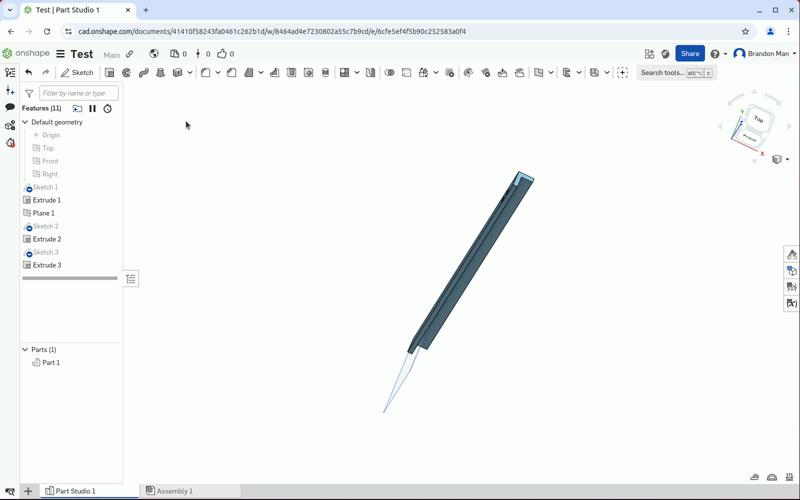
key(up, 2)
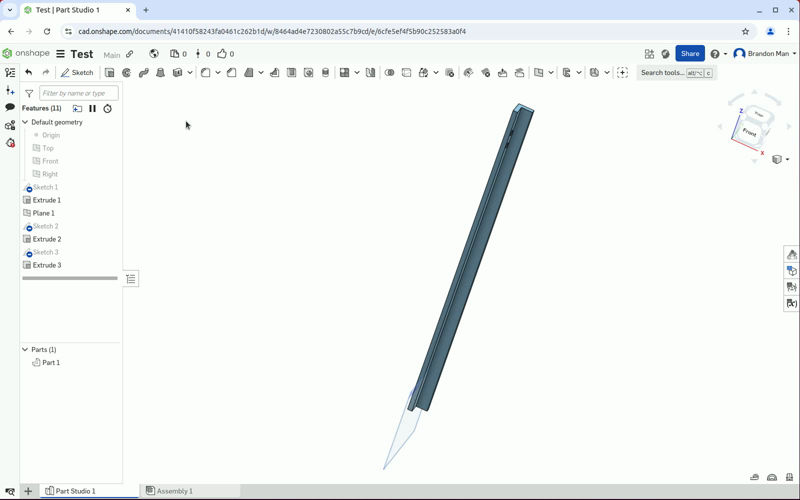
key(left, 2)
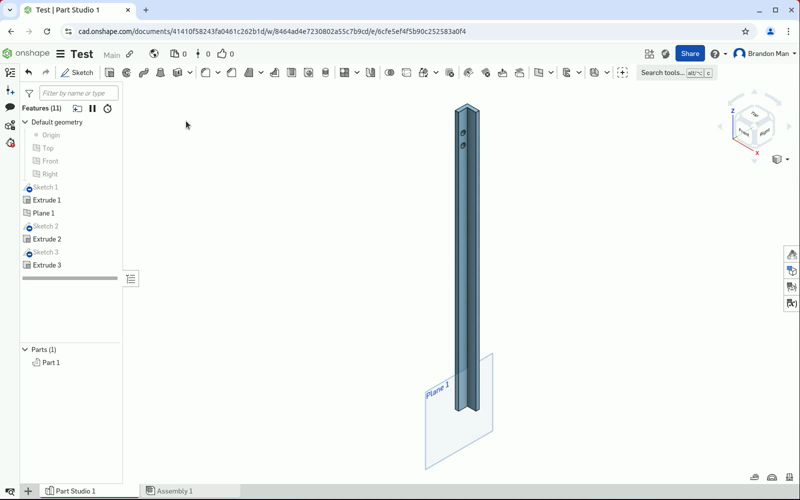
mouse_move(73, 189)
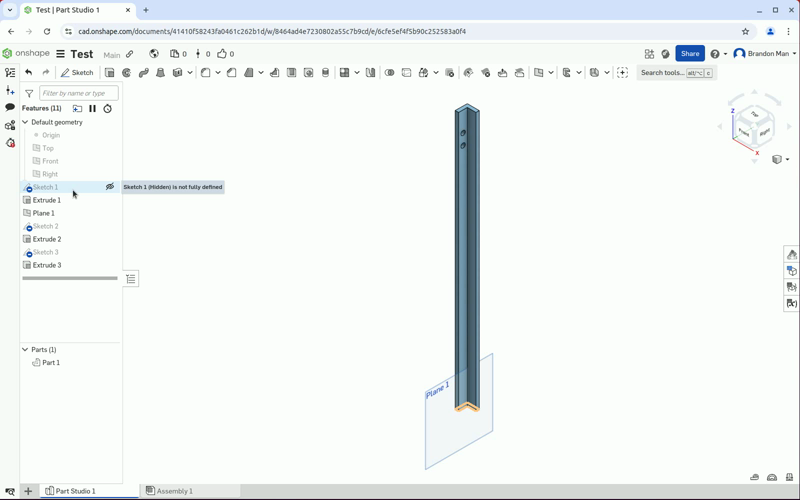
click(73, 189)